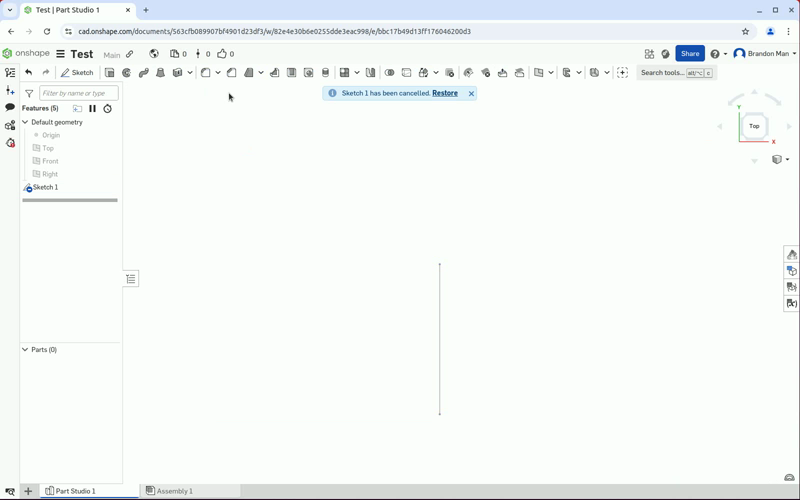
key(shift+h)
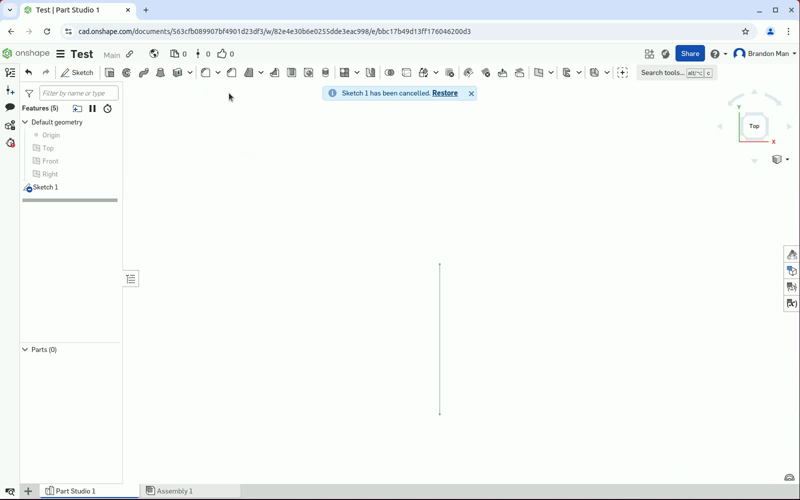
key(shift+s)
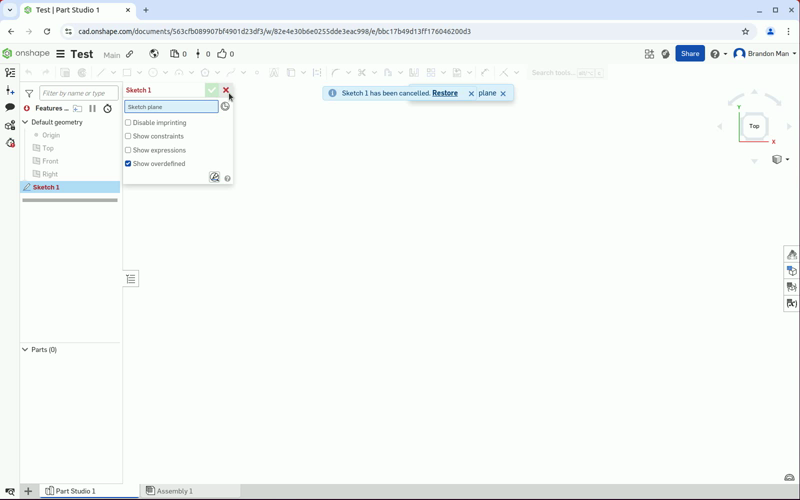
mouse_move(73, 150)
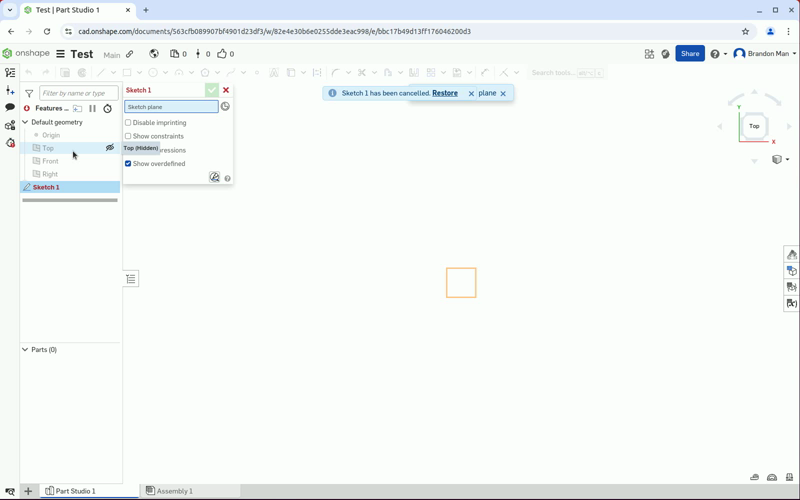
click(73, 150)
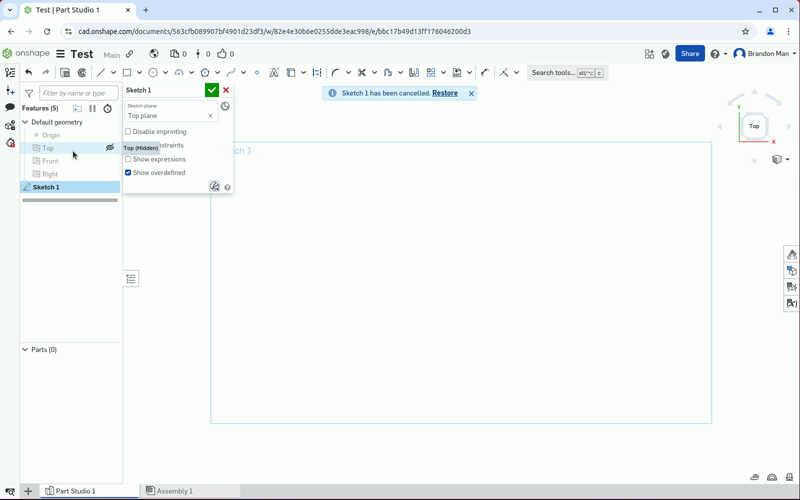
mouse_move(73, 352)
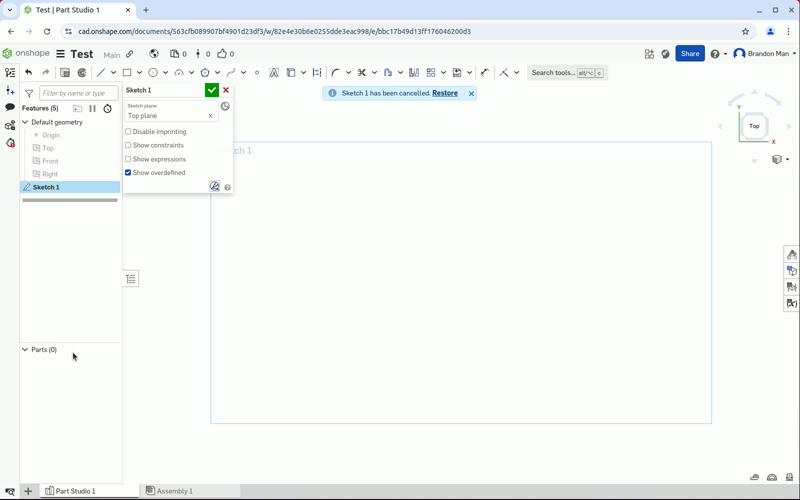
key(y)
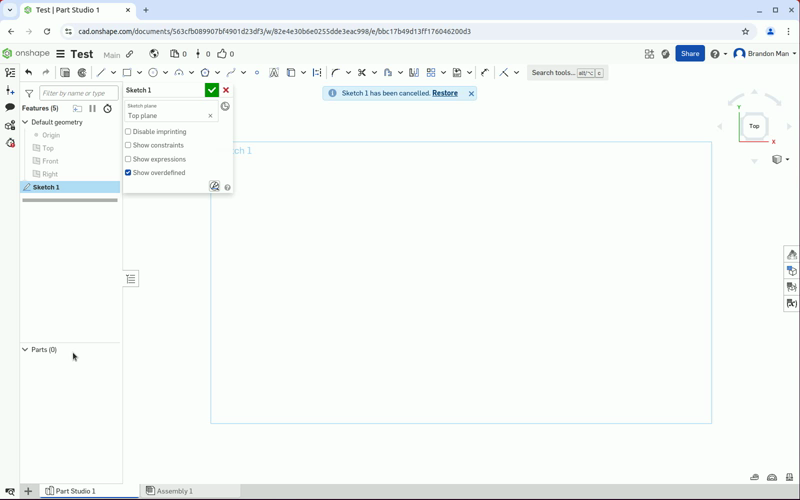
key(l)
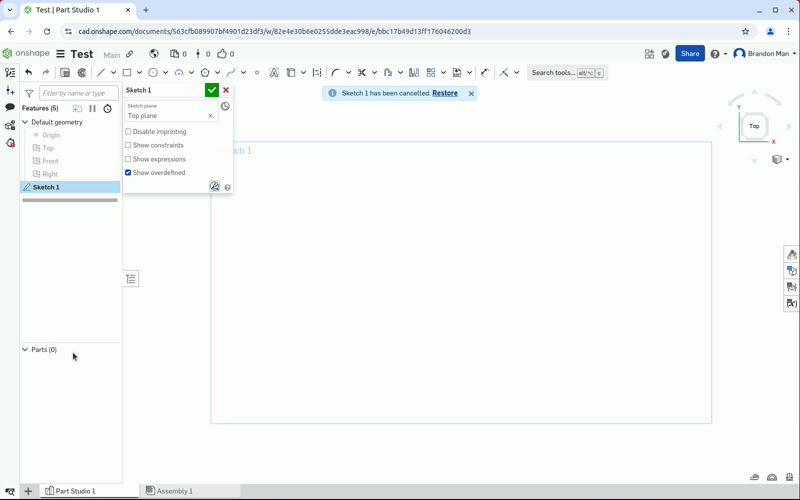
key_down(shift)
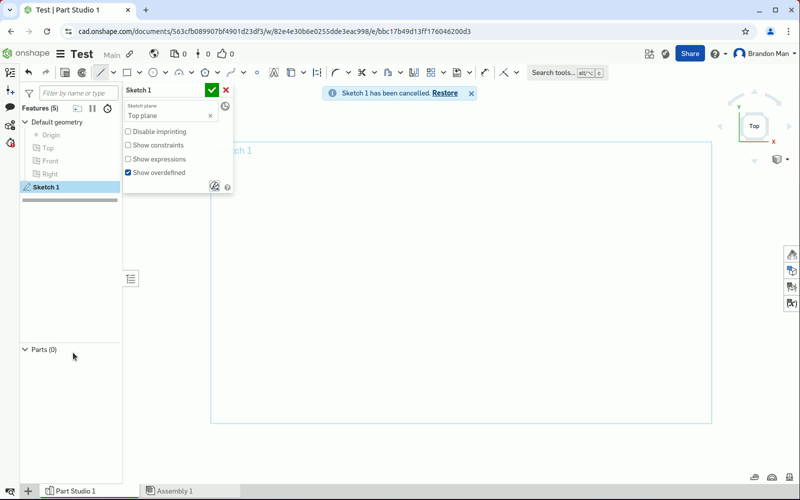
mouse_move(460, 282)
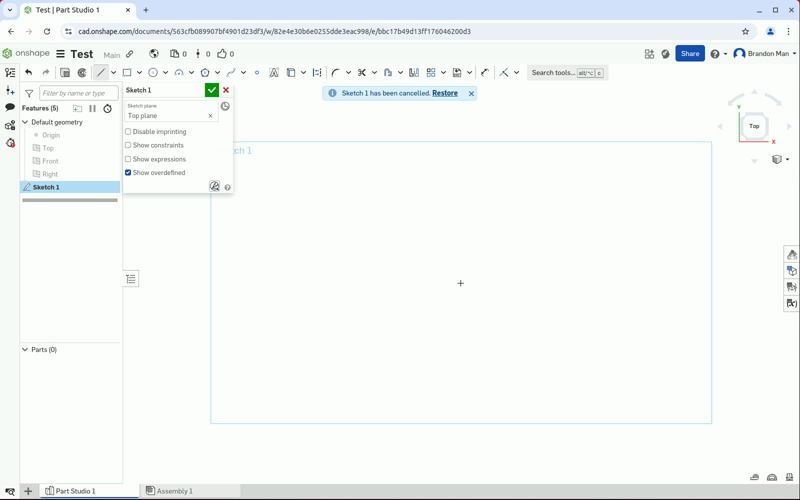
click(460, 282)
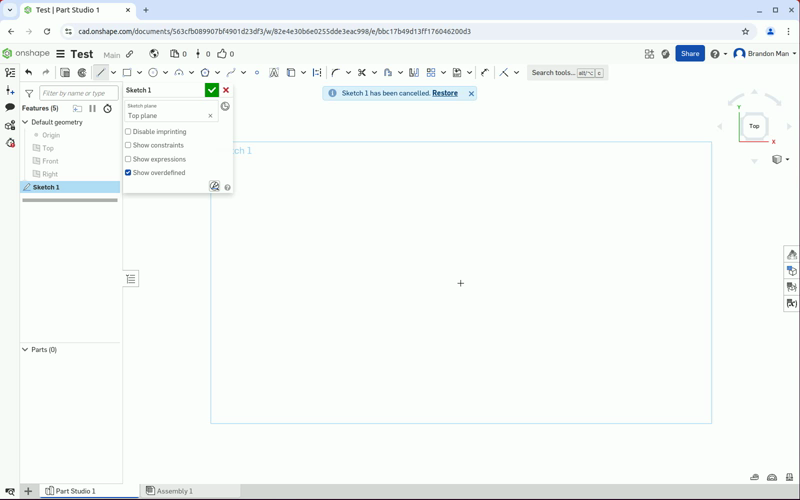
key_up(shift)
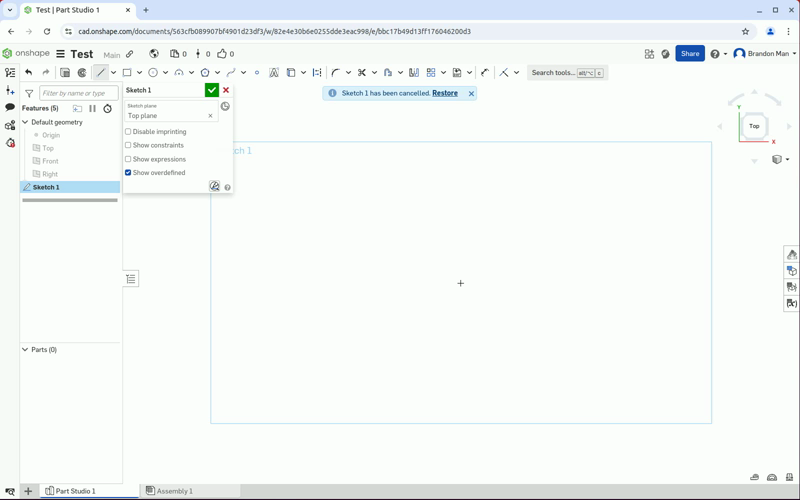
key_down(shift)
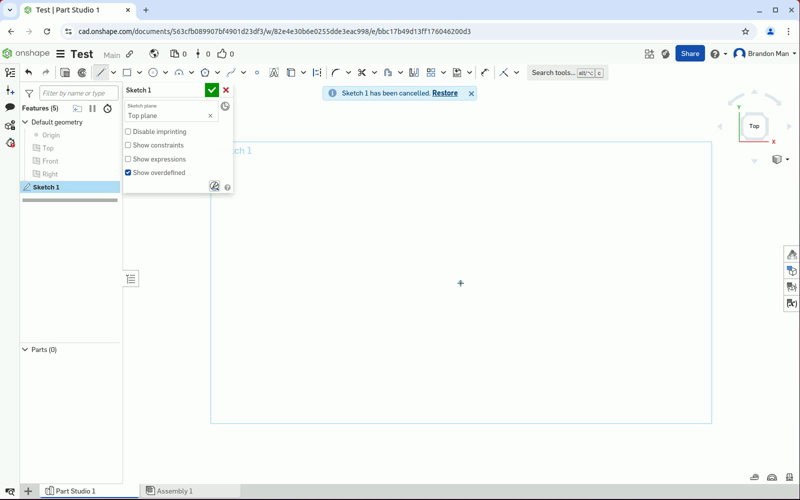
mouse_move(573, 282)
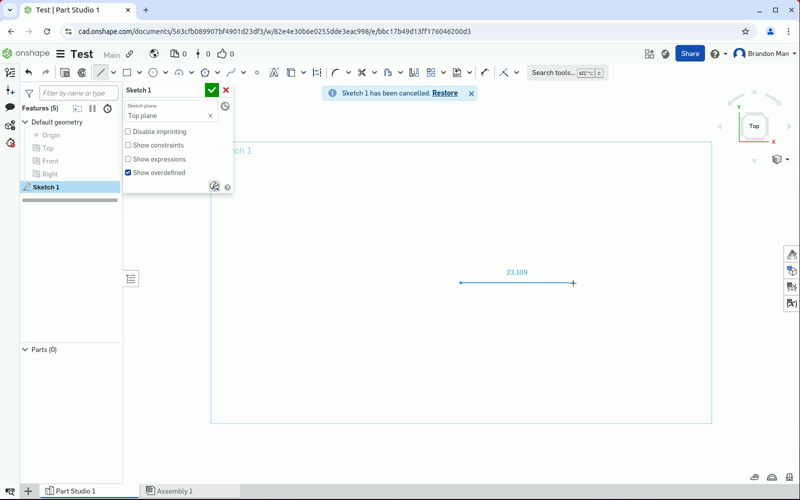
click(573, 282)
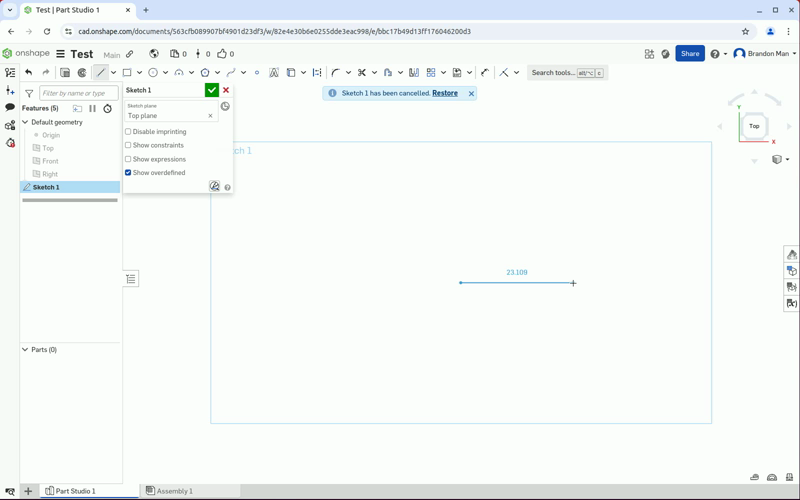
key_up(shift)
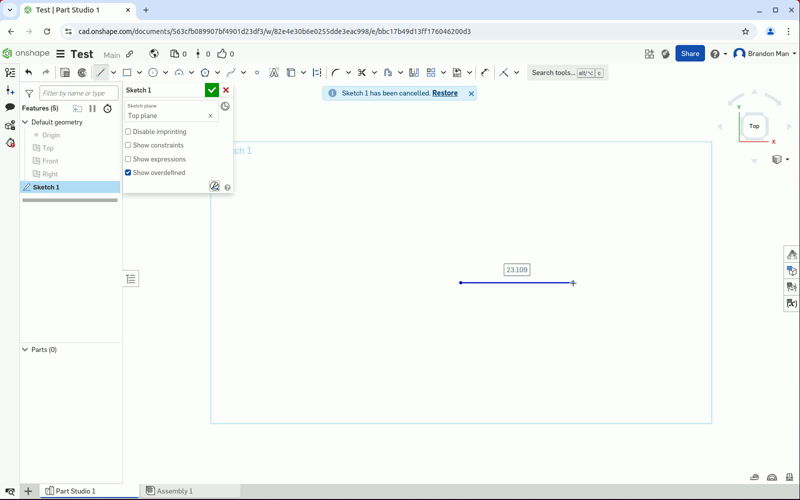
key_down(shift)
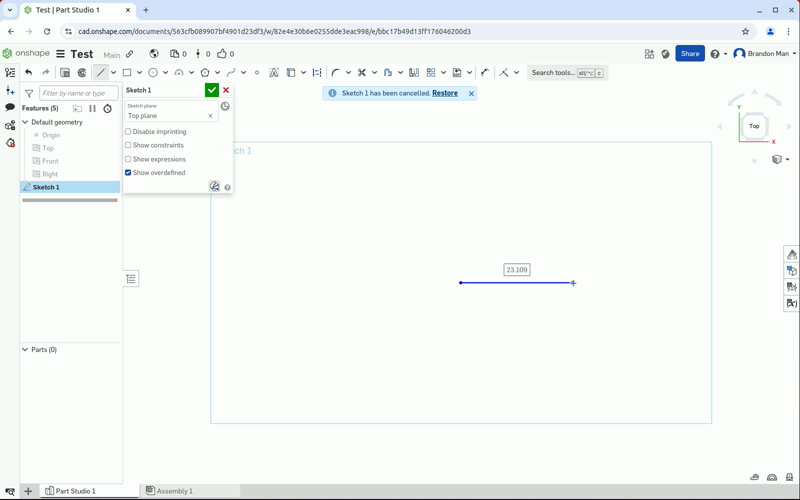
mouse_move(573, 170)
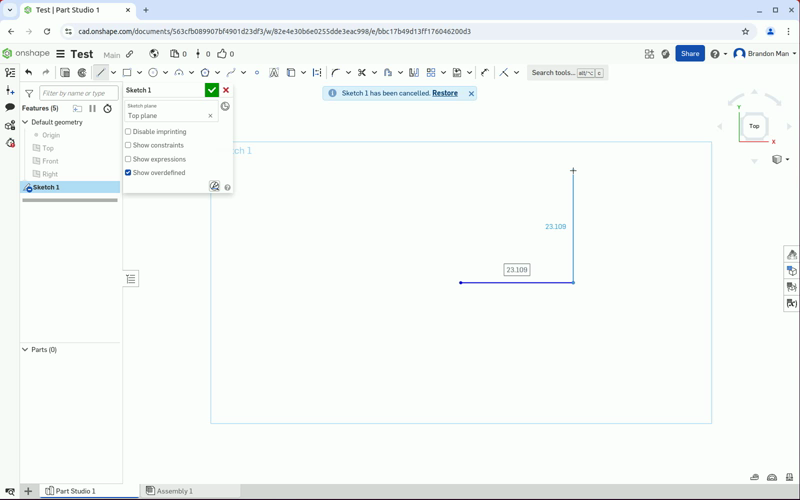
click(573, 170)
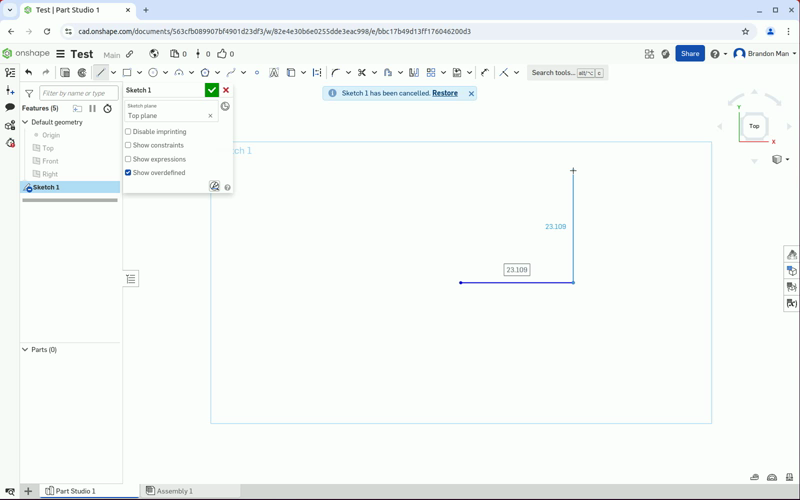
key_up(shift)
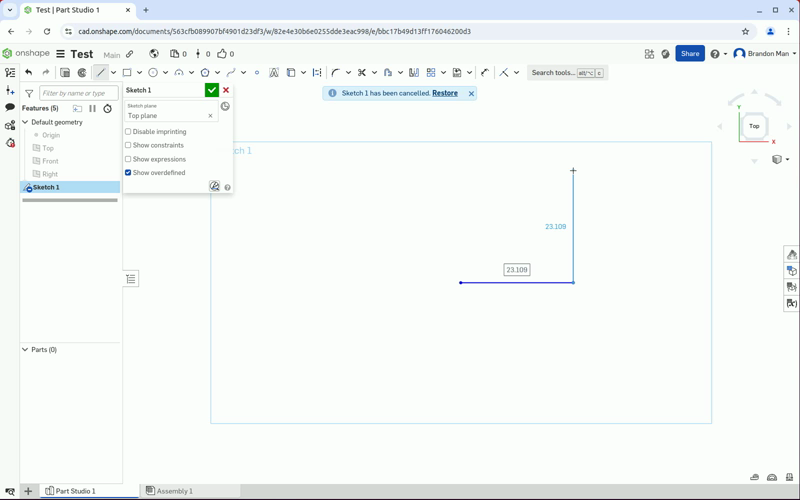
key_down(shift)
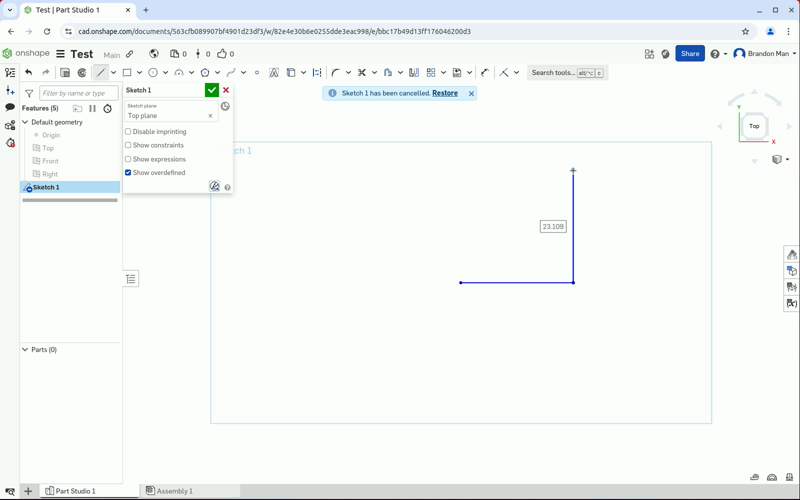
mouse_move(460, 170)
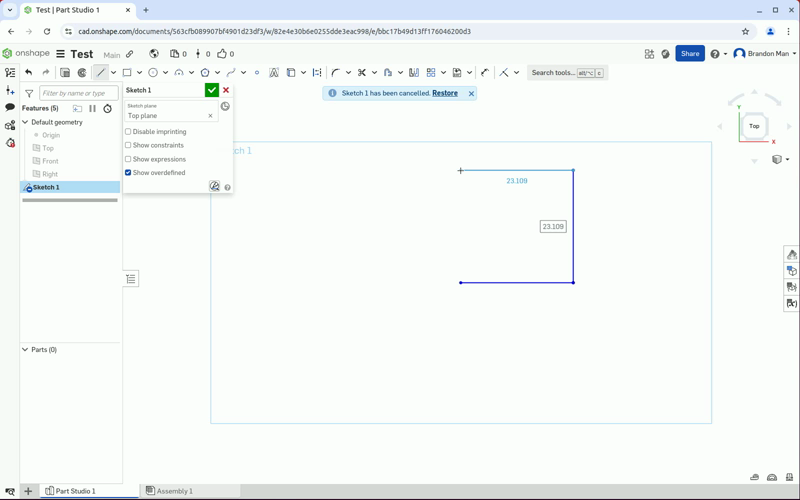
click(460, 170)
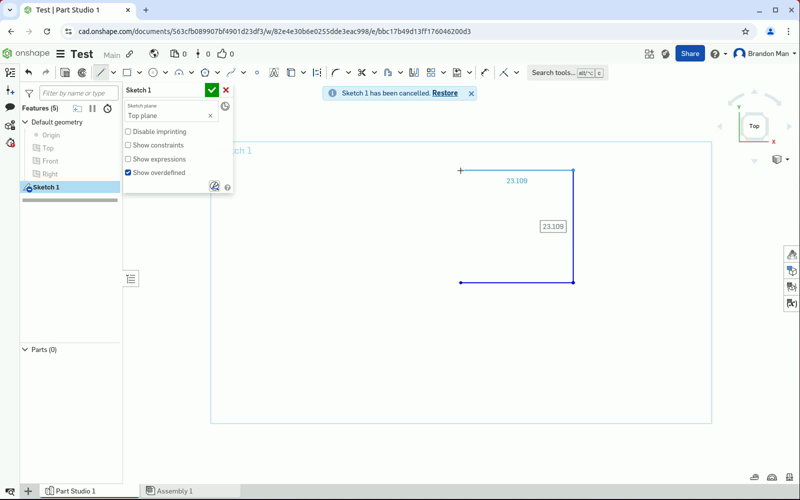
key_up(shift)
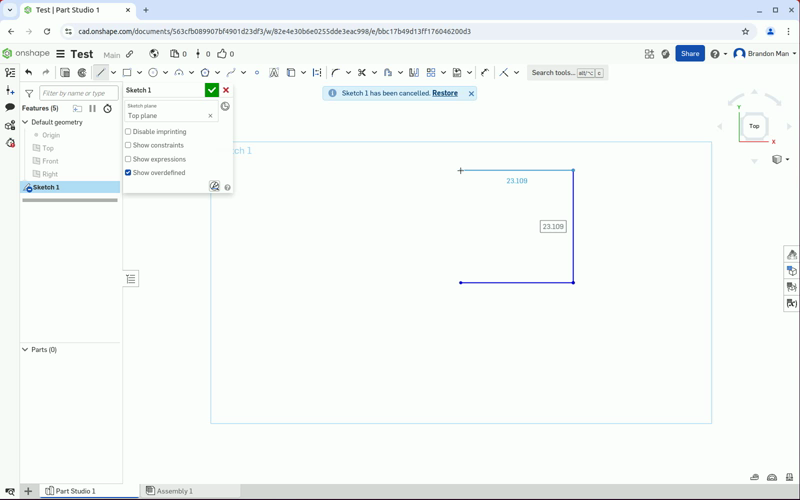
key_down(shift)
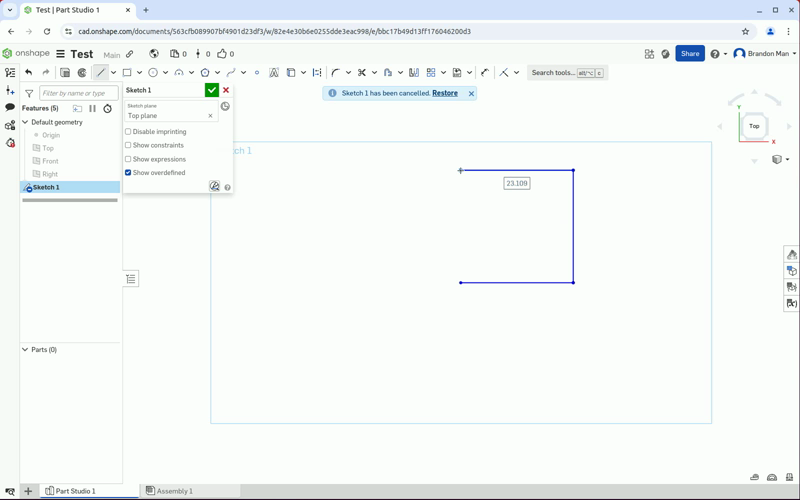
mouse_move(460, 282)
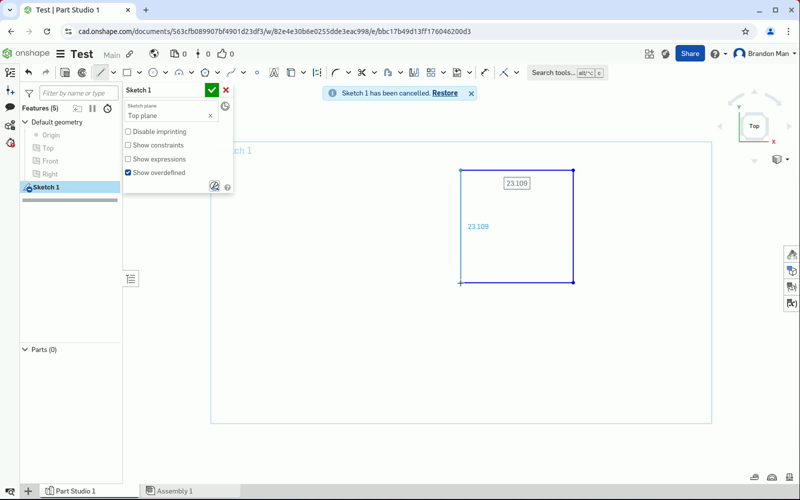
key_up(shift)
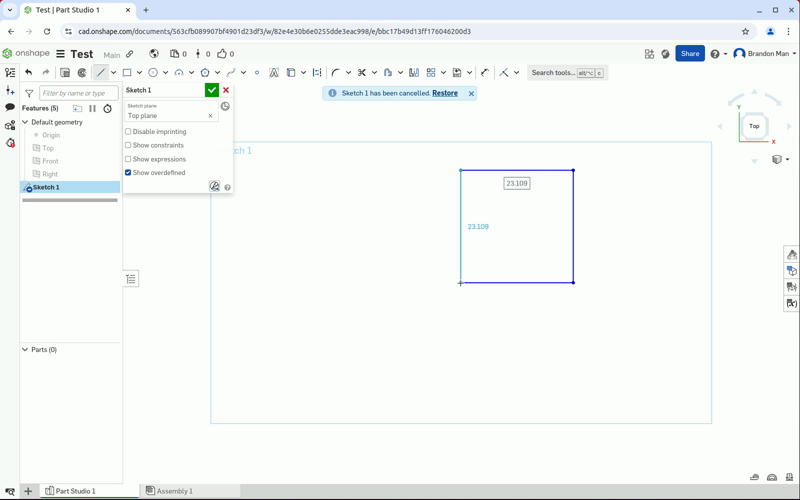
click(460, 282)
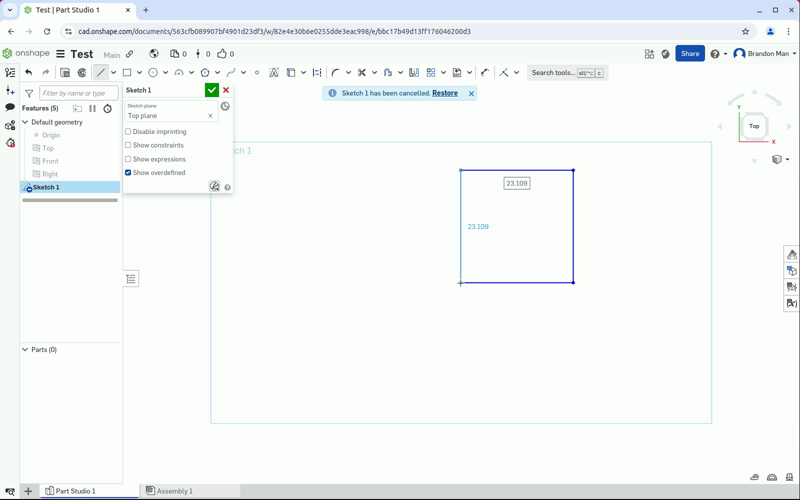
key(esc)
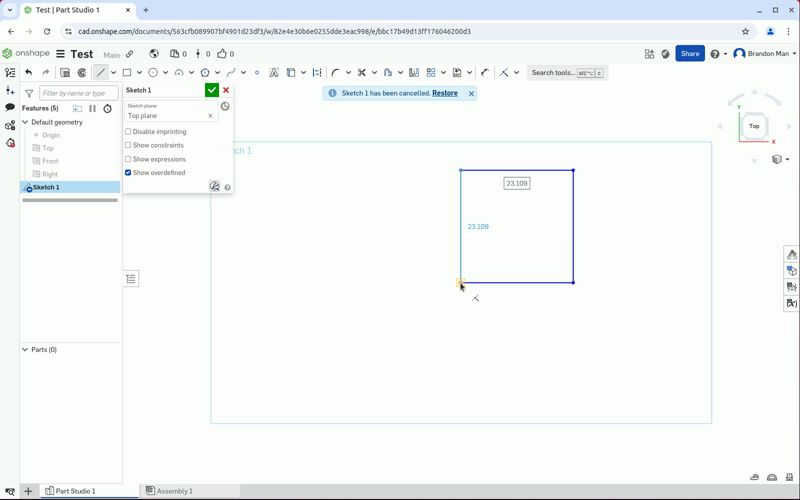
key(c)
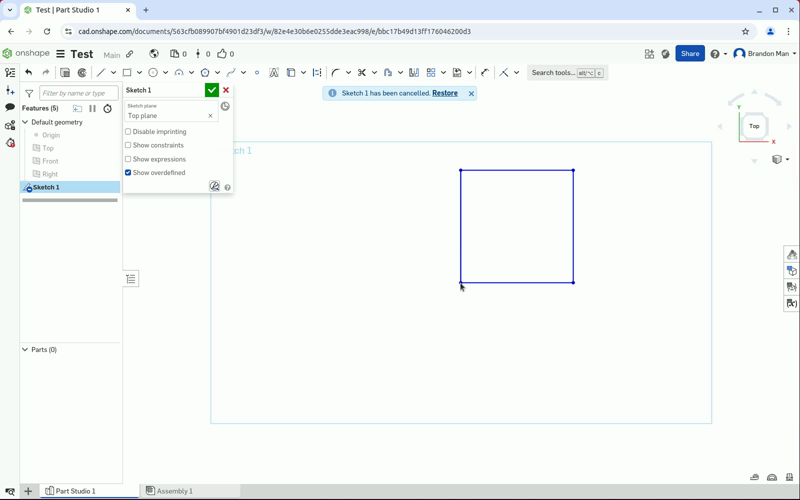
key_down(shift)
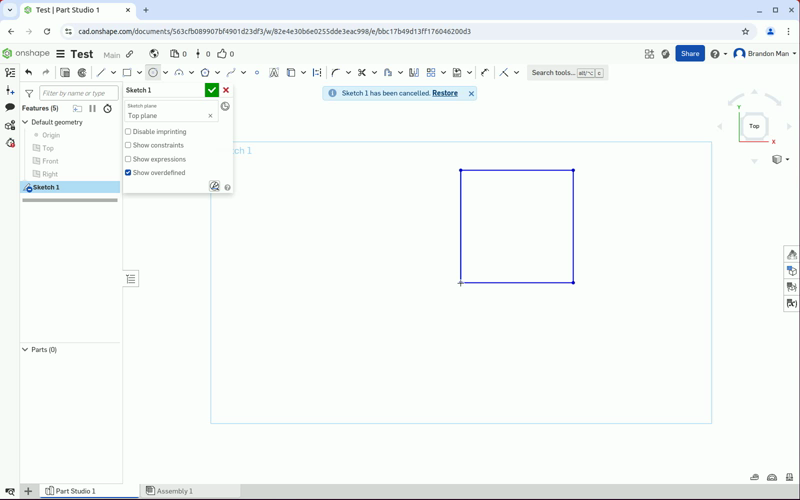
mouse_move(522, 221)
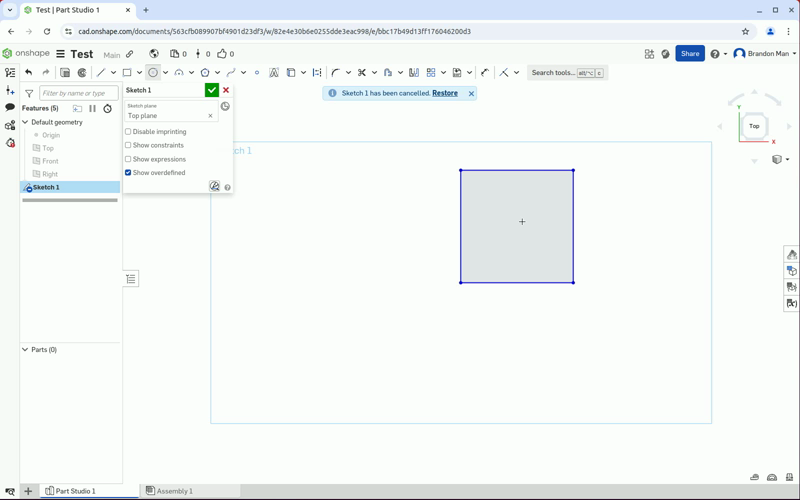
click(522, 221)
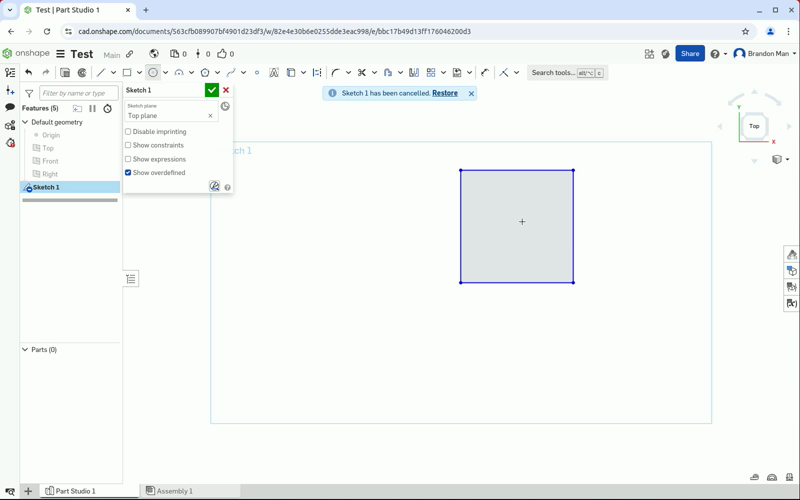
key_up(shift)
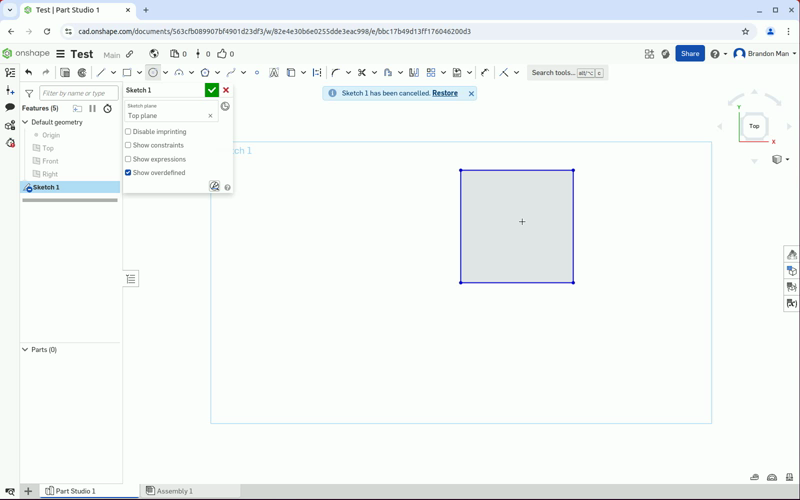
mouse_move(534, 221)
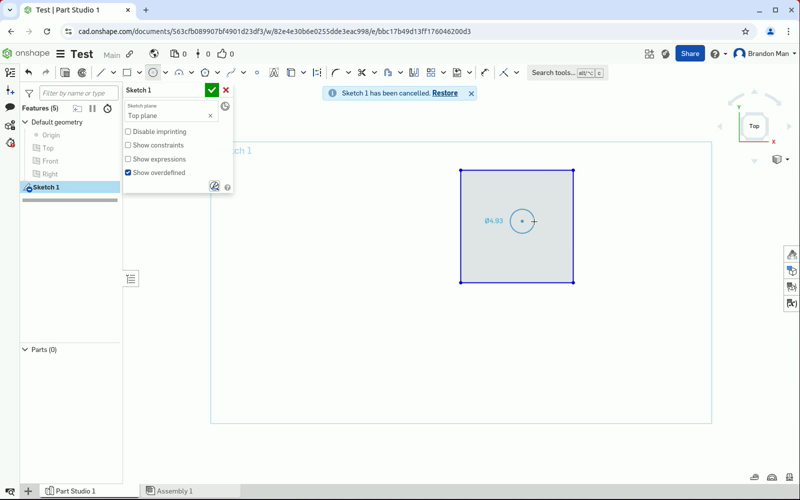
click(534, 221)
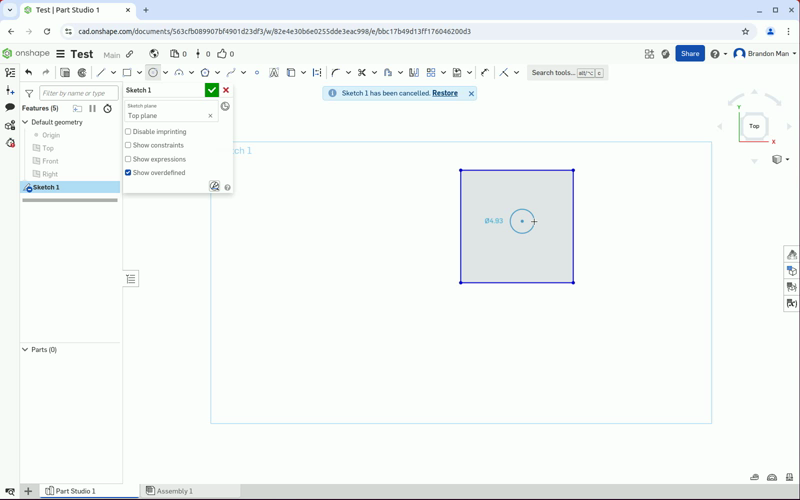
key(esc)
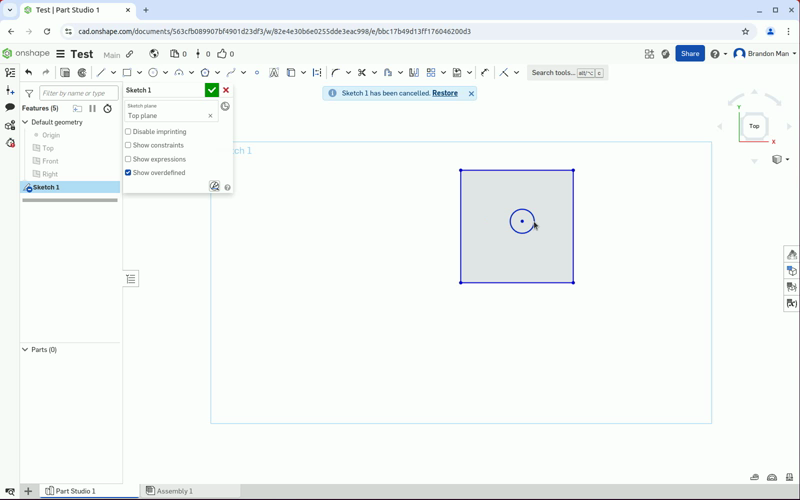
mouse_move(521, 192)
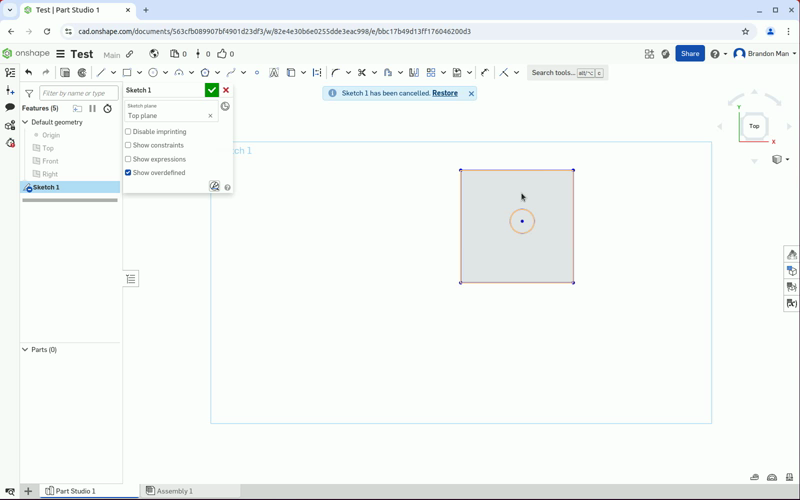
click(521, 192)
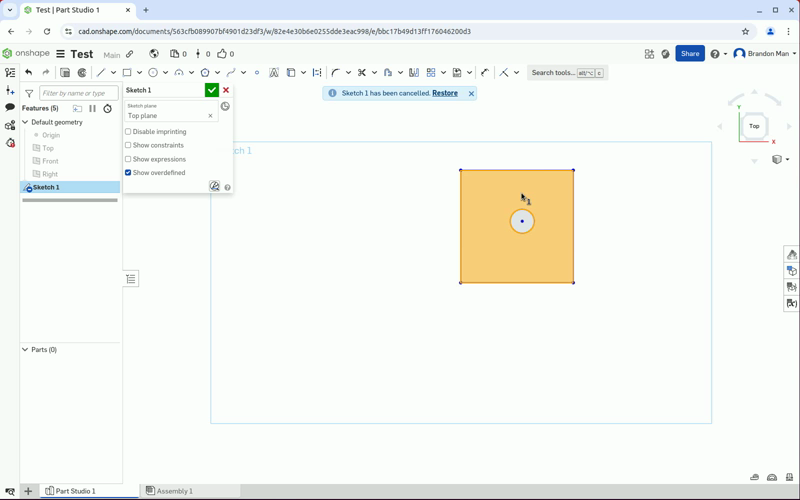
mouse_move(73, 352)
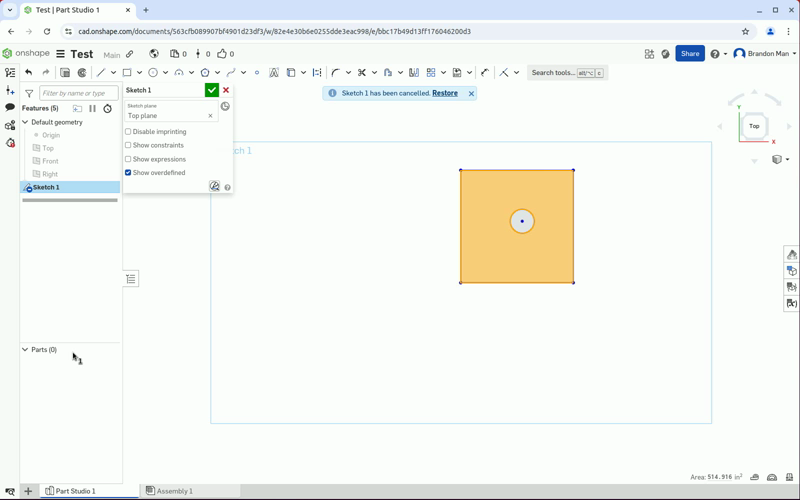
key(shift+y)
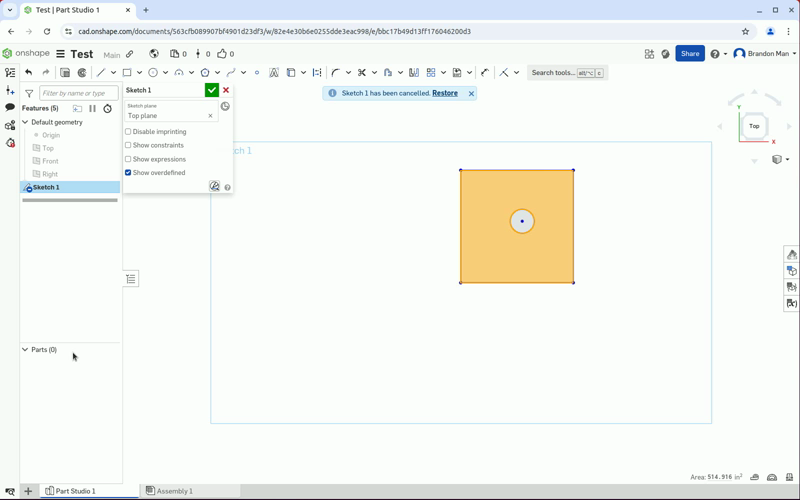
key(shift+e)
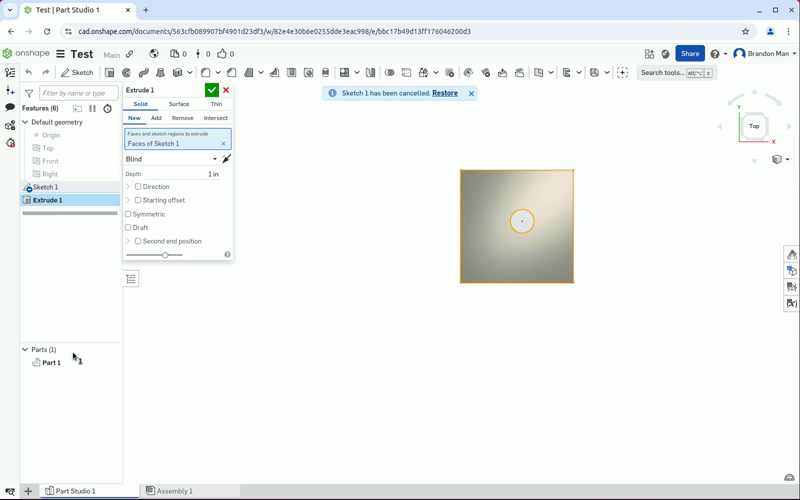
mouse_move(143, 106)
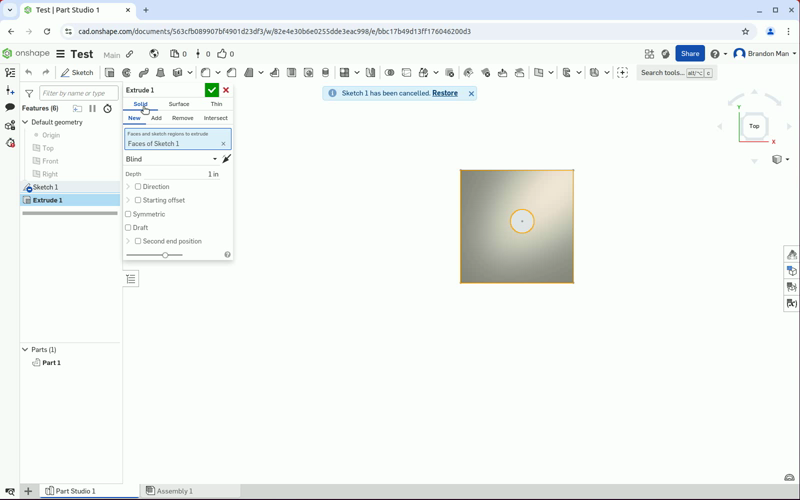
click(143, 106)
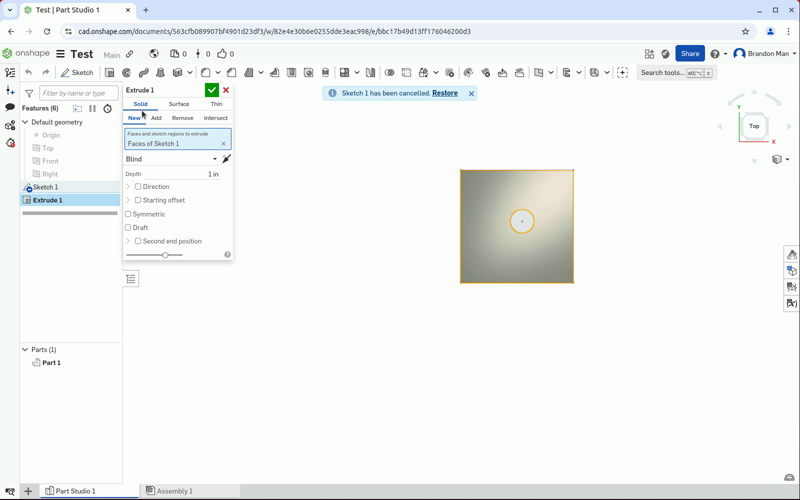
mouse_move(137, 120)
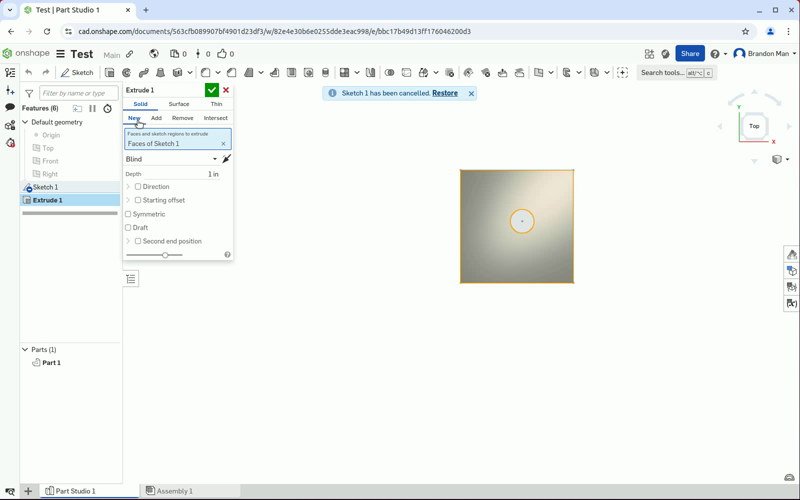
click(137, 120)
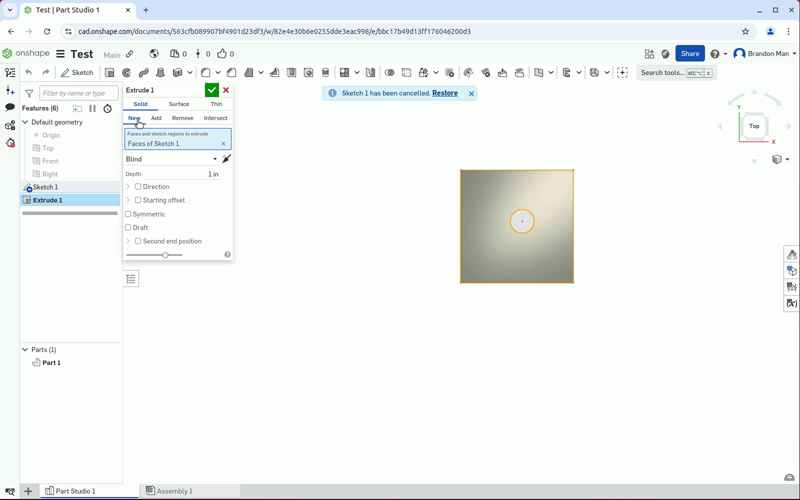
key(tab, 4)
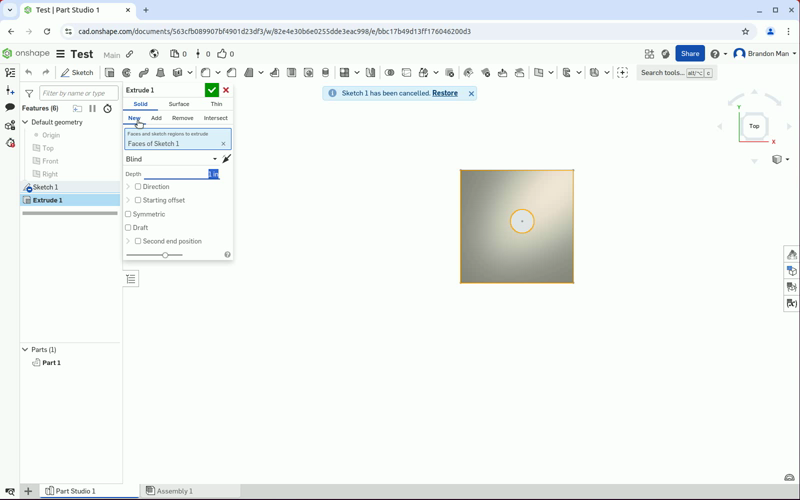
text(3.37)
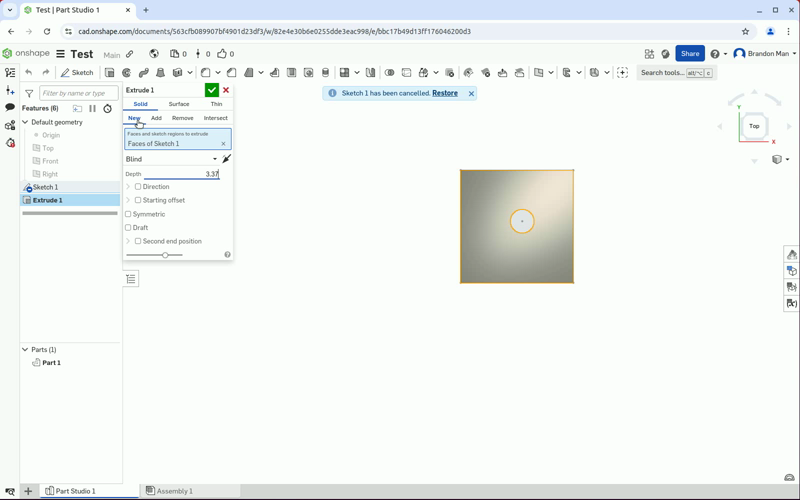
key(enter)
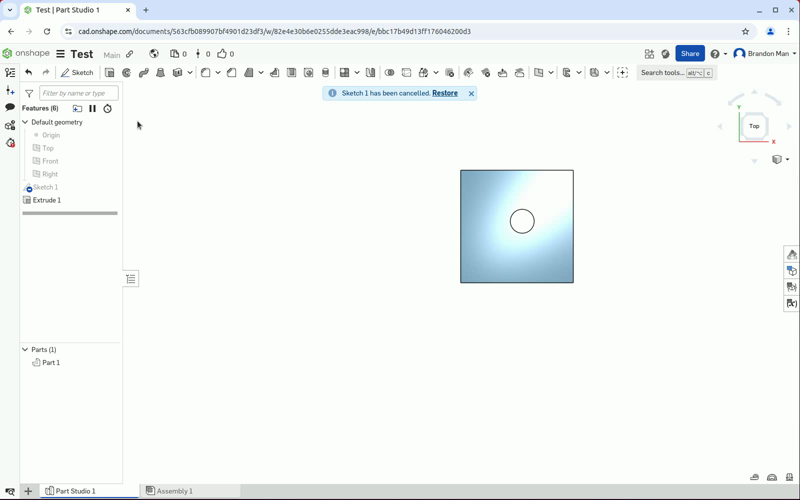
key(shift+h)
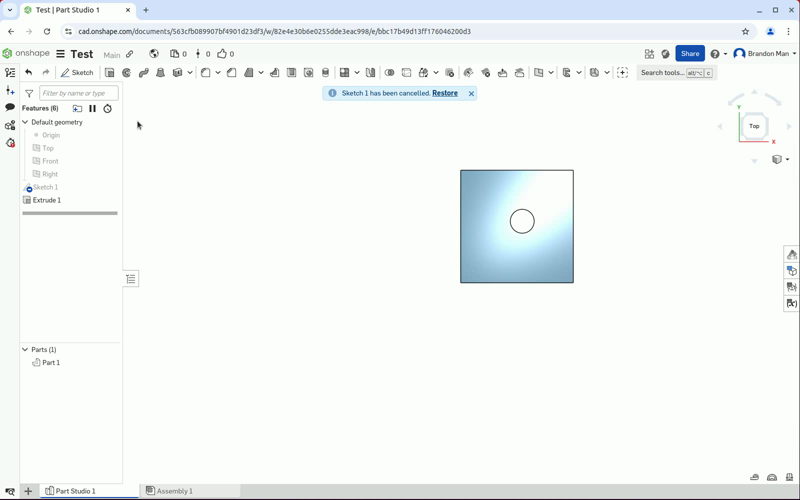
key(shift+h)
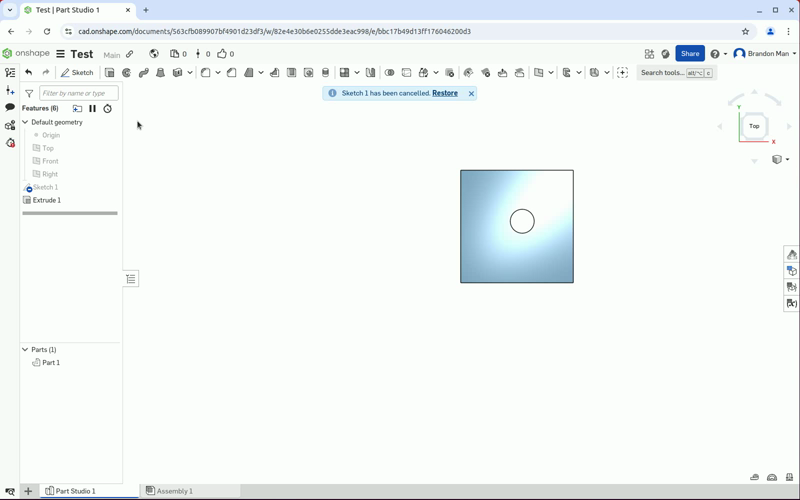
mouse_move(73, 189)
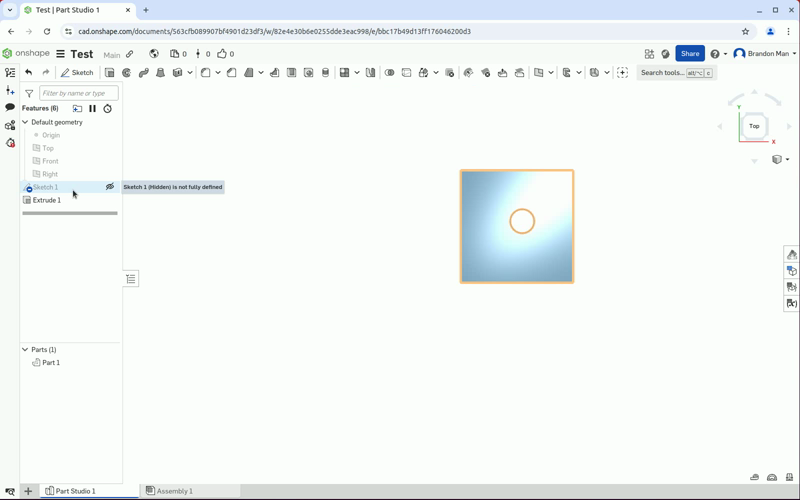
click(73, 189)
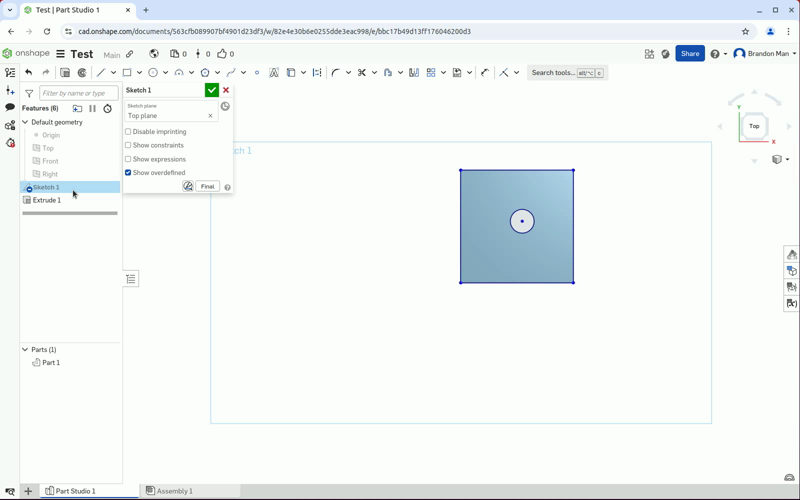
mouse_move(229, 92)
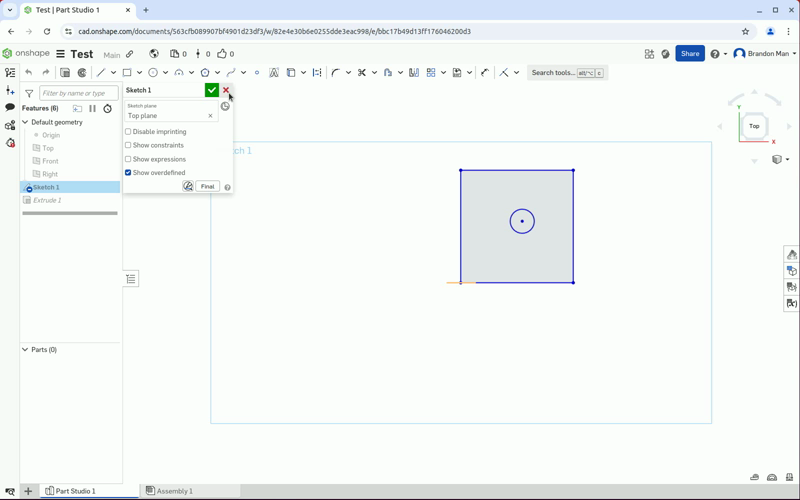
click(229, 92)
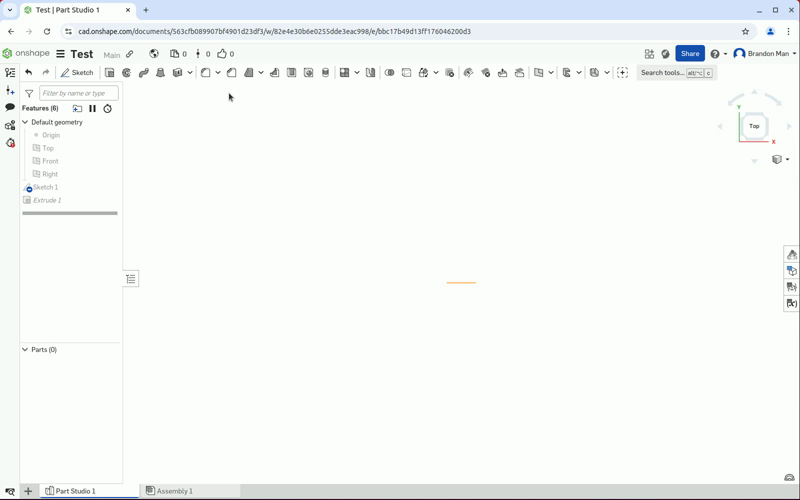
mouse_move(541, 75)
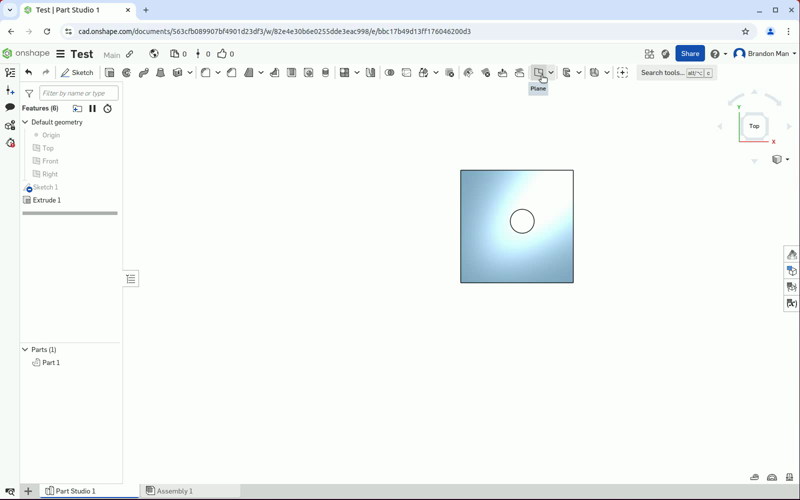
click(541, 75)
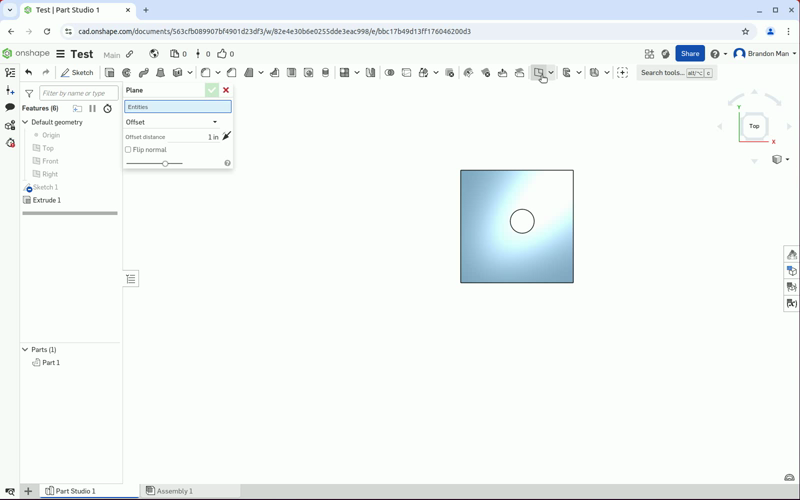
mouse_move(73, 150)
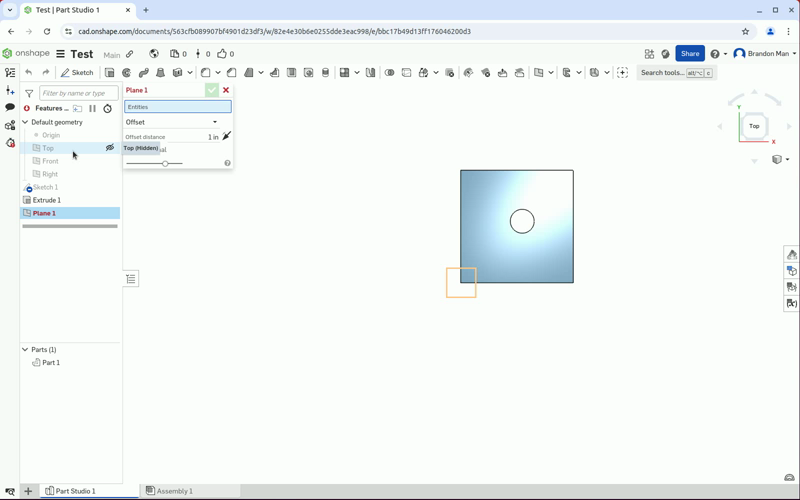
click(73, 150)
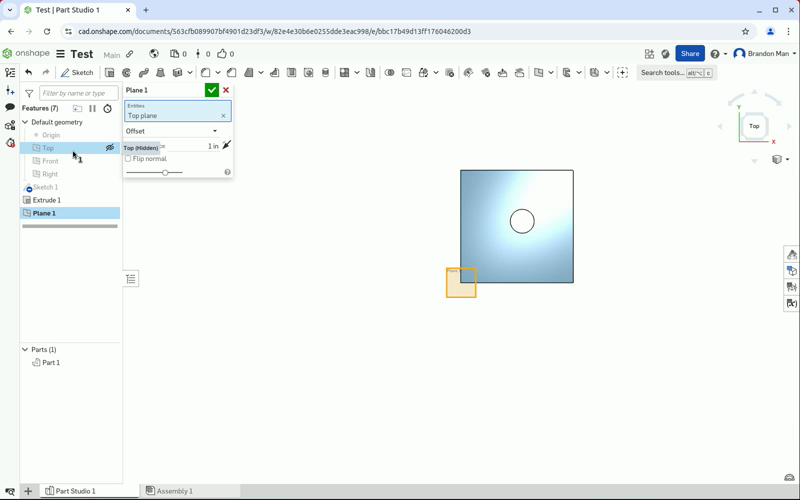
key(tab, 2)
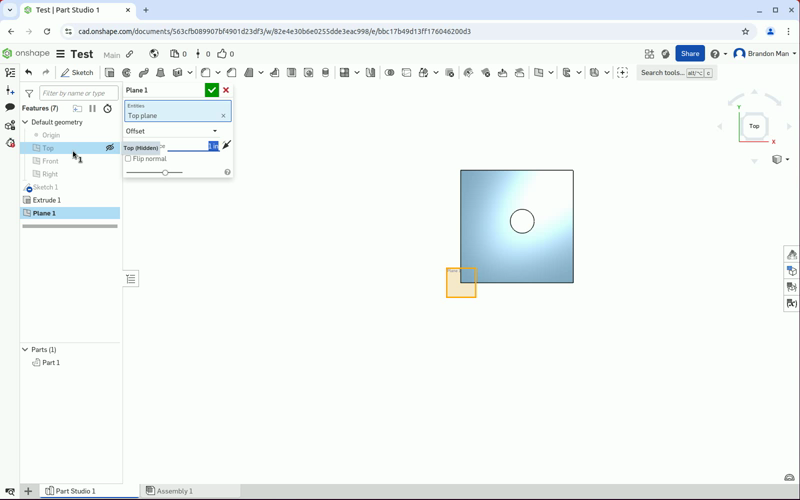
text(3.358)
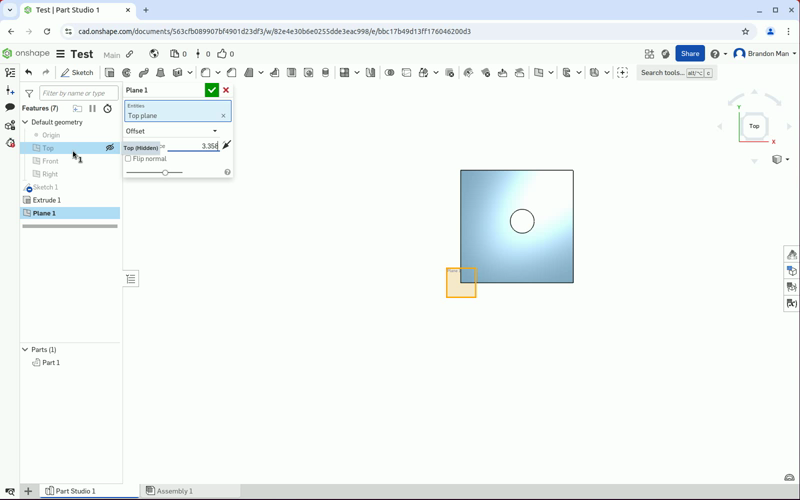
key(enter, 2)
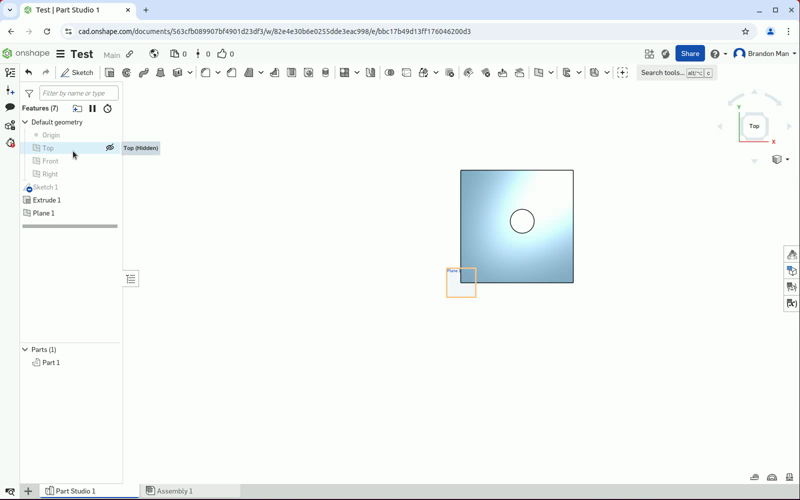
key(shift+s)
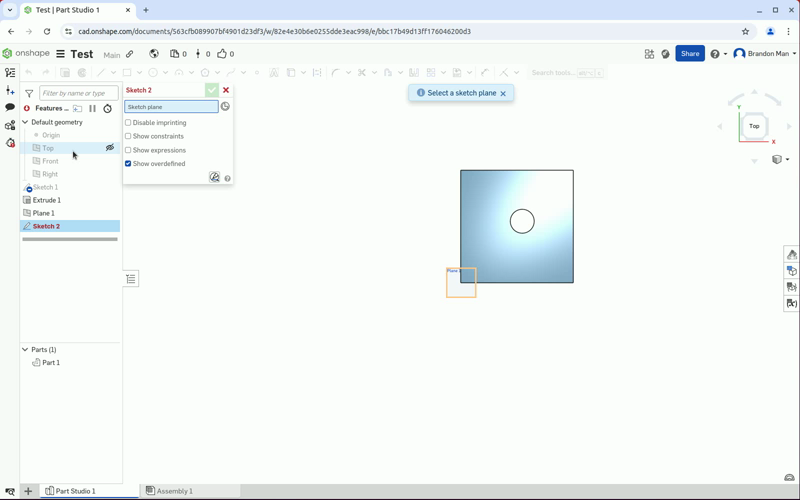
mouse_move(73, 215)
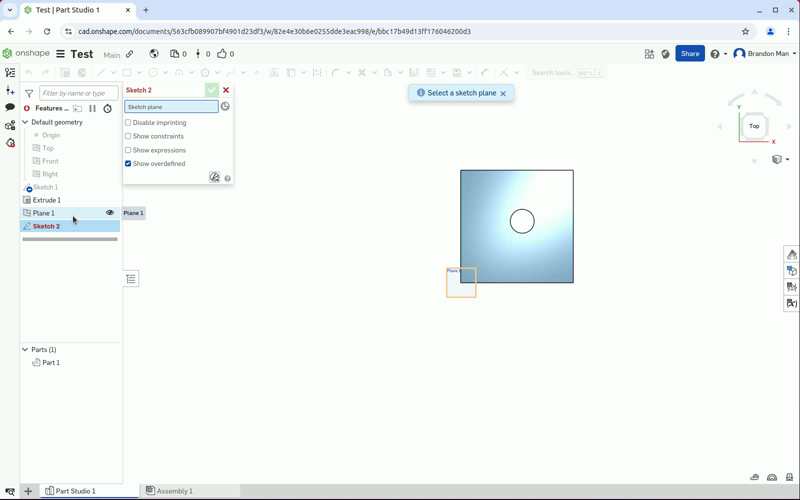
click(73, 215)
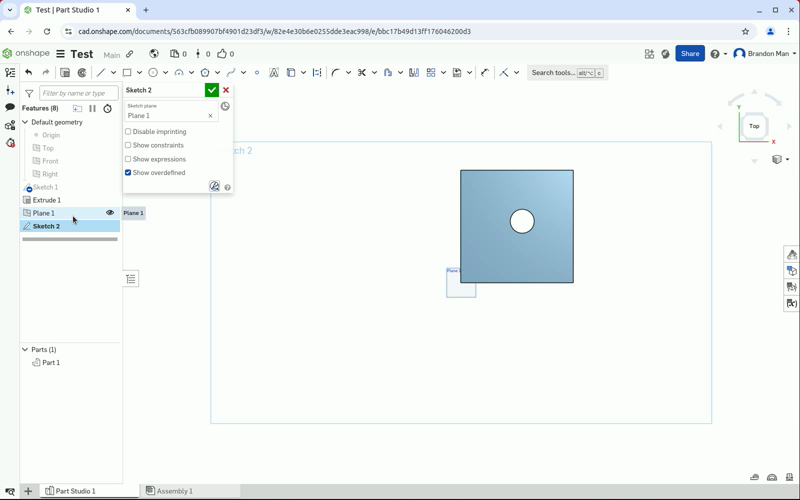
mouse_move(73, 352)
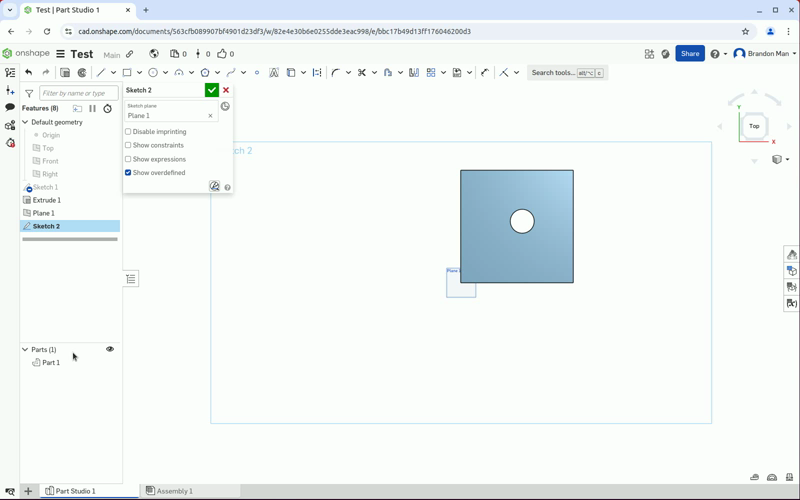
key(y)
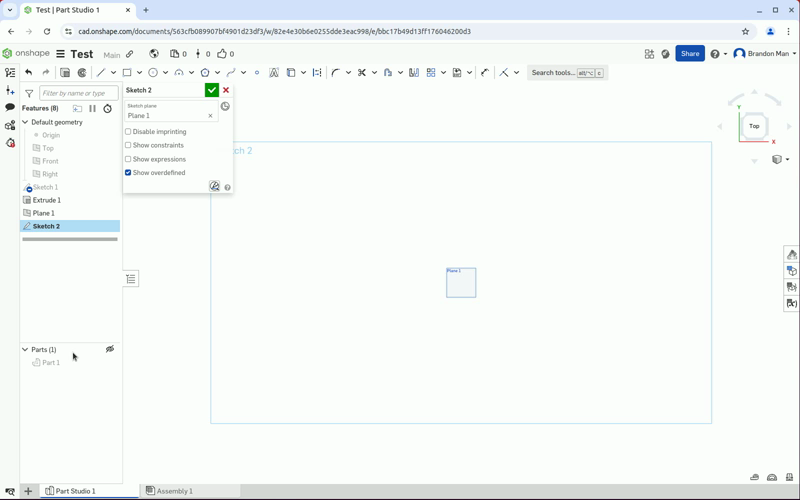
key(l)
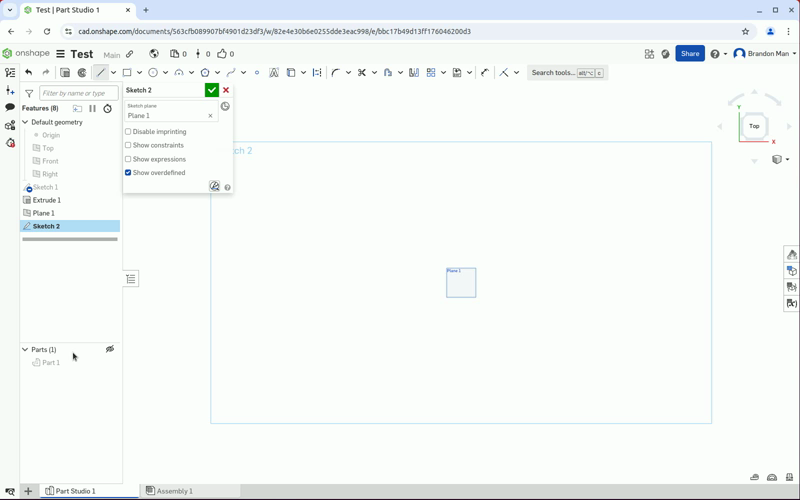
key_down(shift)
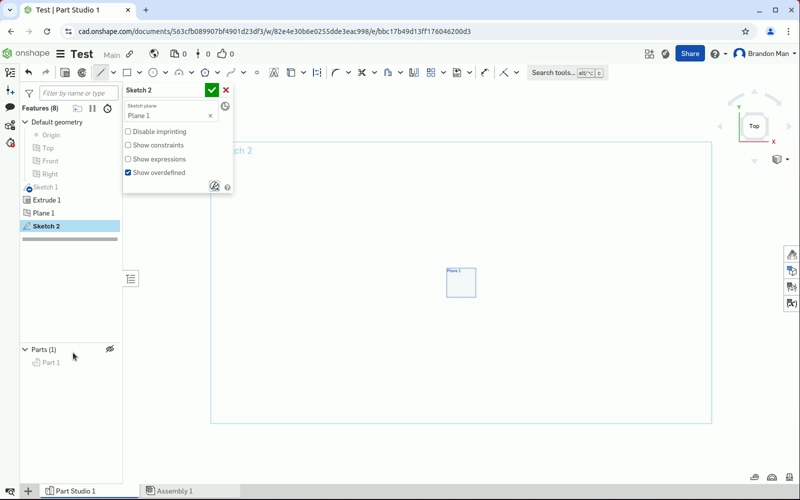
mouse_move(460, 282)
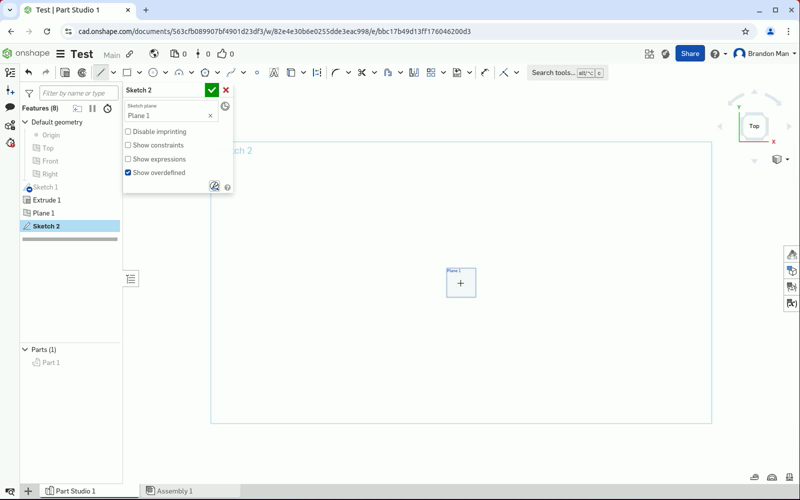
click(460, 282)
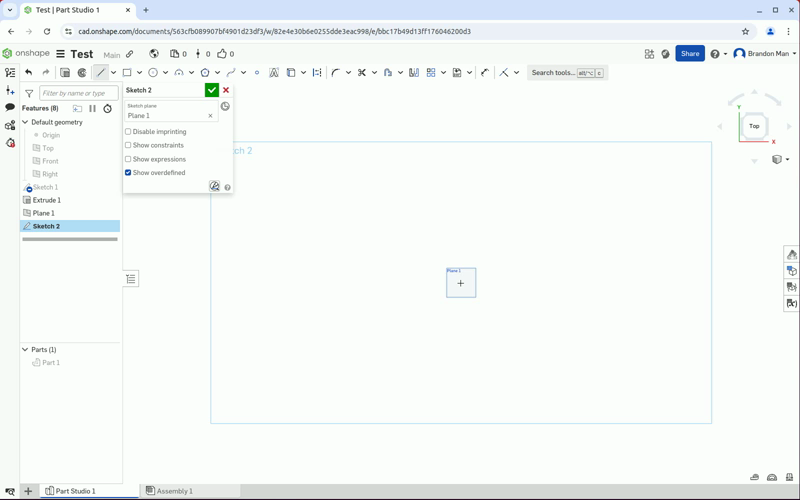
key_up(shift)
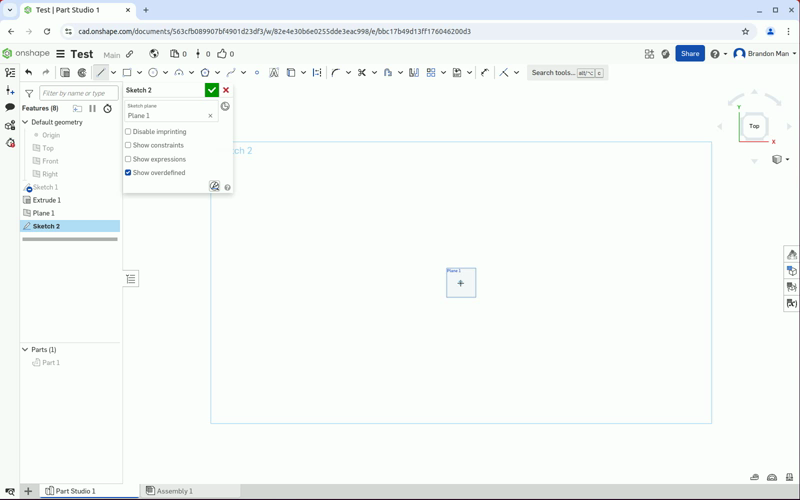
key_down(shift)
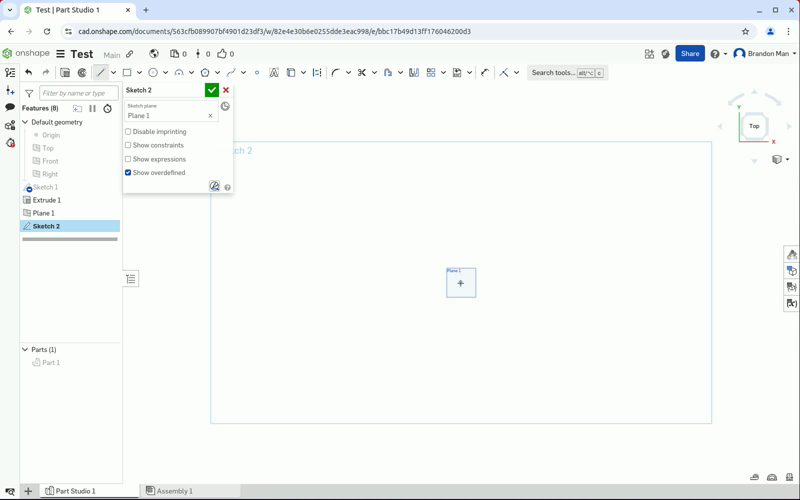
mouse_move(573, 282)
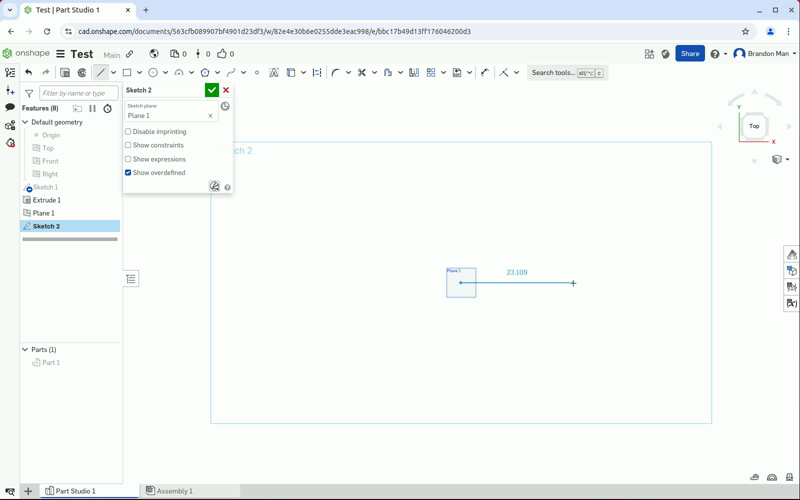
click(573, 282)
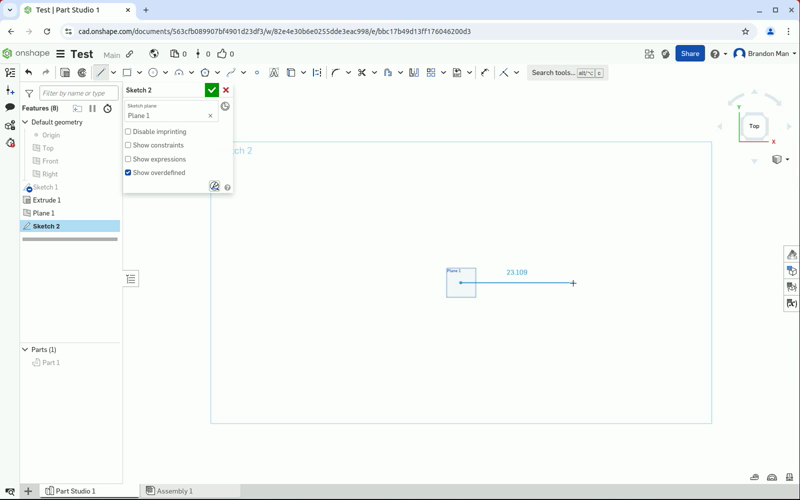
key_up(shift)
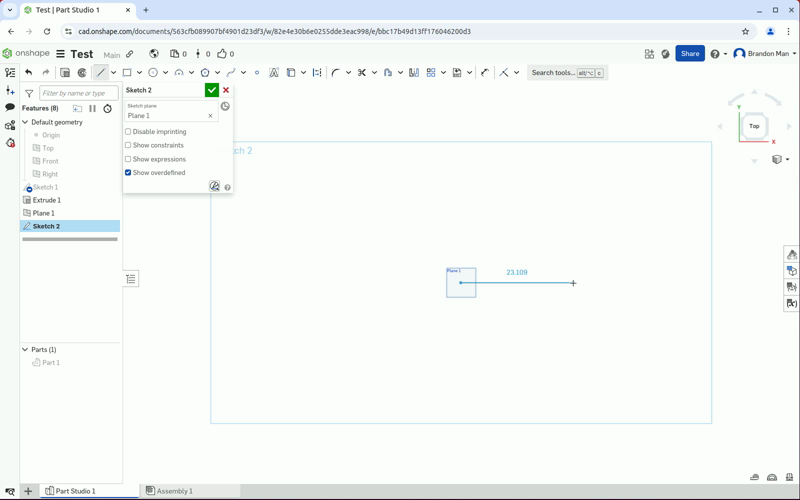
key_down(shift)
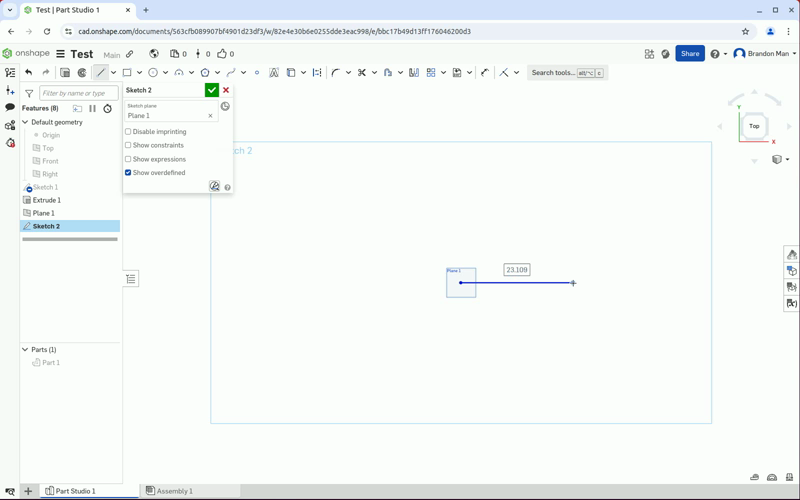
mouse_move(589, 282)
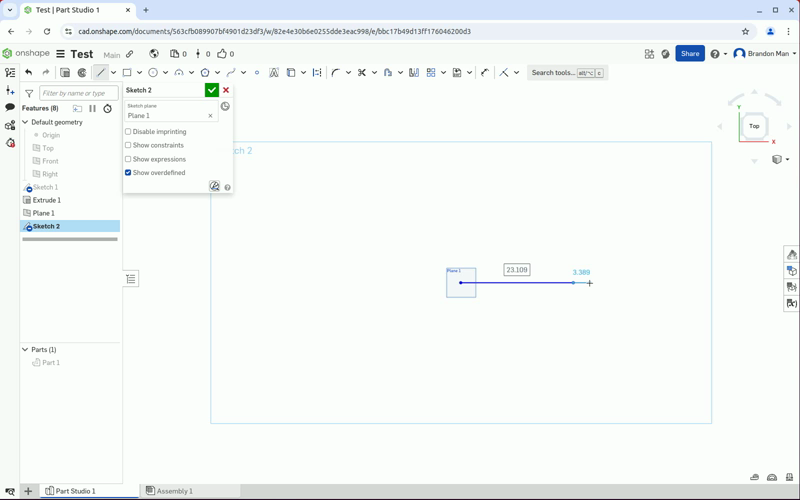
mouse_move(573, 266)
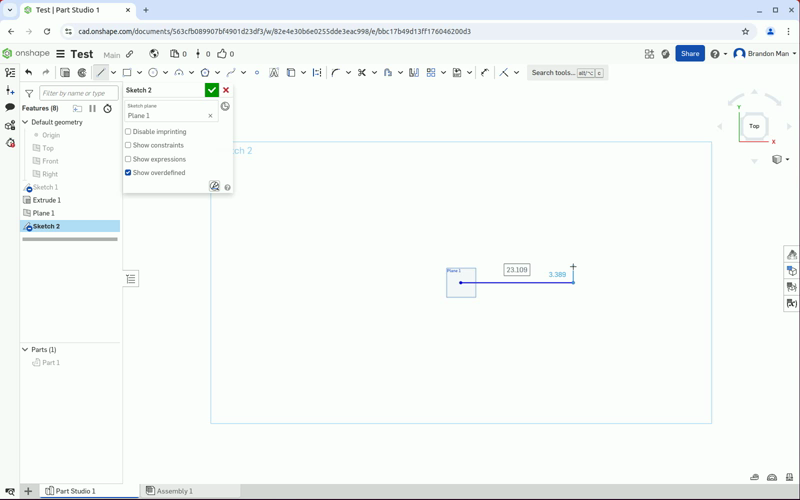
click(573, 266)
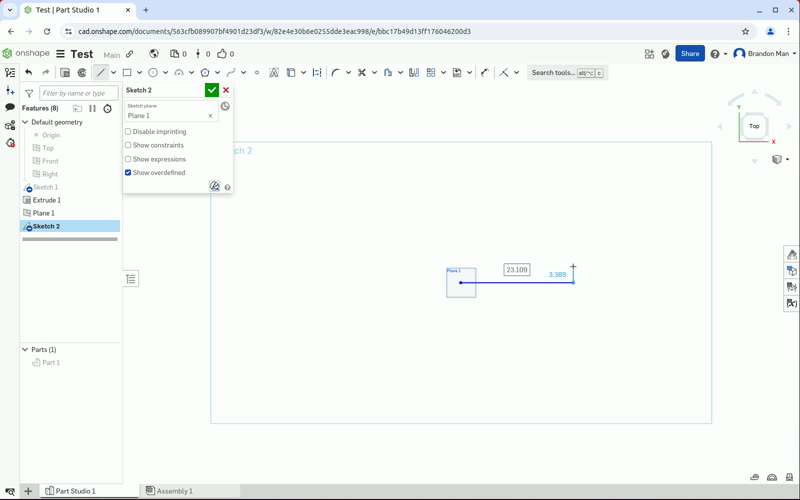
key_up(shift)
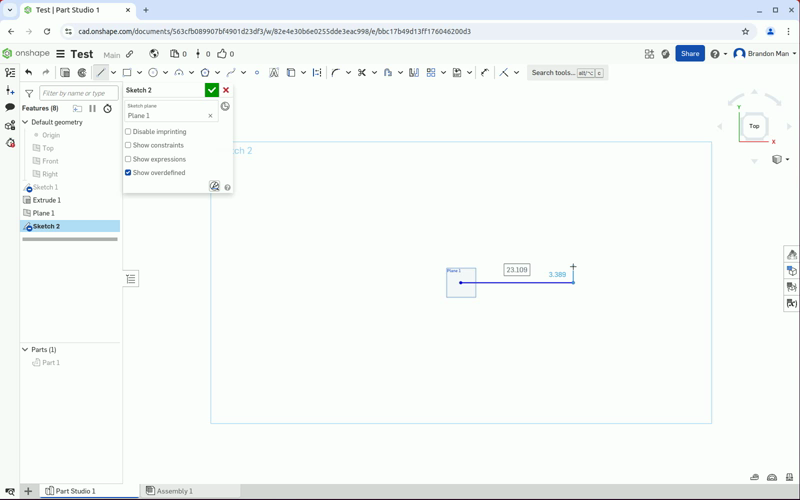
key_down(shift)
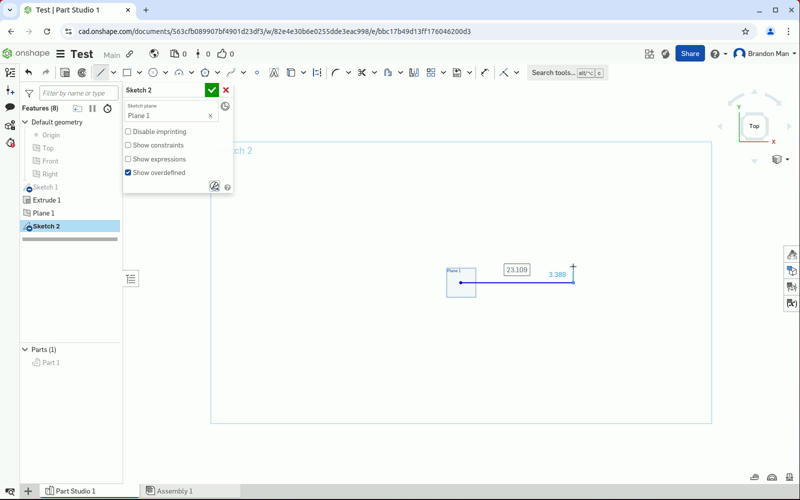
mouse_move(477, 266)
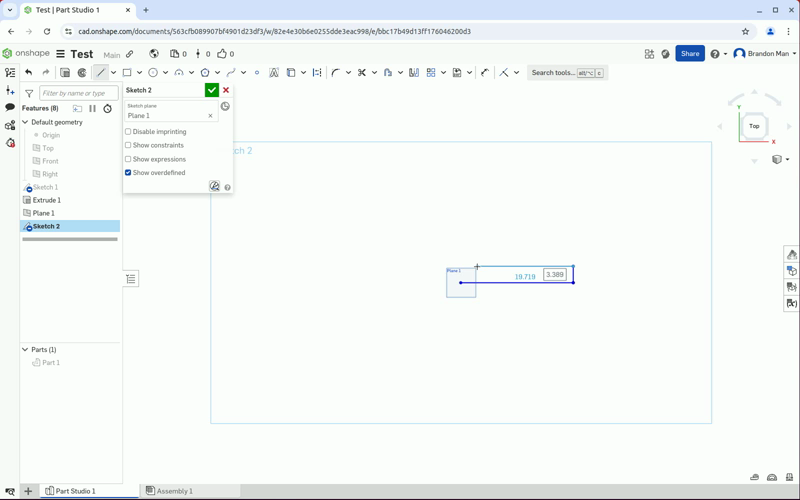
click(477, 266)
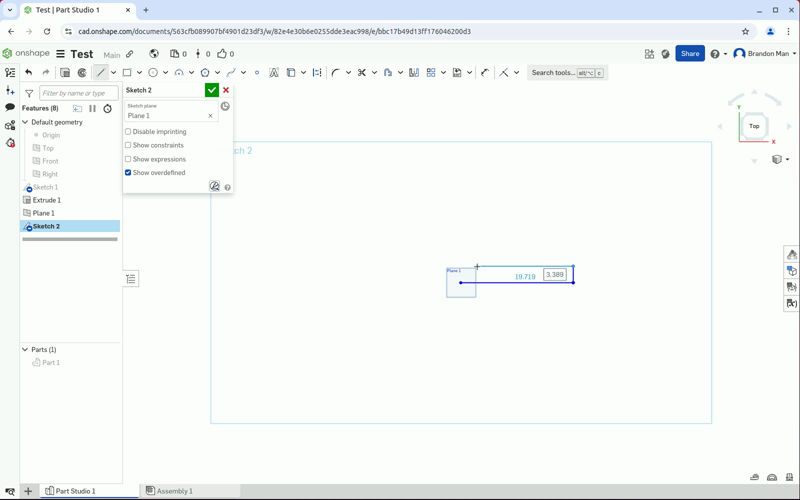
key_up(shift)
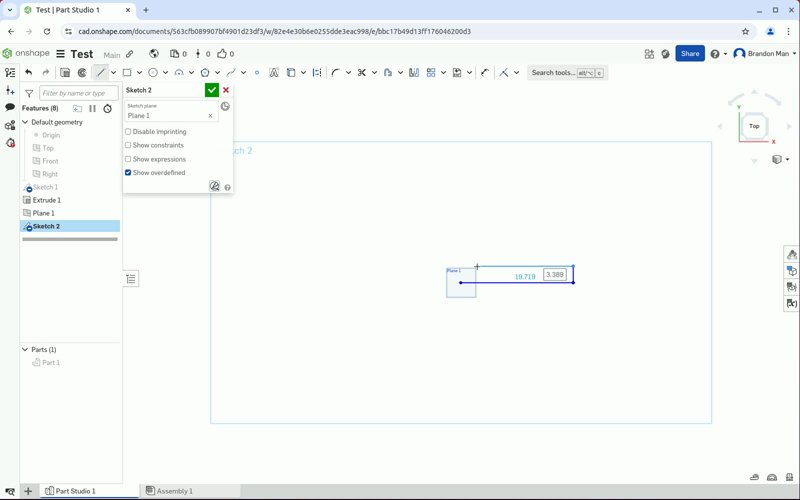
key_down(shift)
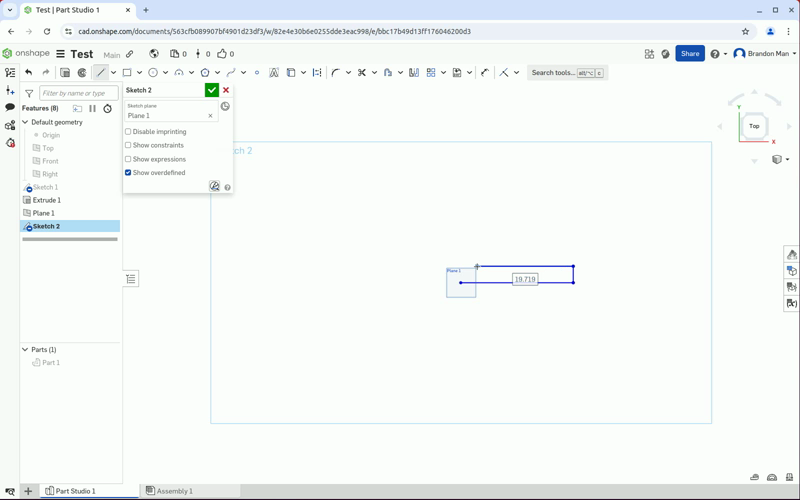
mouse_move(477, 170)
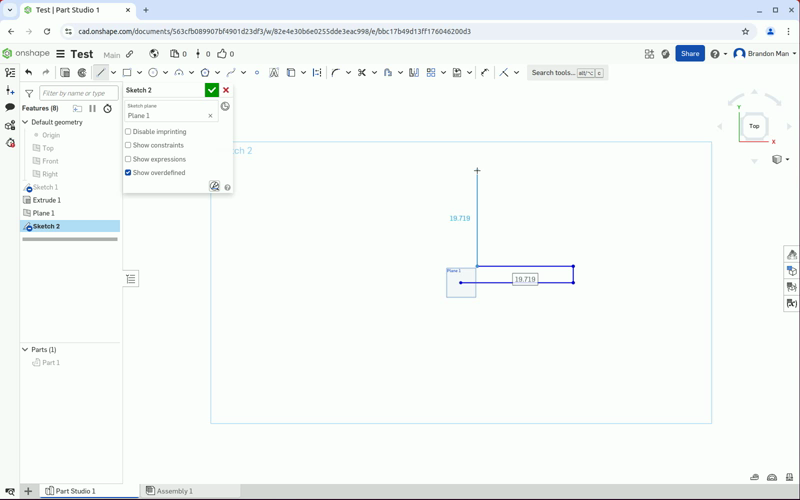
click(477, 170)
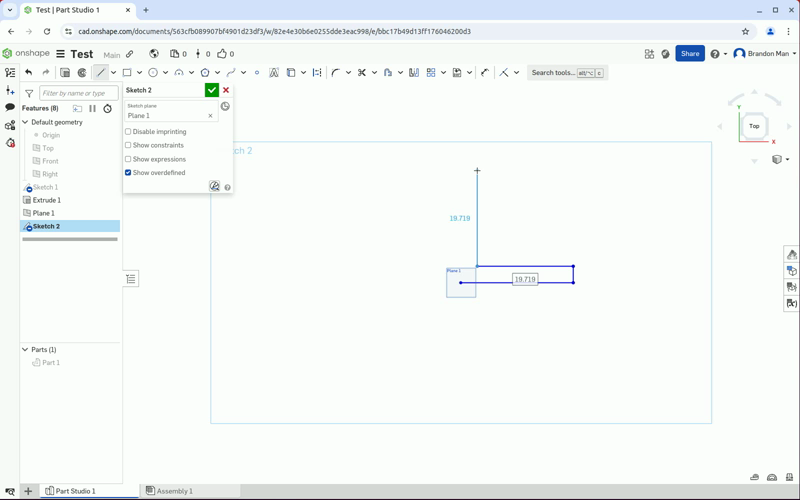
key_up(shift)
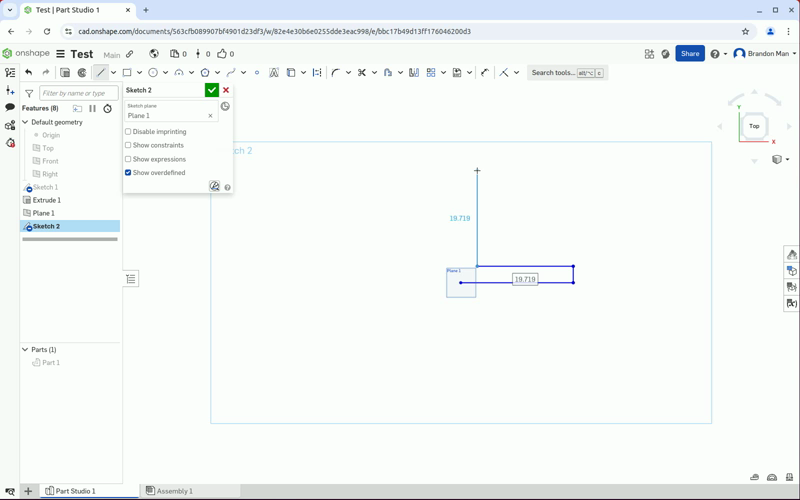
key_down(shift)
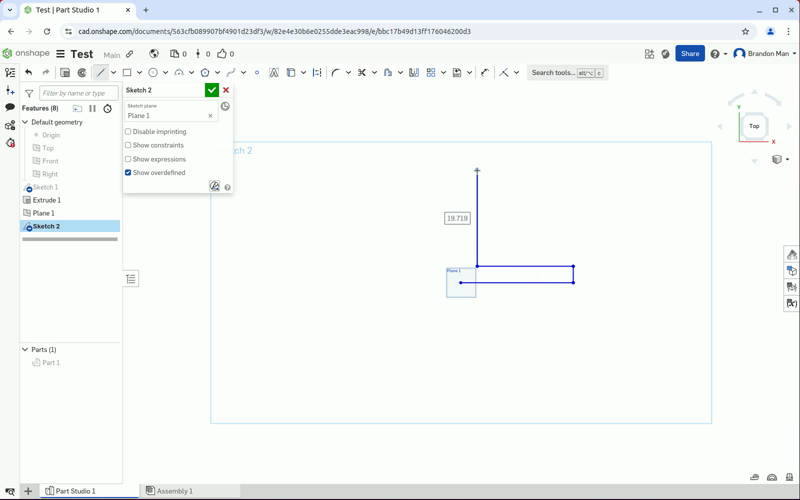
mouse_move(507, 170)
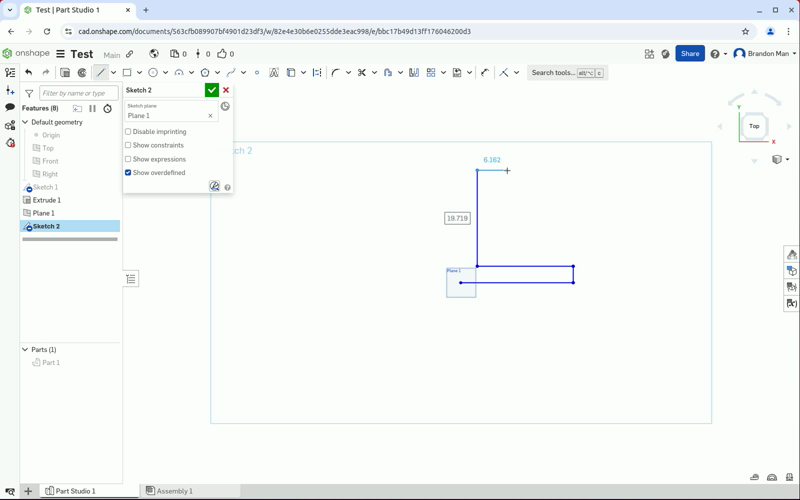
mouse_move(460, 170)
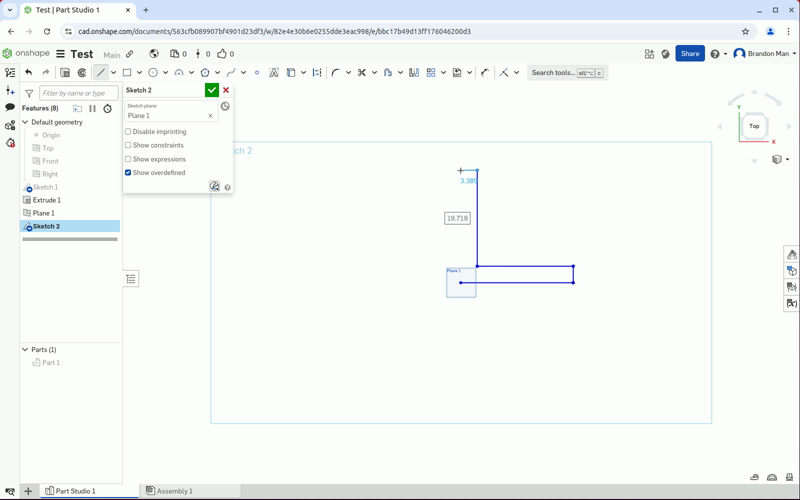
click(460, 170)
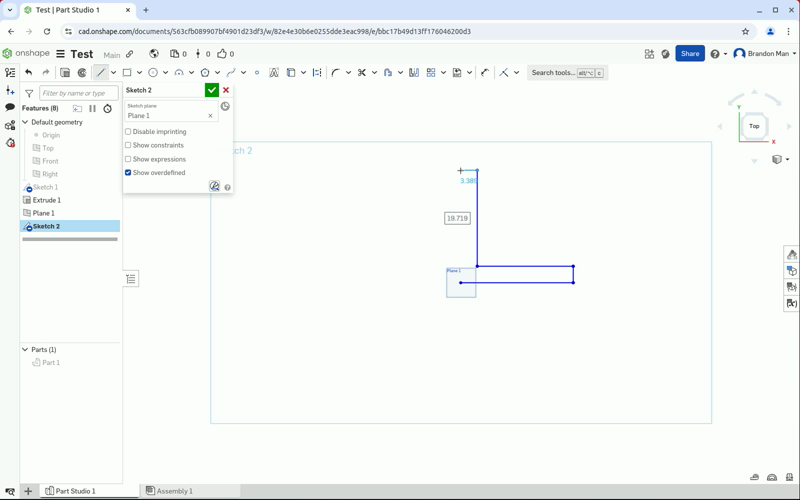
key_up(shift)
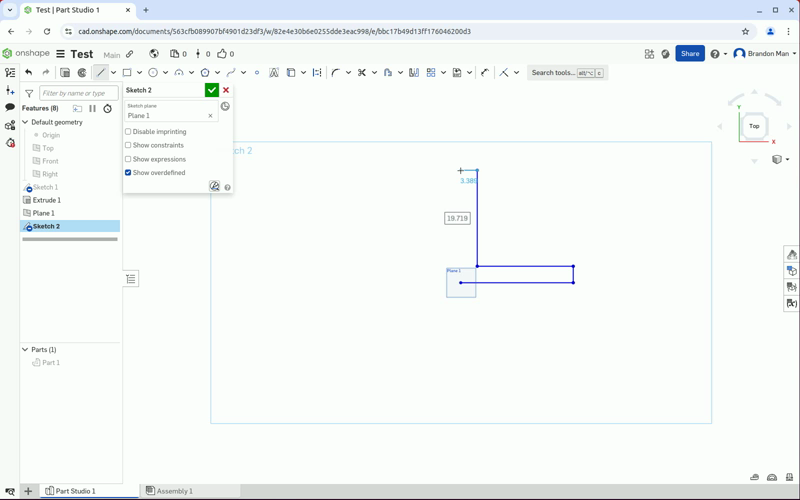
key_down(shift)
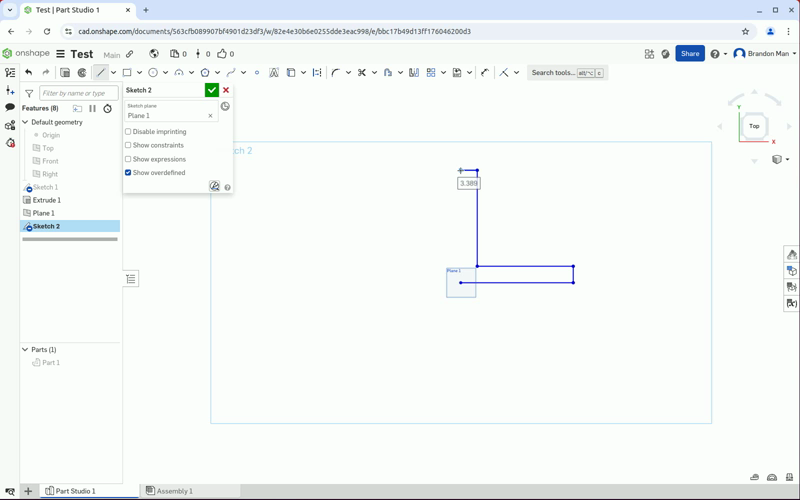
mouse_move(460, 282)
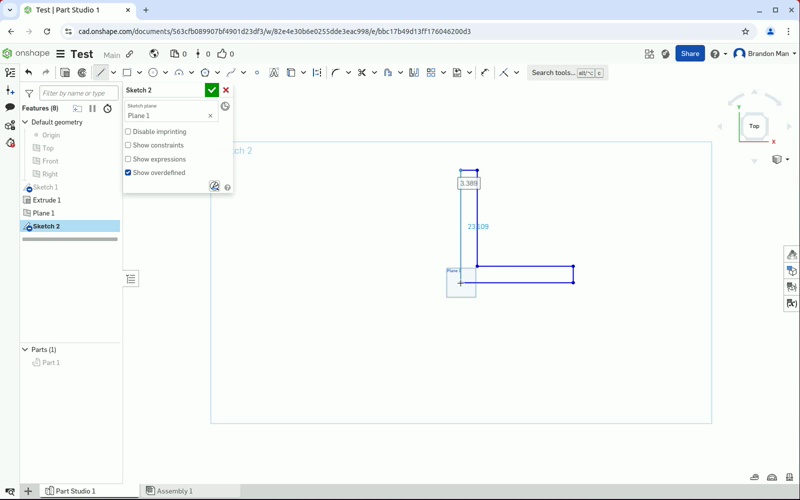
key_up(shift)
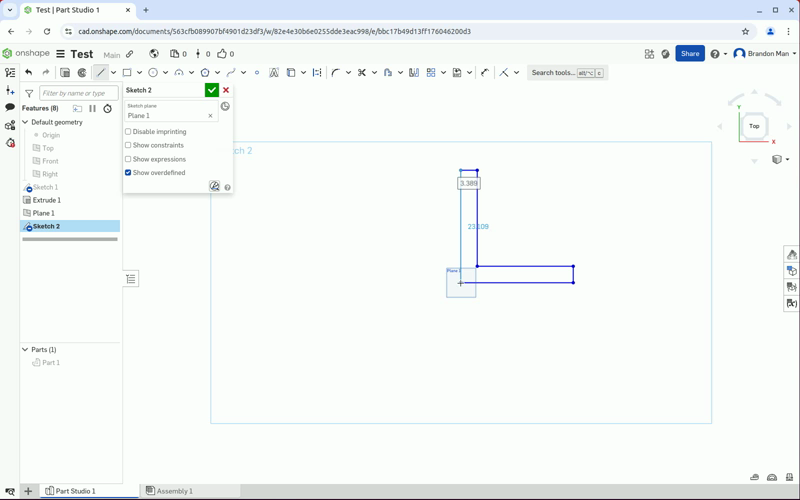
click(460, 282)
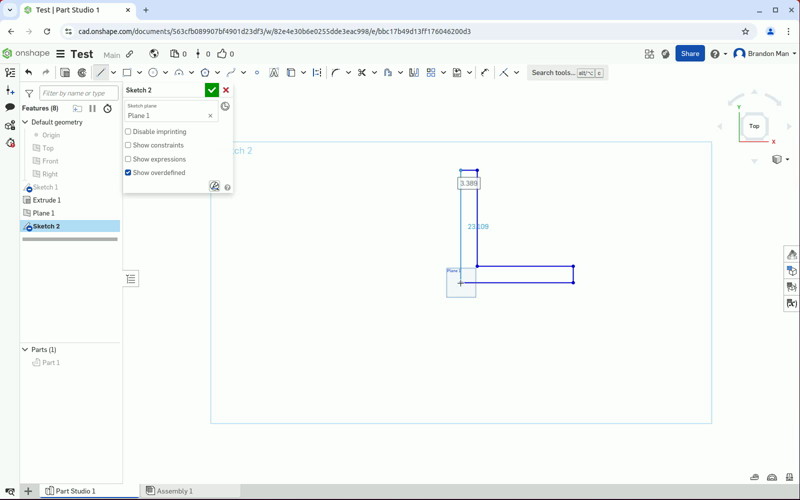
key(esc)
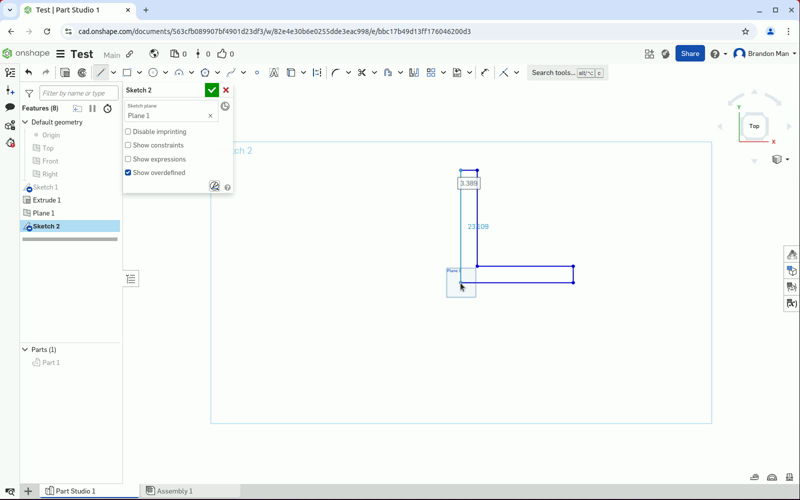
mouse_move(468, 178)
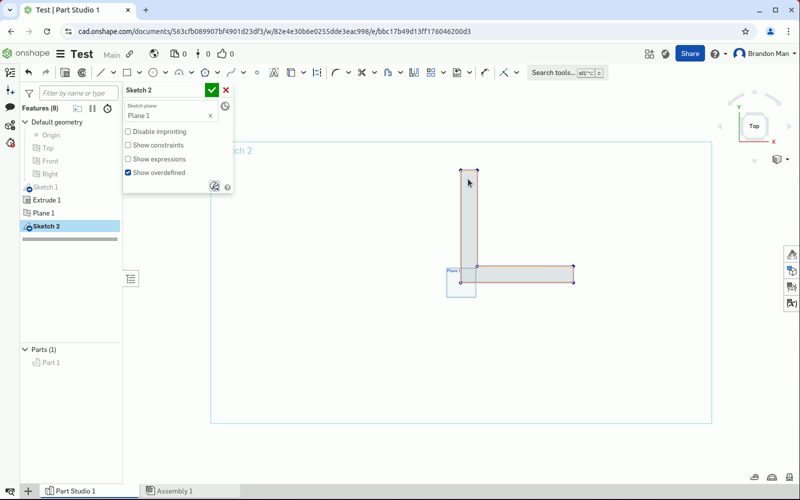
click(468, 178)
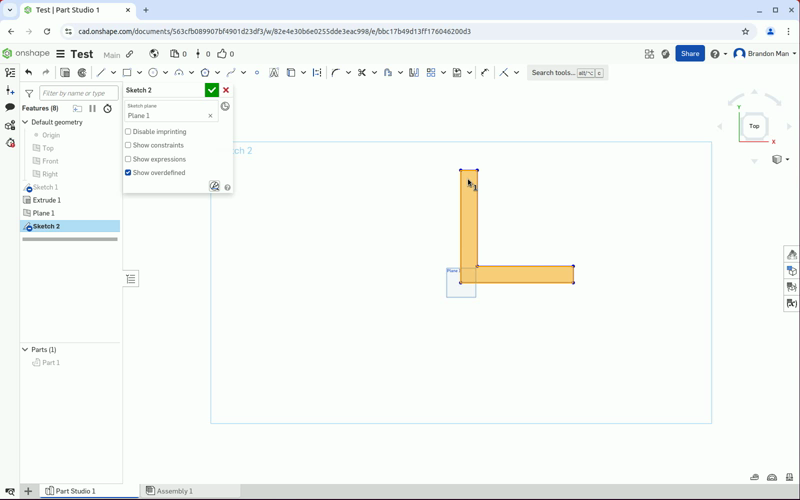
mouse_move(73, 352)
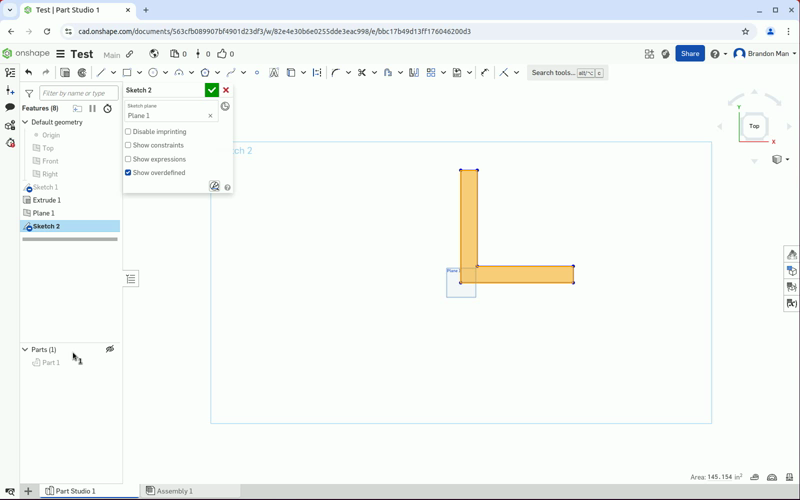
key(shift+y)
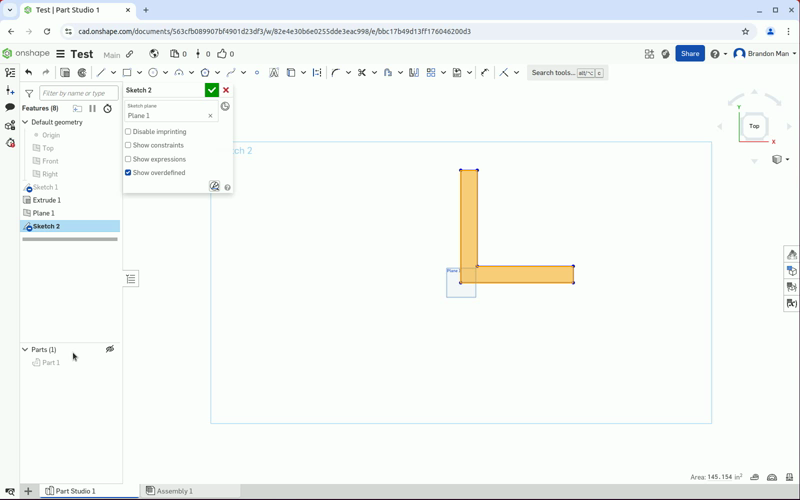
key(shift+e)
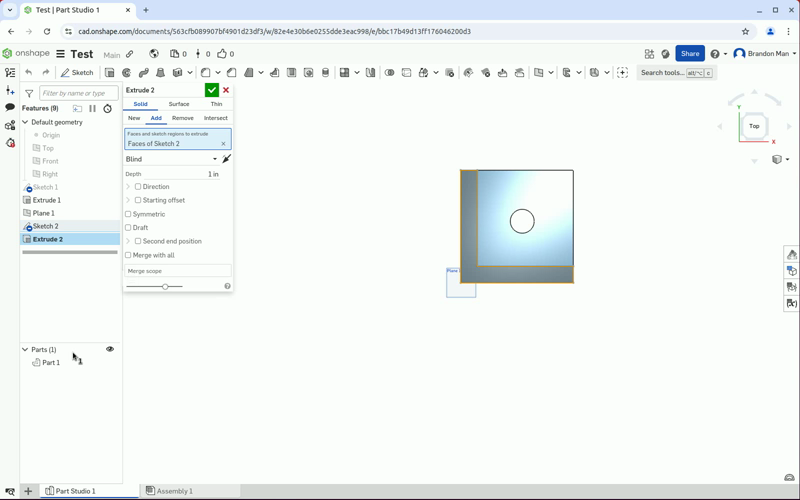
mouse_move(143, 106)
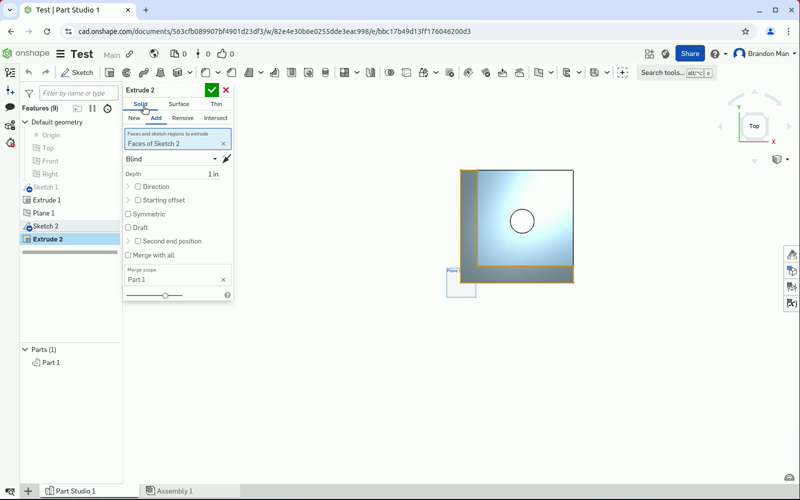
click(143, 106)
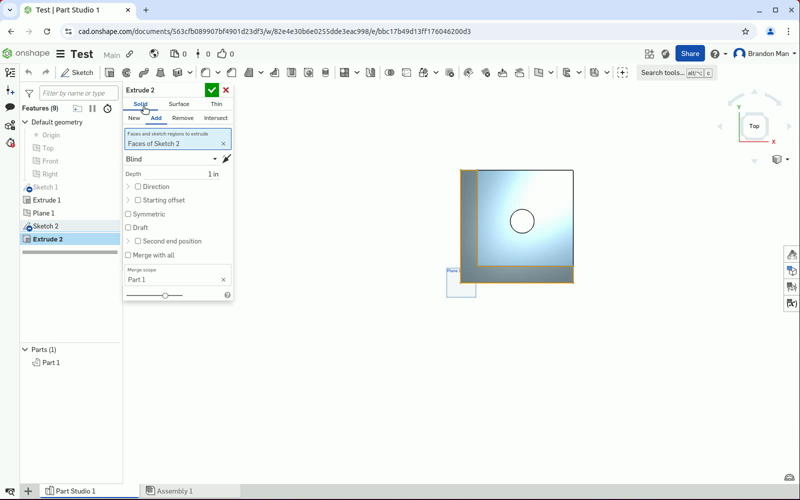
mouse_move(137, 120)
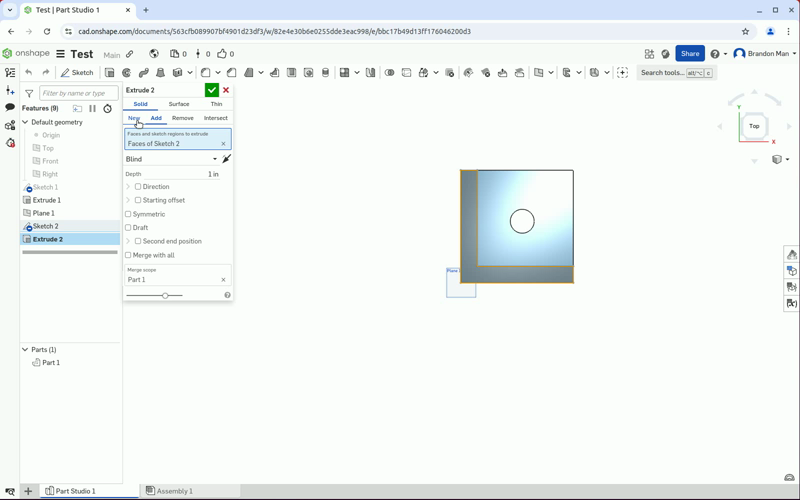
click(137, 120)
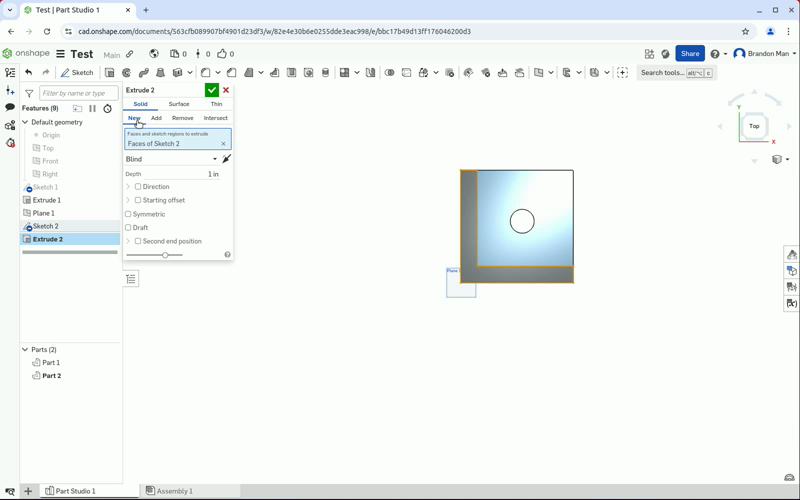
key(tab, 4)
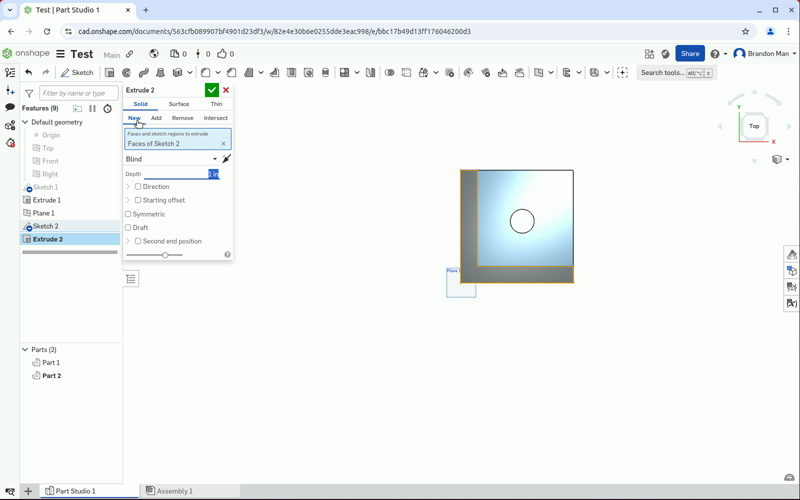
text(16.609)
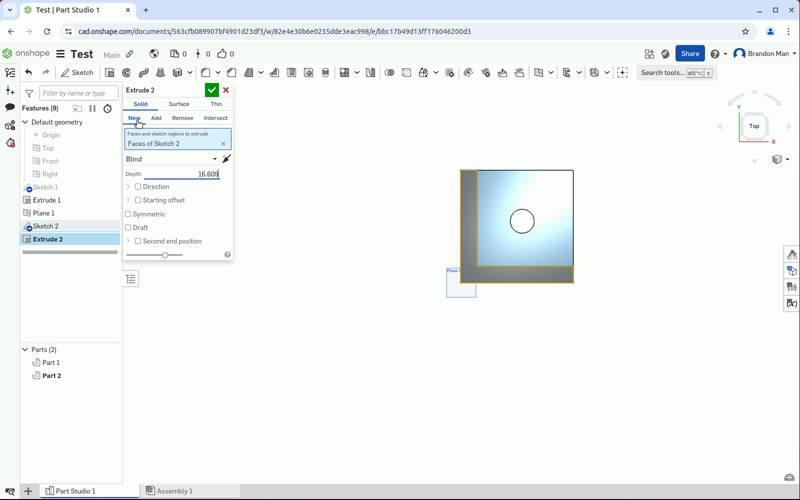
key(enter)
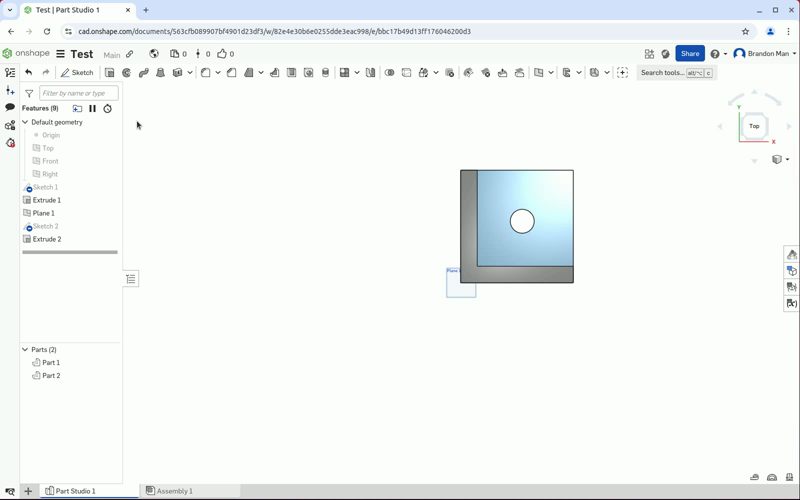
key(shift+h)
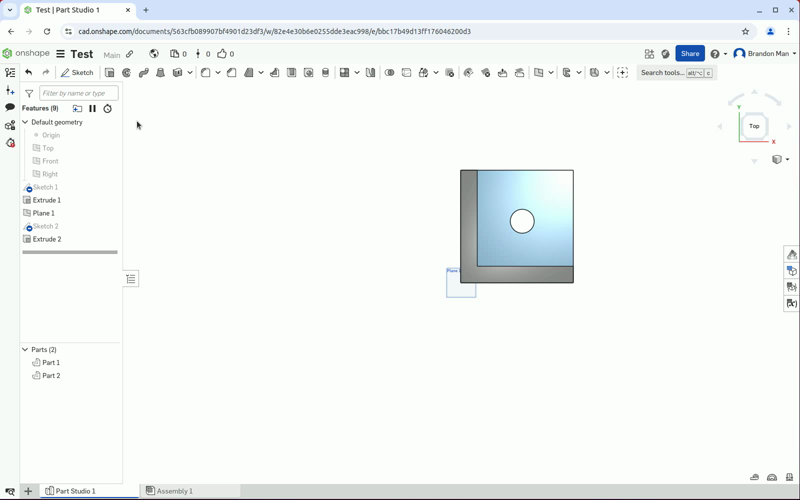
key(shift+h)
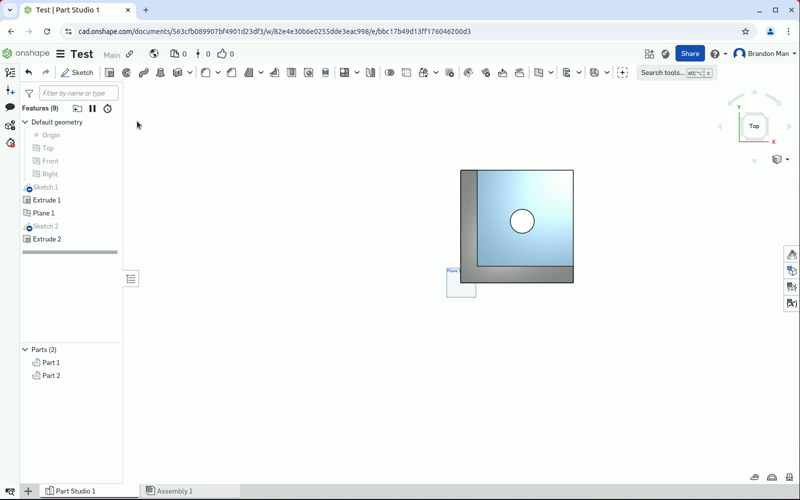
mouse_move(73, 189)
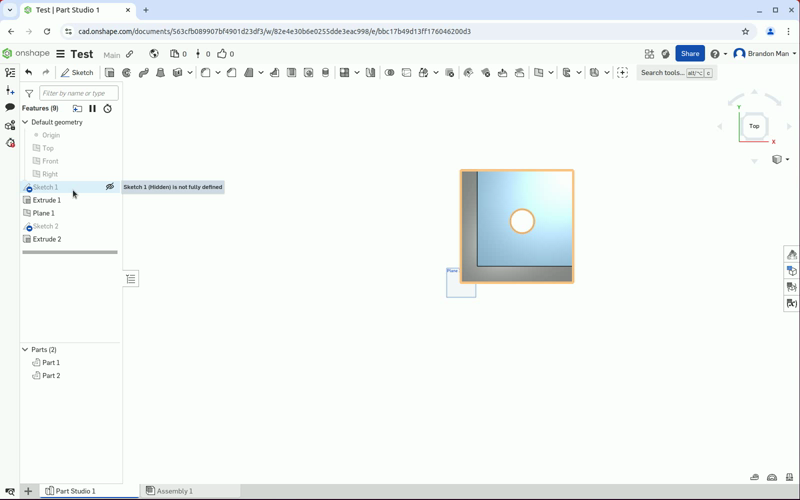
click(73, 189)
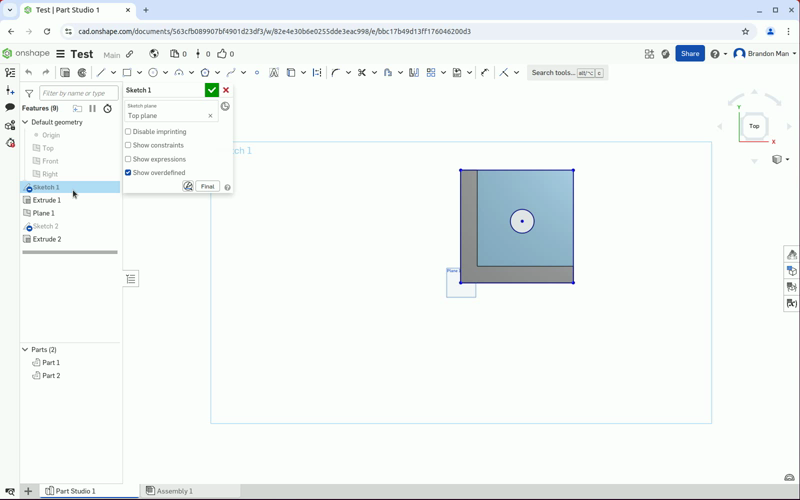
mouse_move(229, 92)
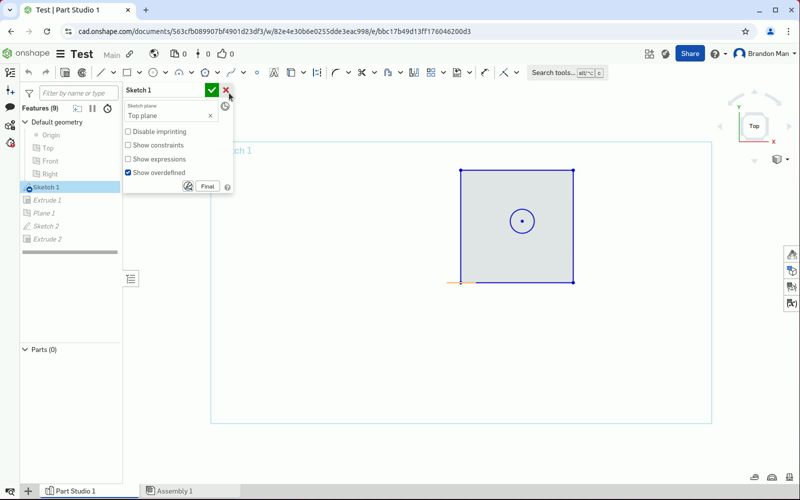
click(229, 92)
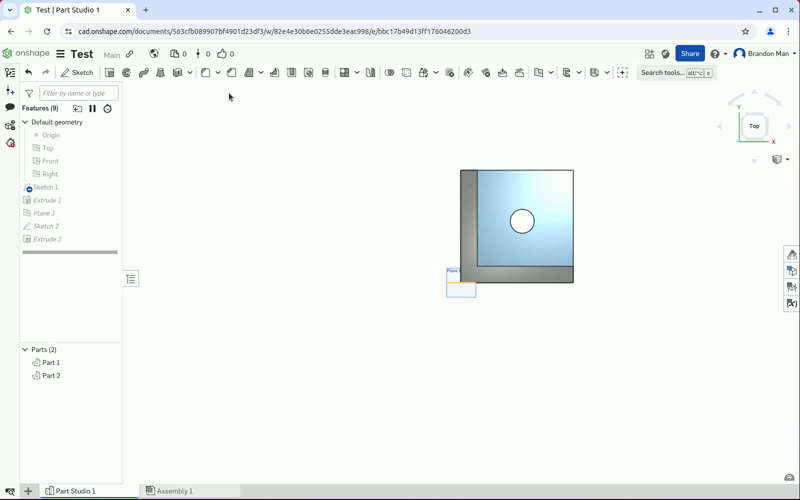
mouse_move(73, 352)
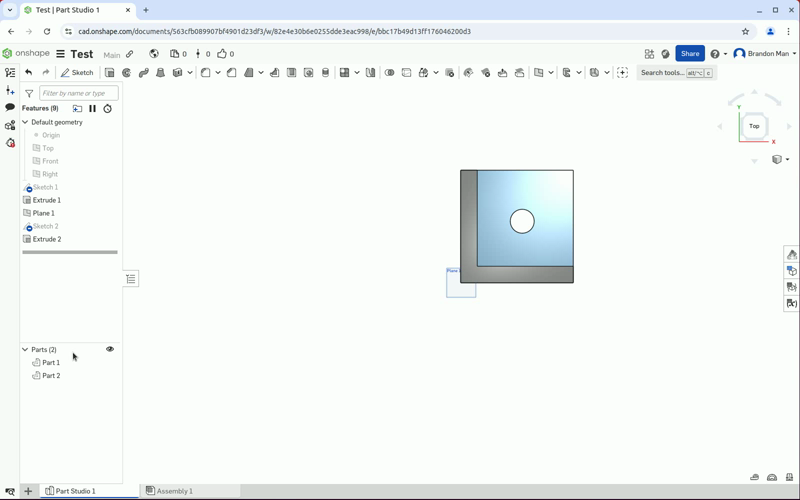
key(y)
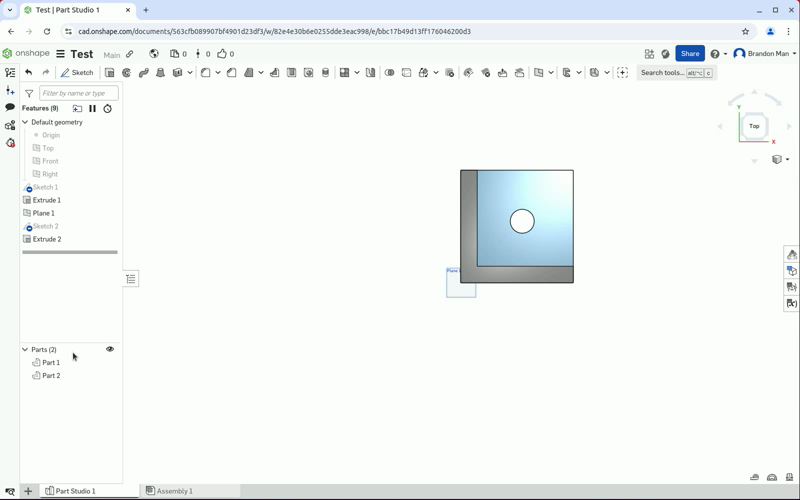
key(shift+p)
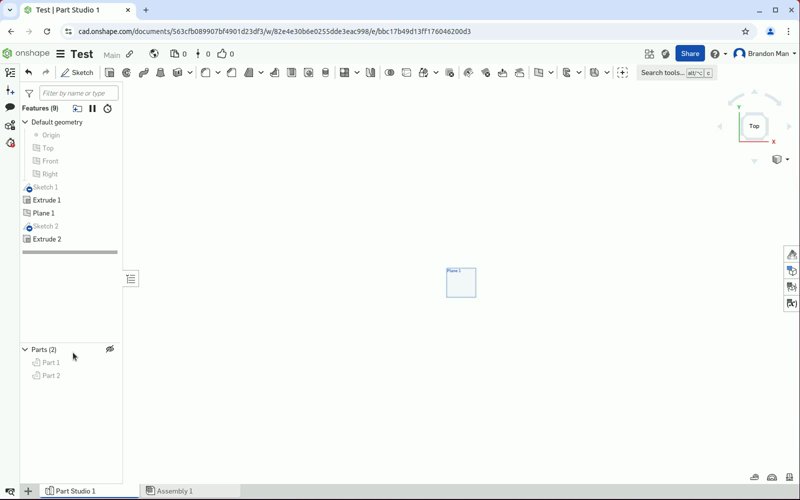
key(space)
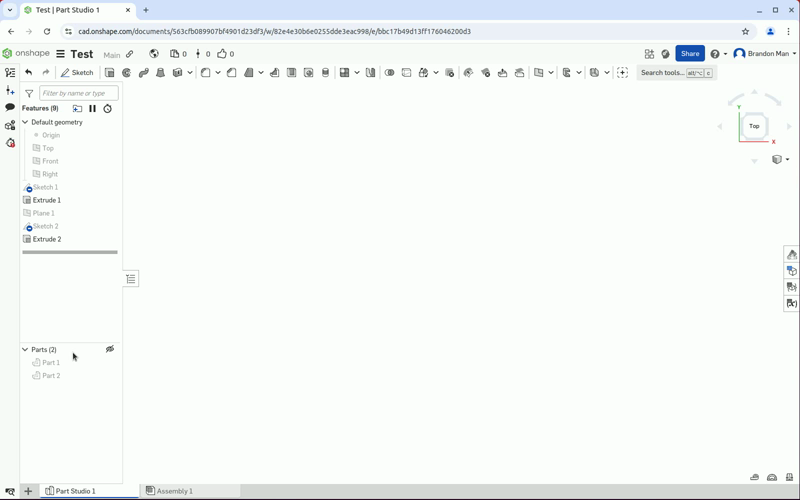
key_down(shift)
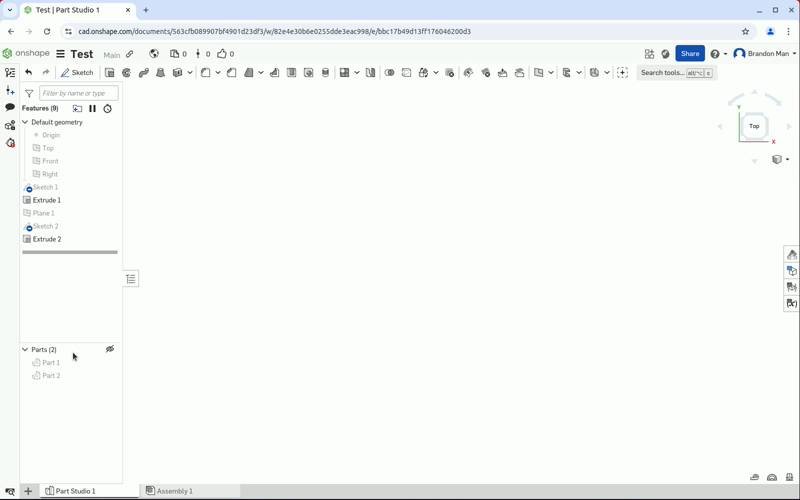
key(up)
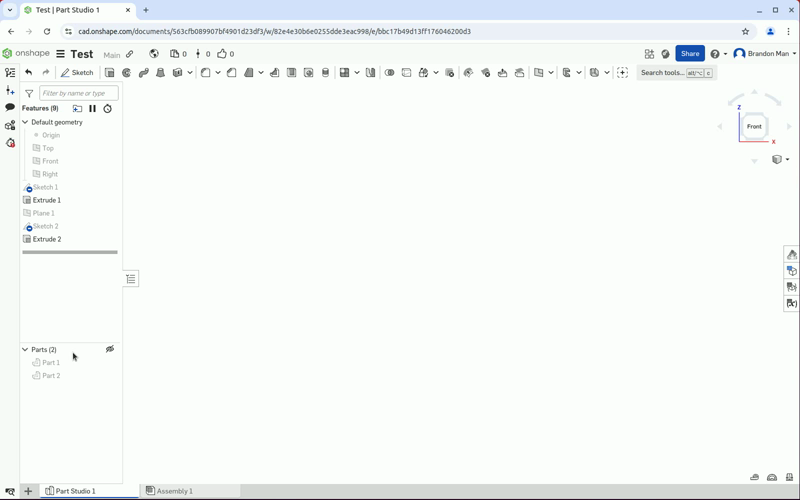
key_up(shift)
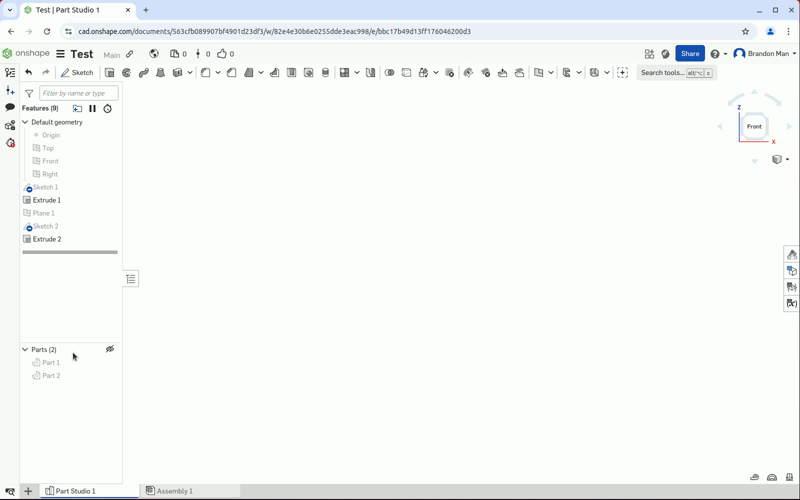
mouse_move(73, 352)
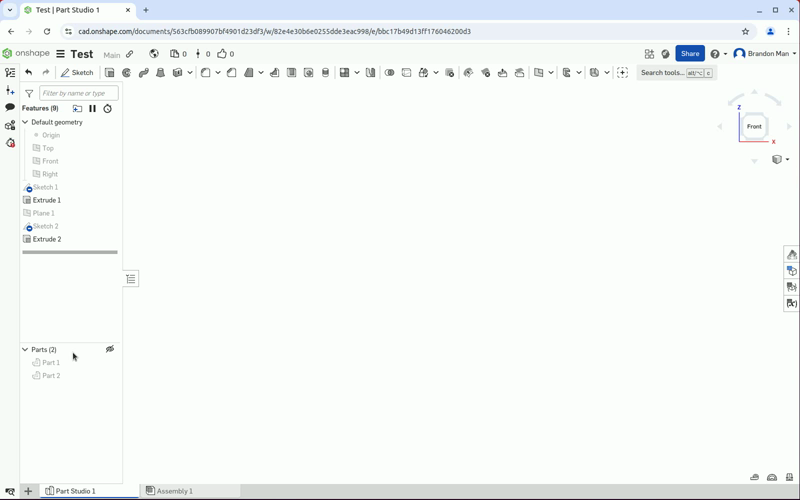
key(shift+y)
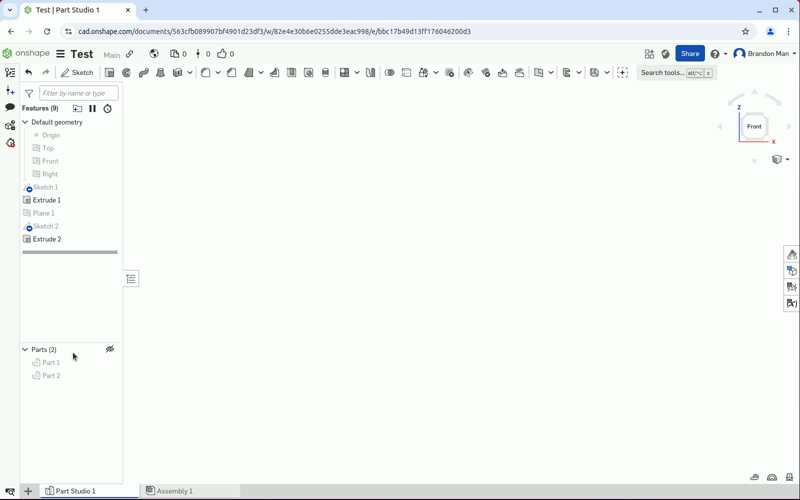
key(shift+s)
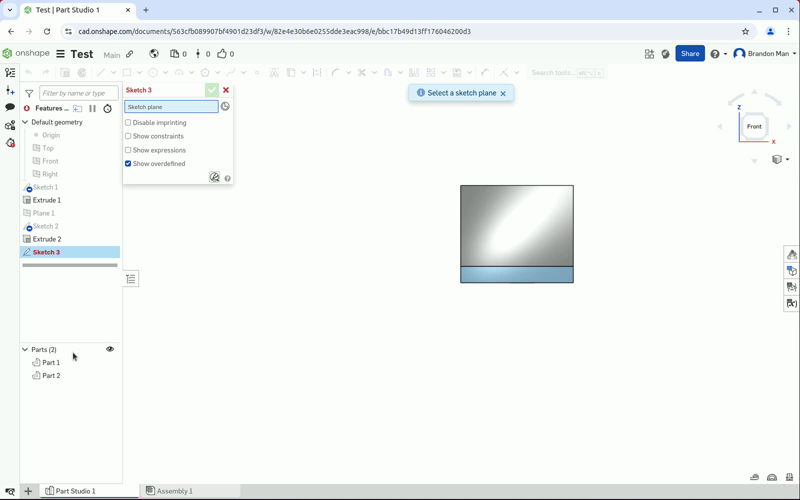
mouse_move(73, 163)
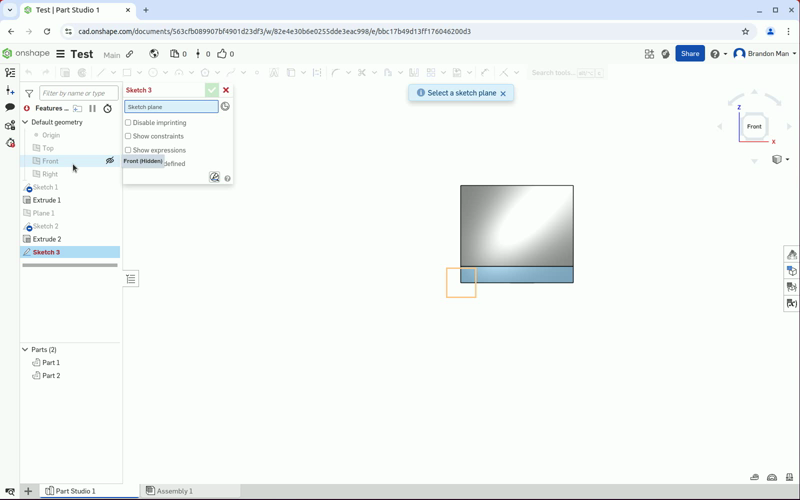
click(73, 163)
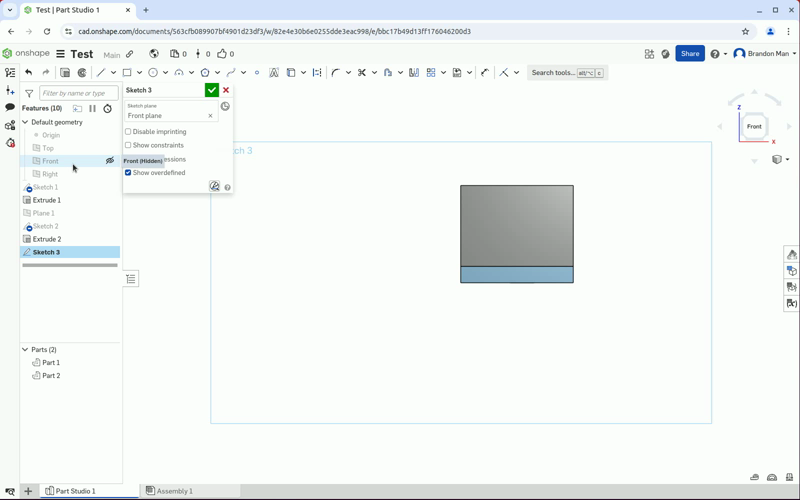
mouse_move(73, 352)
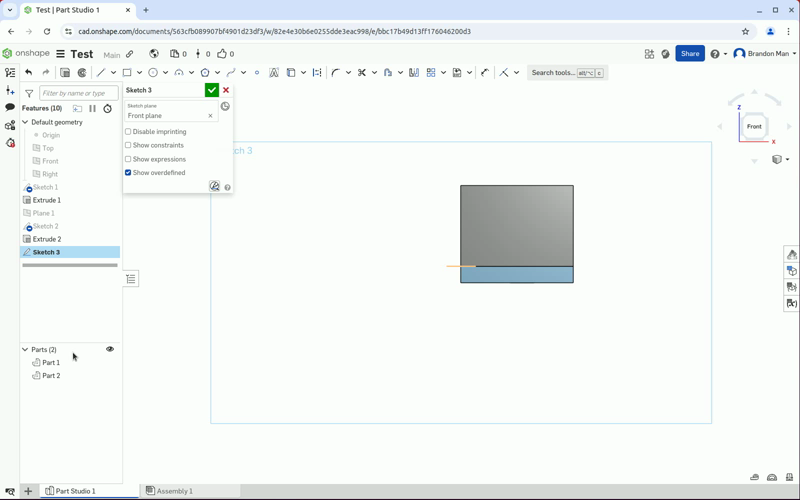
key(y)
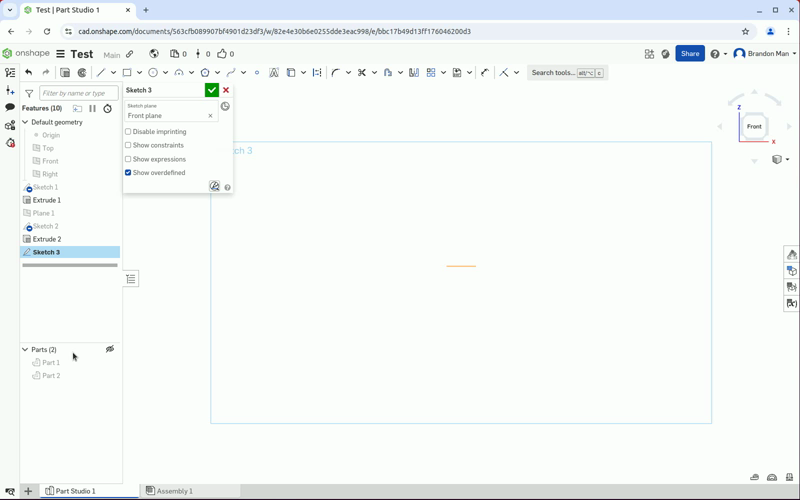
key(c)
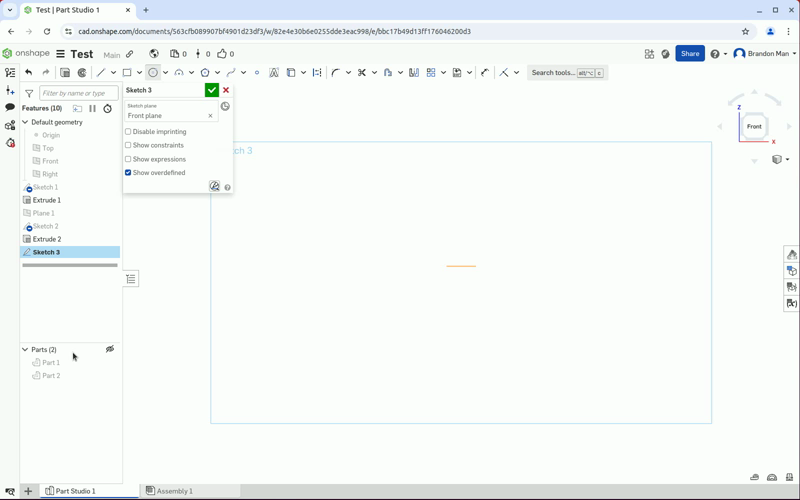
key_down(shift)
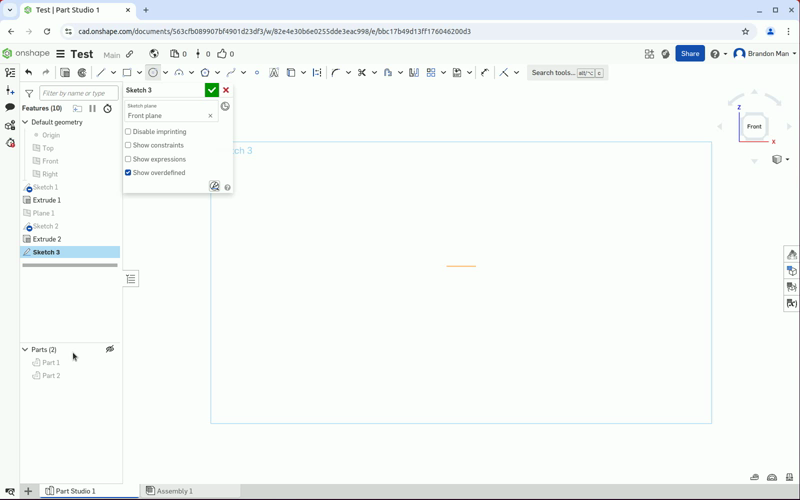
mouse_move(522, 222)
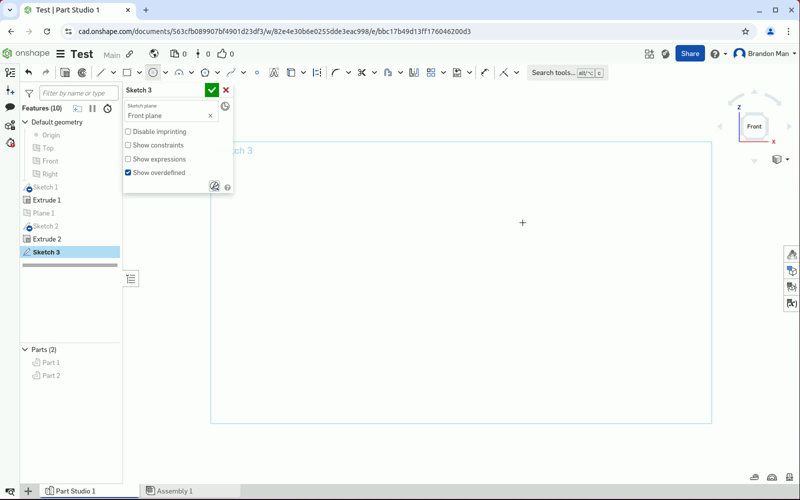
click(522, 222)
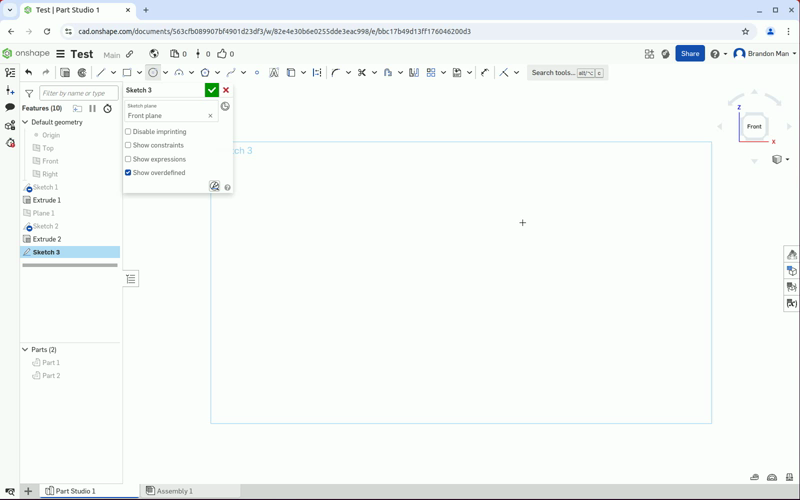
key_up(shift)
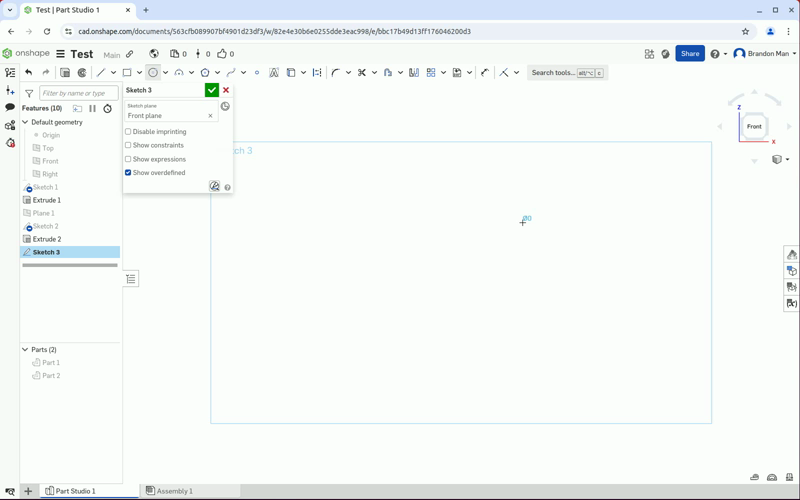
mouse_move(535, 222)
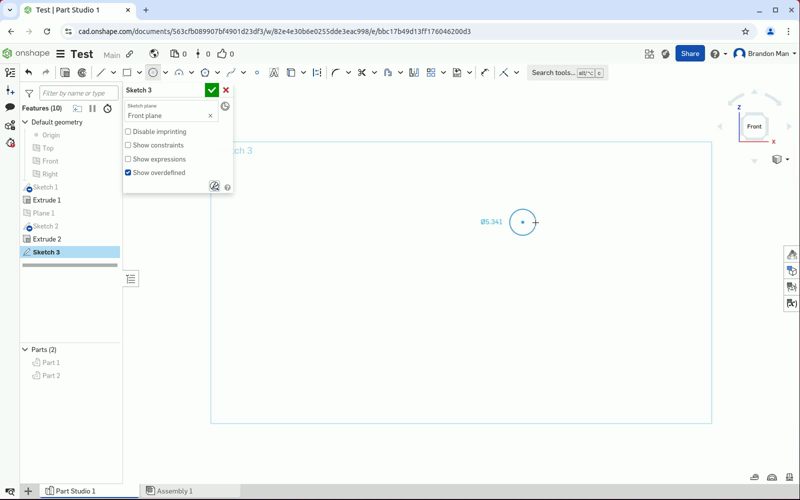
click(535, 222)
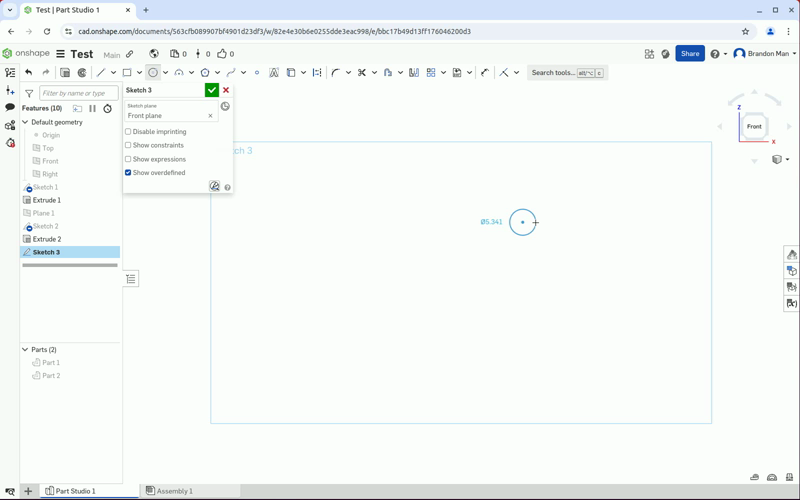
key(esc)
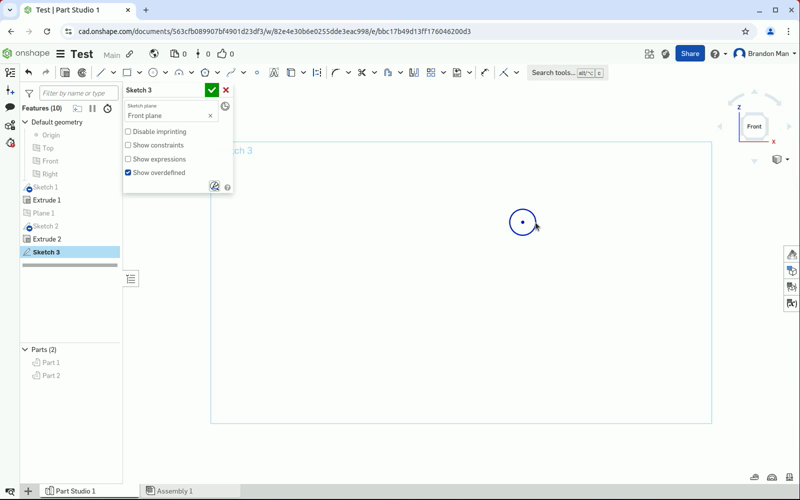
mouse_move(516, 231)
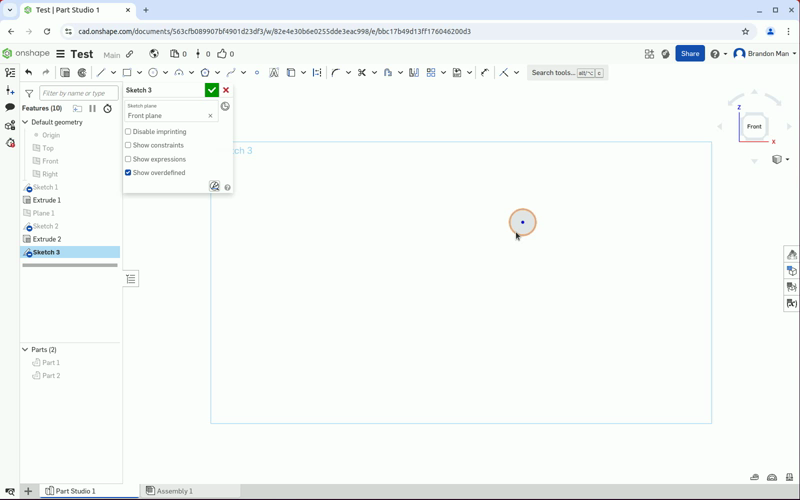
scroll(6)
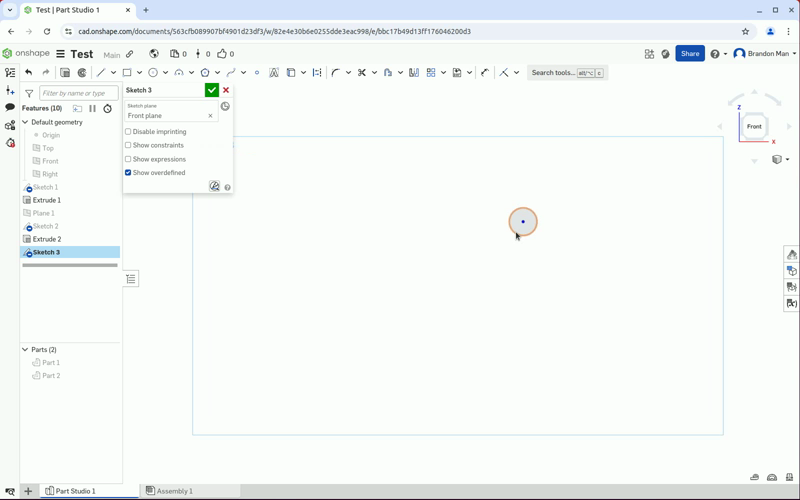
scroll(6)
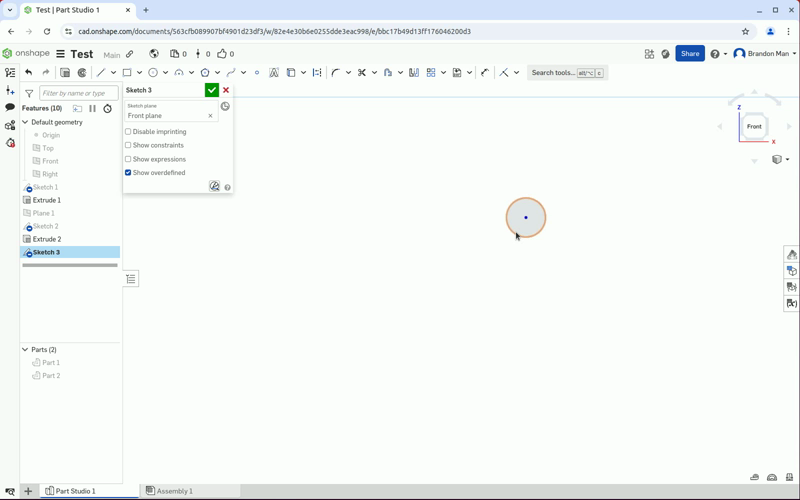
scroll(6)
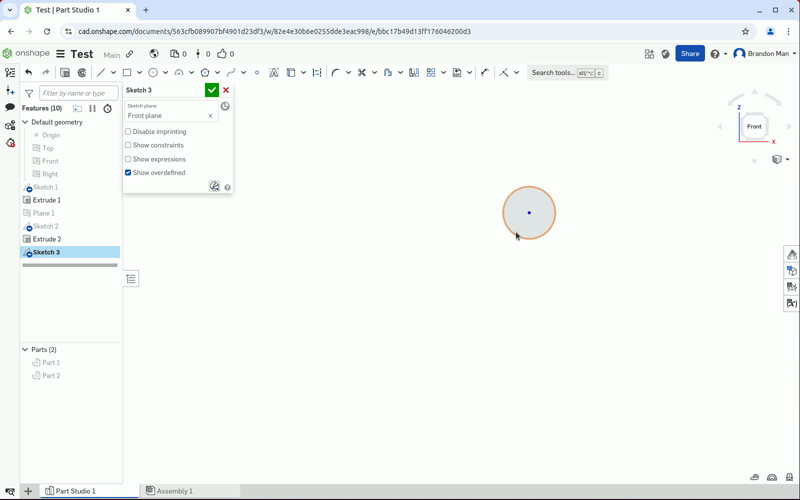
scroll(6)
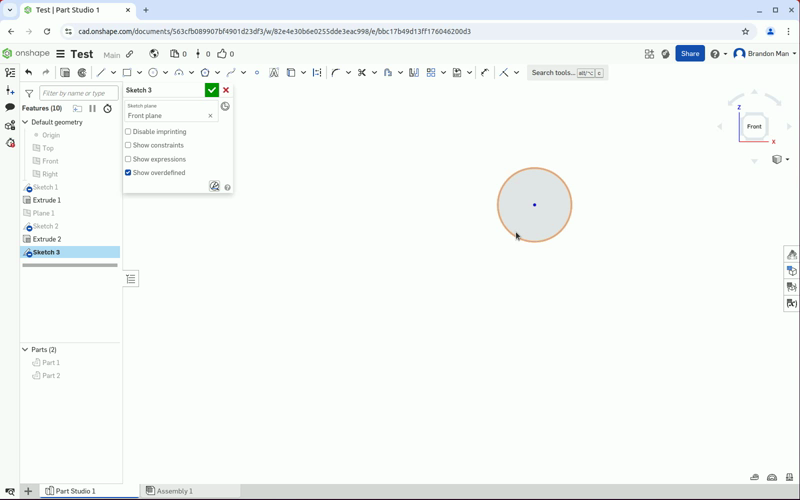
scroll(6)
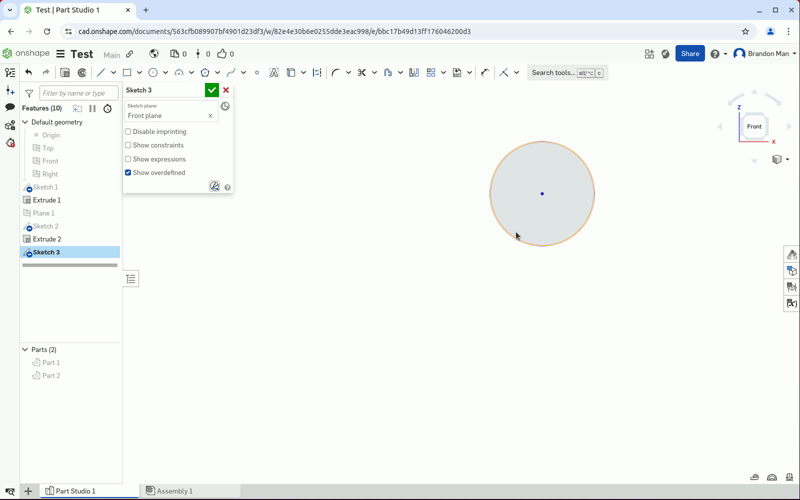
scroll(6)
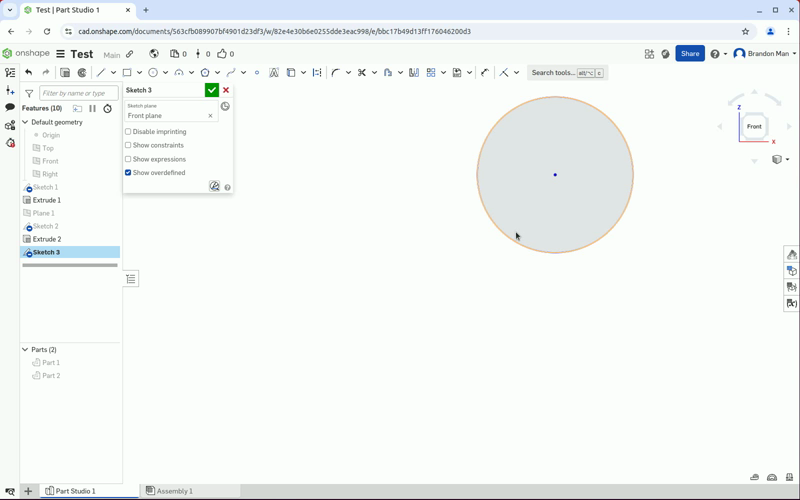
scroll(6)
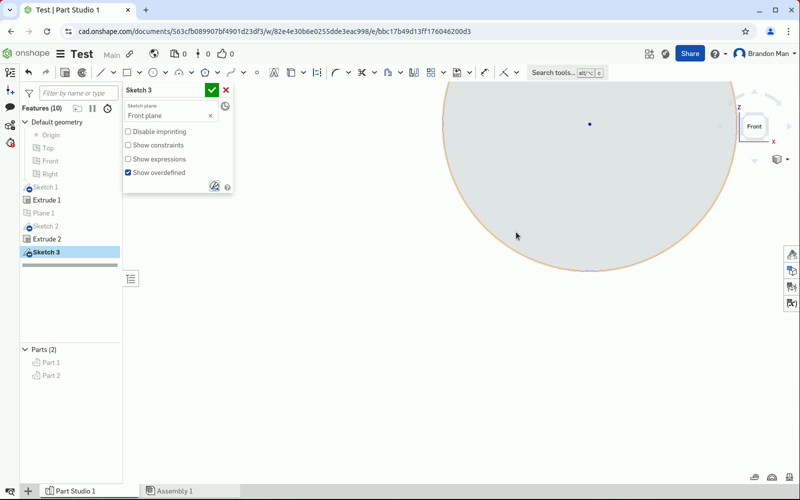
click(516, 231)
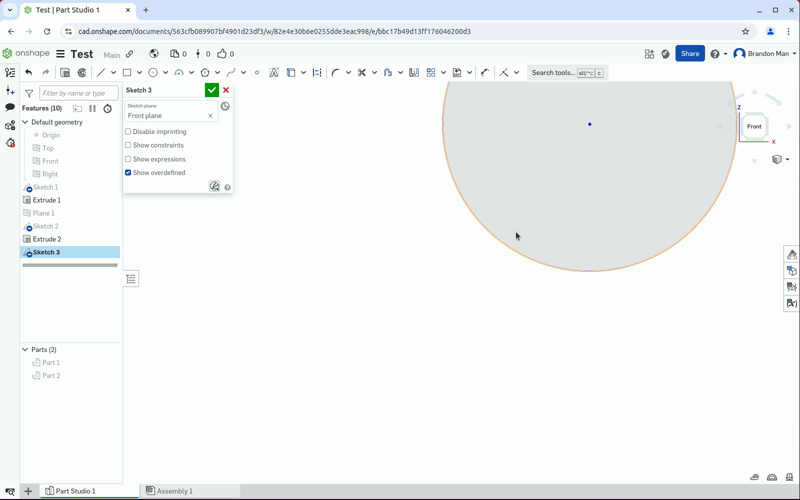
scroll(-6)
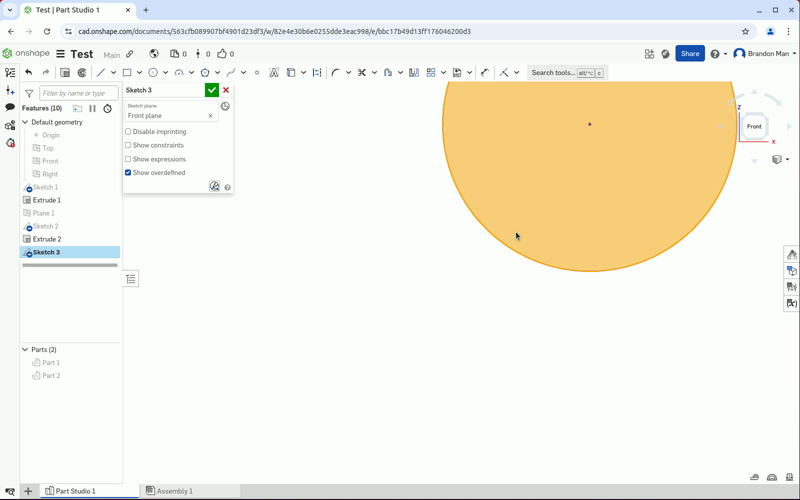
scroll(-6)
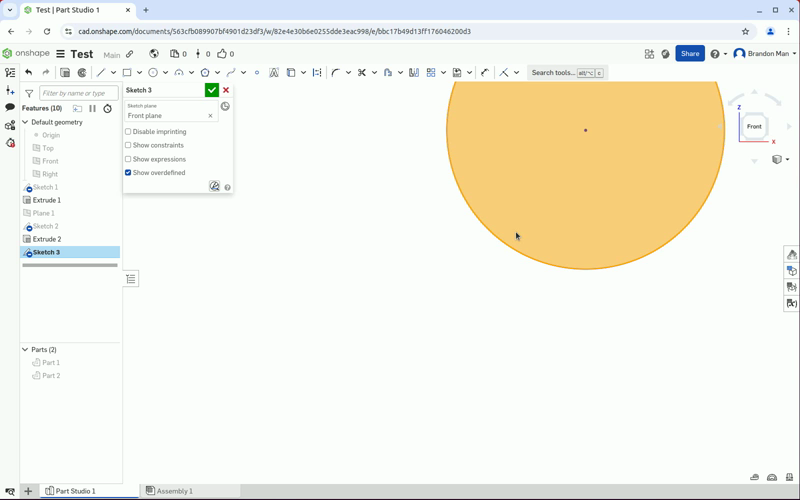
scroll(-6)
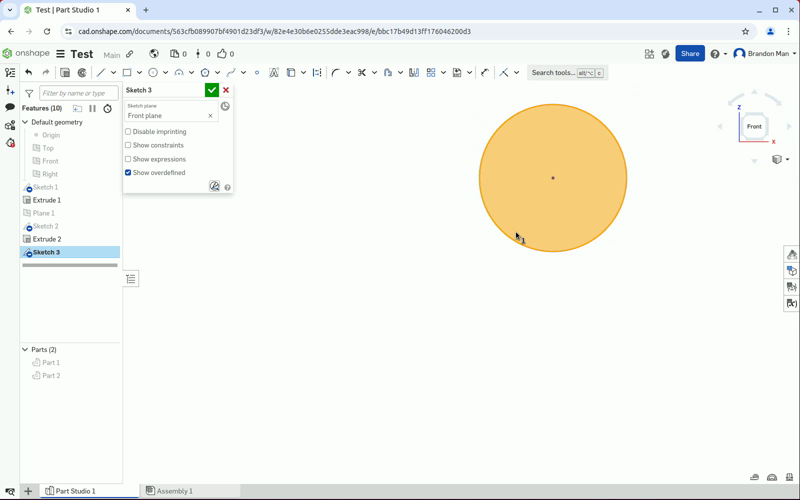
scroll(-6)
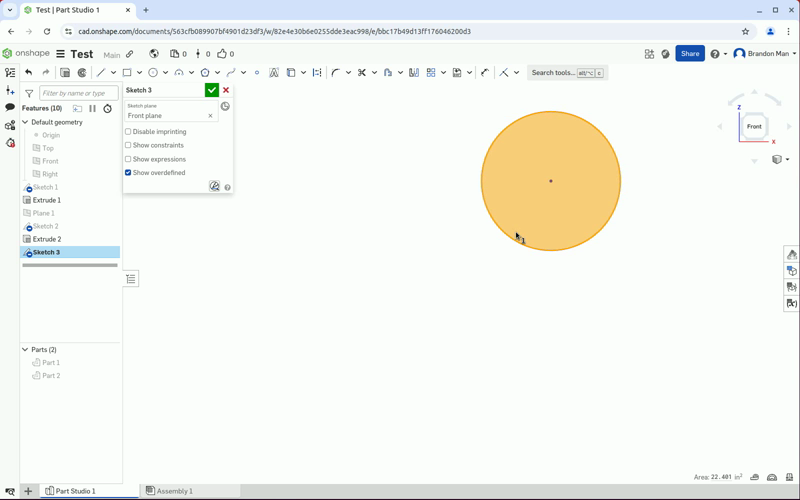
scroll(-6)
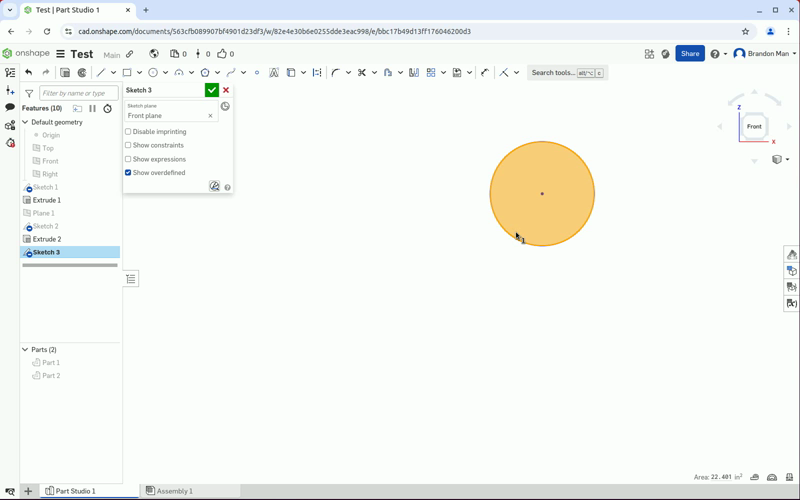
scroll(-6)
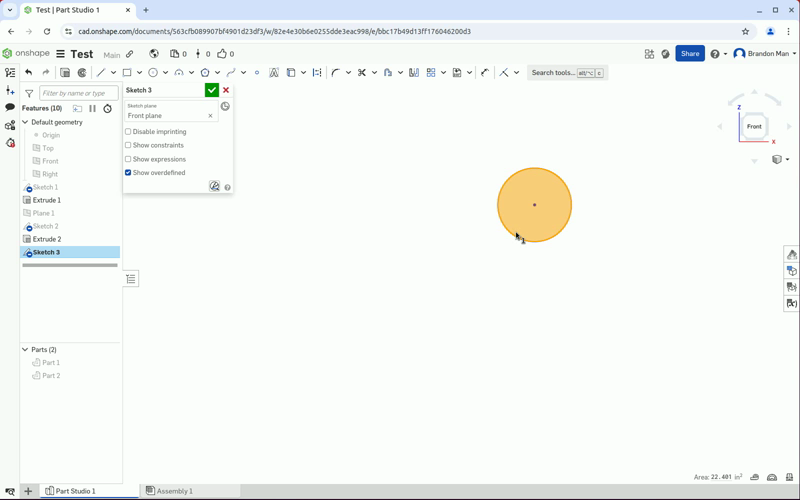
scroll(-6)
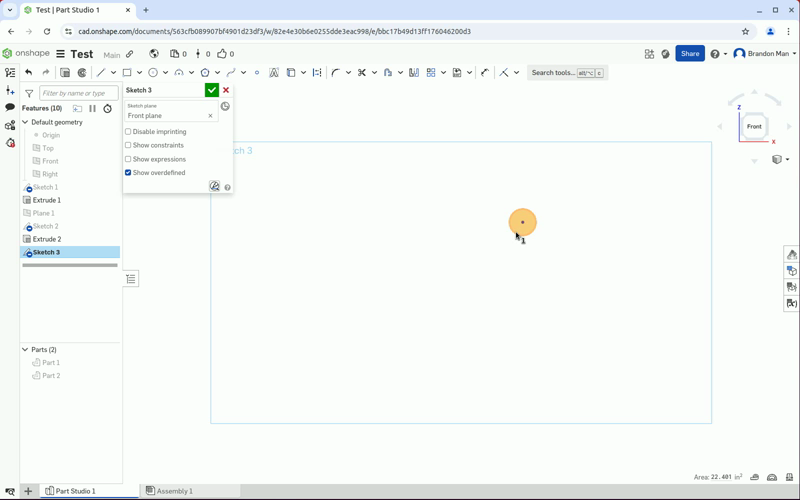
mouse_move(73, 352)
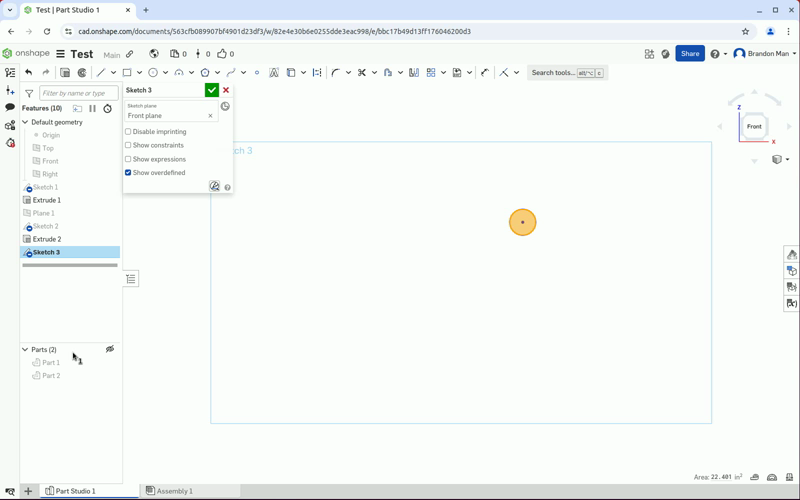
key(shift+y)
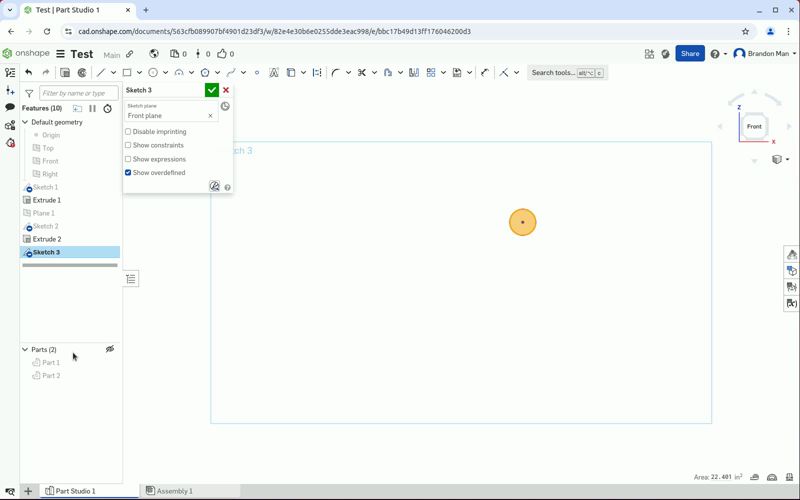
key(shift+e)
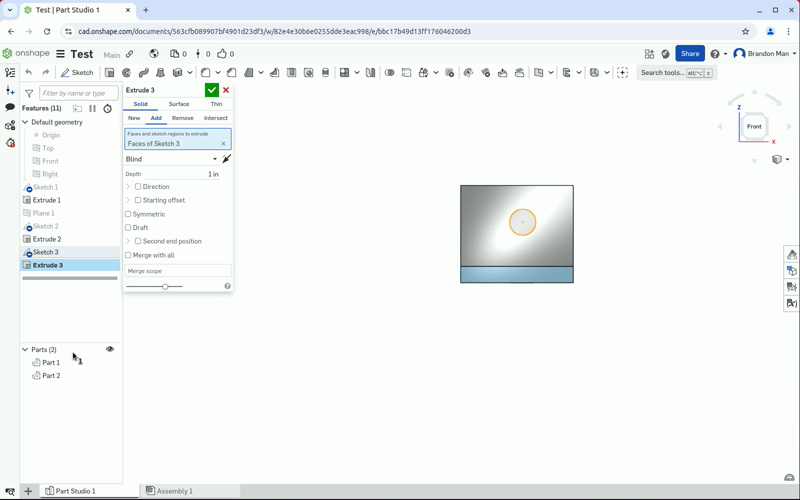
mouse_move(143, 106)
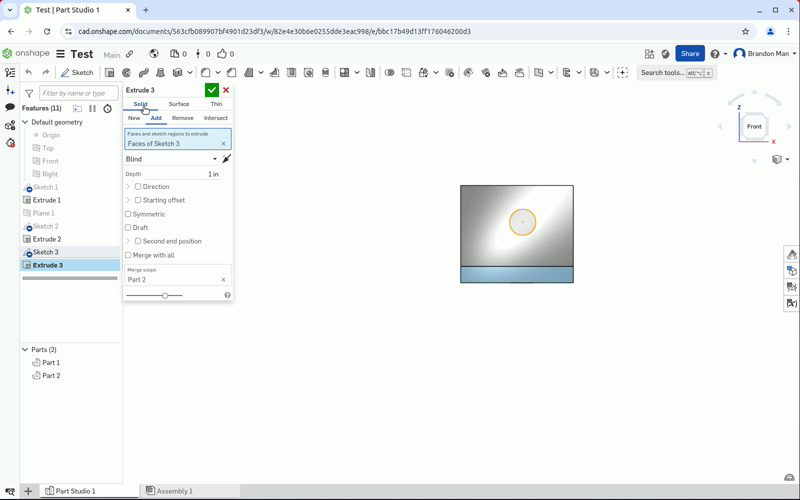
click(143, 106)
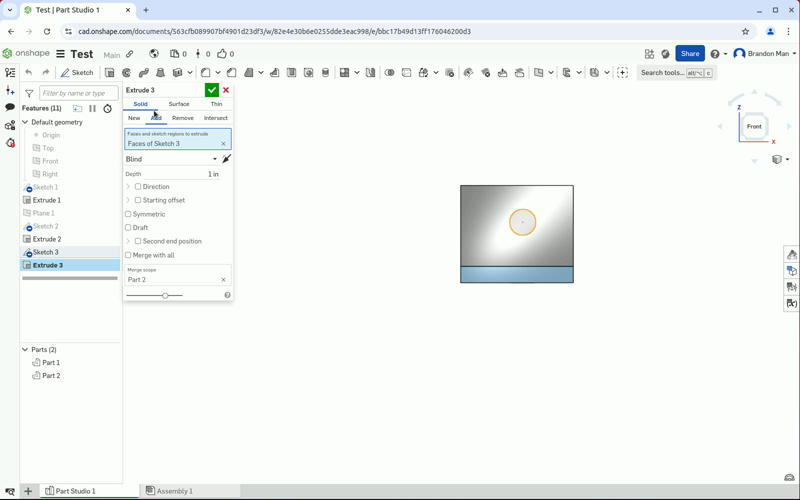
mouse_move(186, 120)
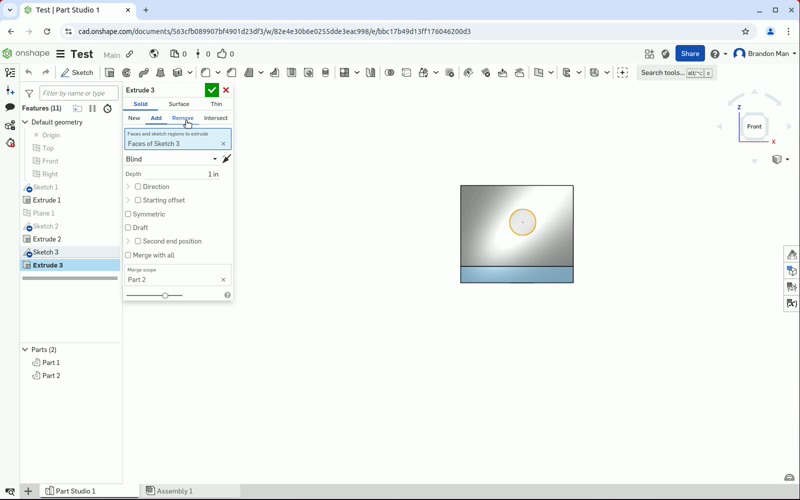
click(186, 120)
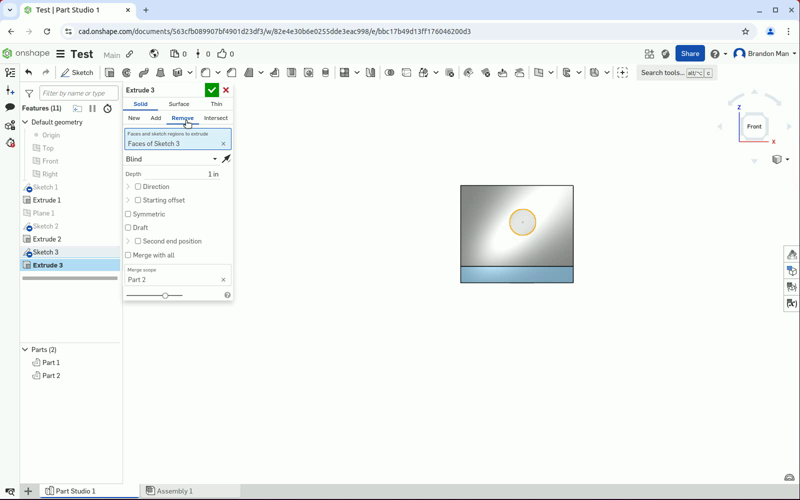
key(tab, 4)
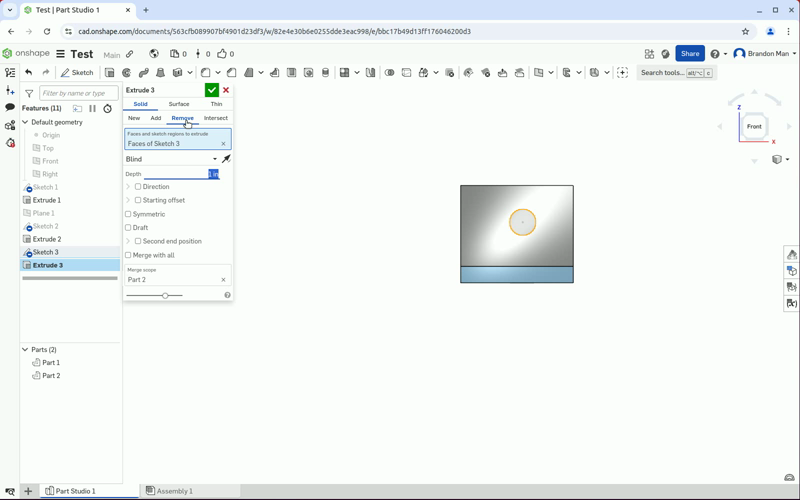
text(30.811)
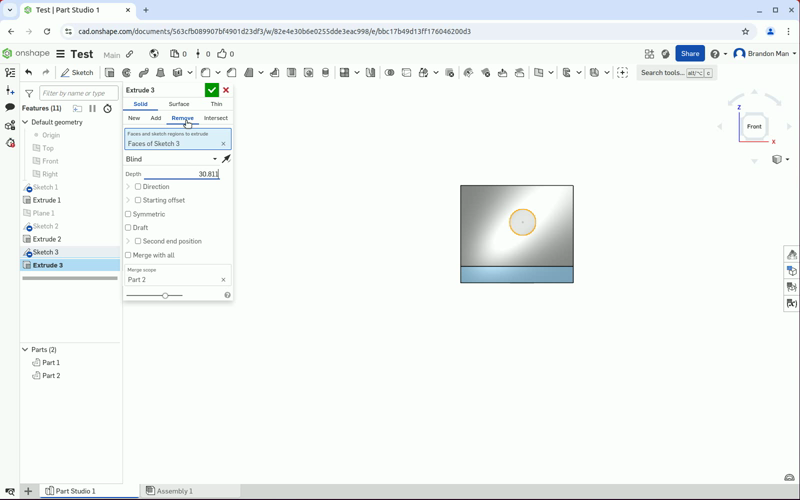
key(tab, 6)
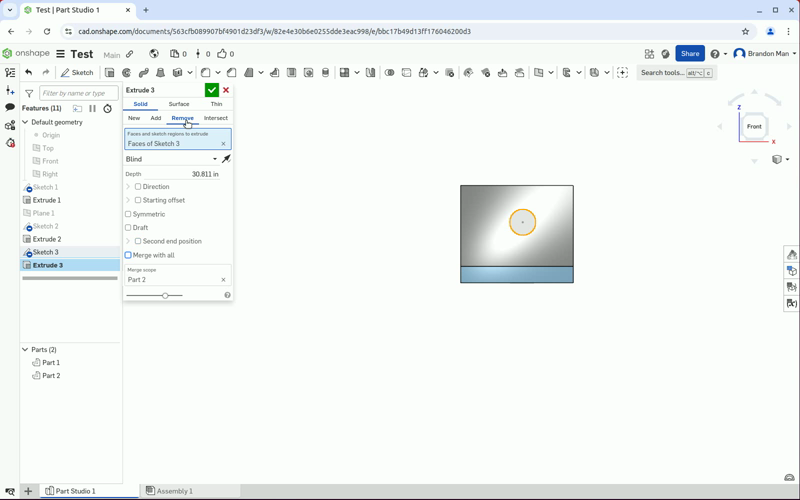
key(space)
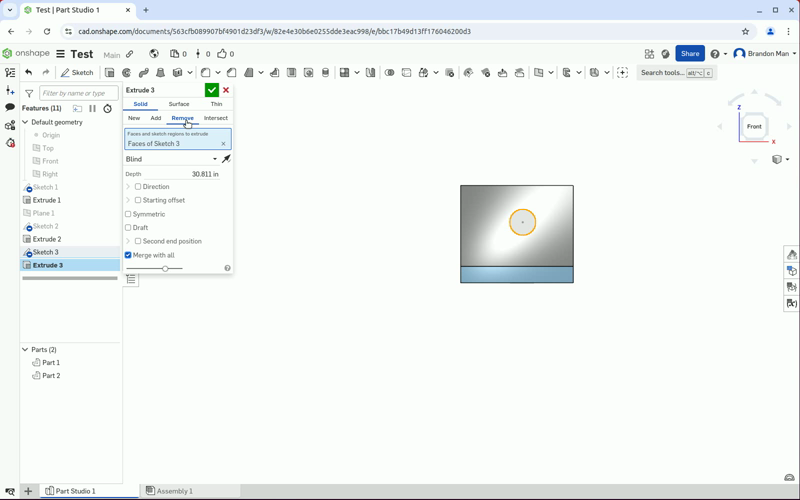
key(enter)
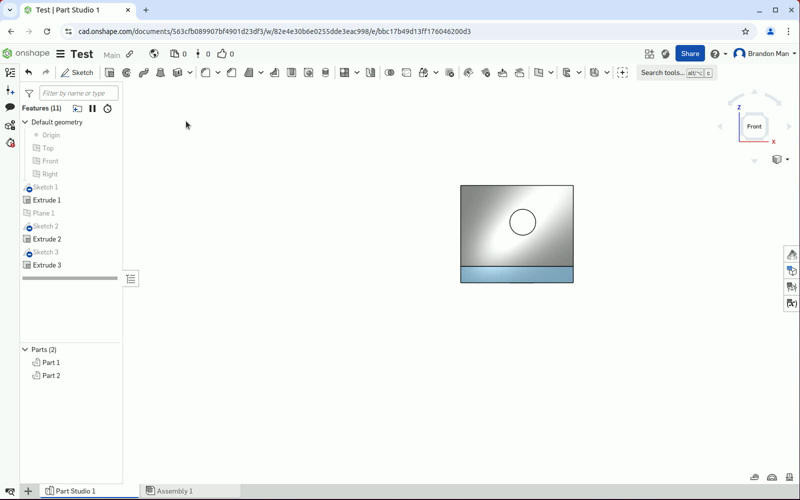
key(shift+h)
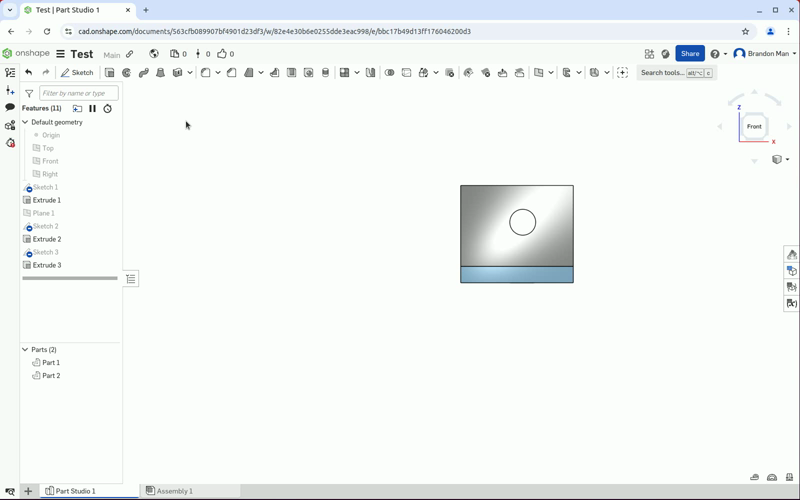
key(shift+h)
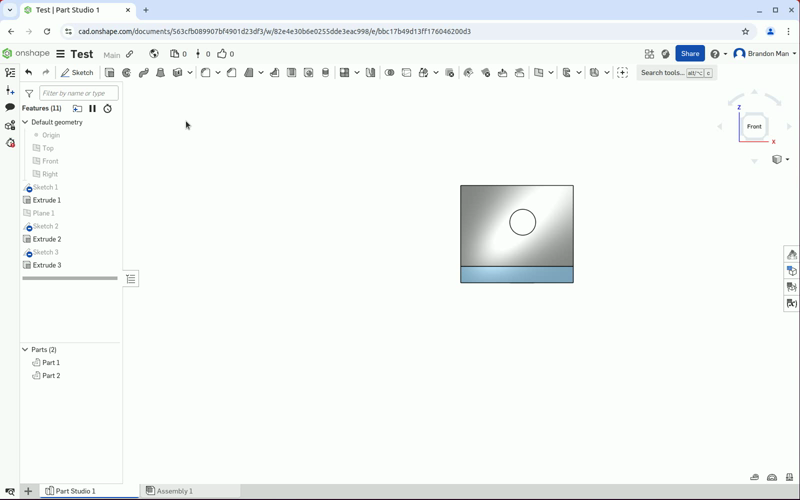
mouse_move(73, 189)
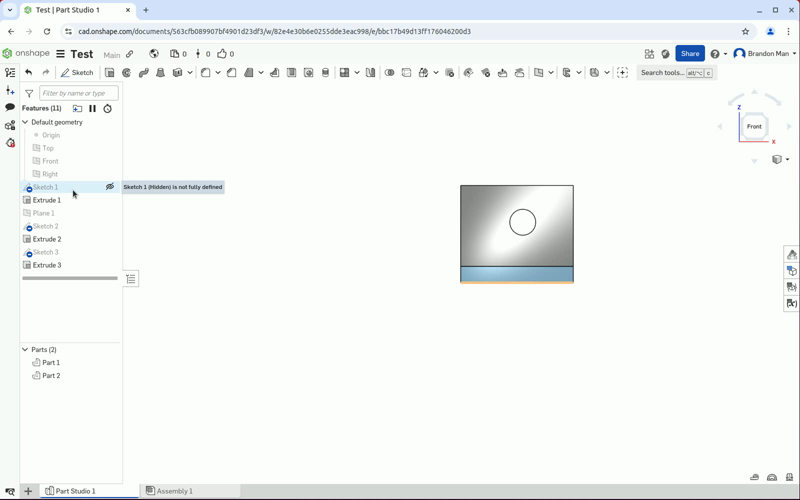
click(73, 189)
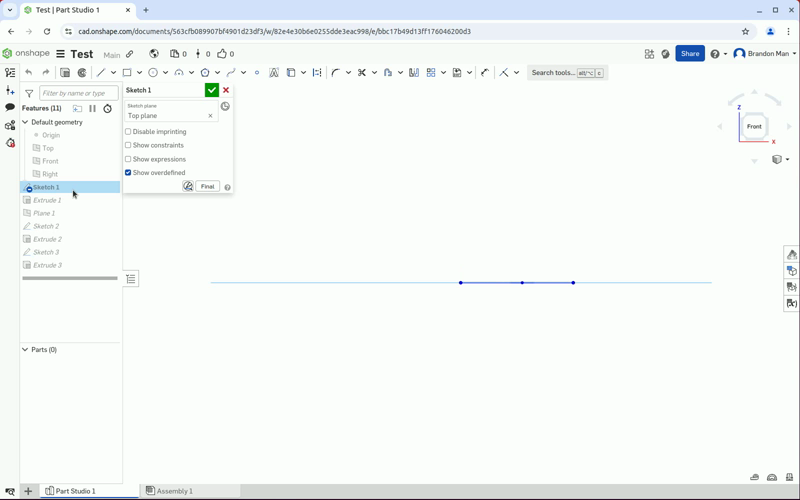
mouse_move(229, 92)
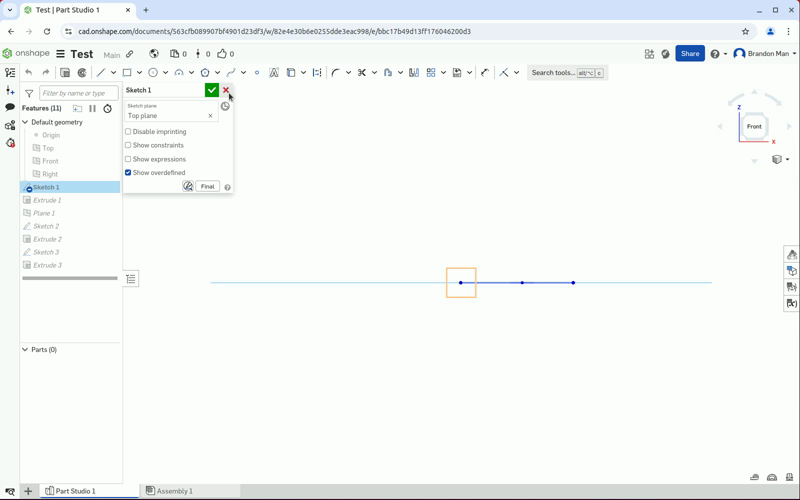
click(229, 92)
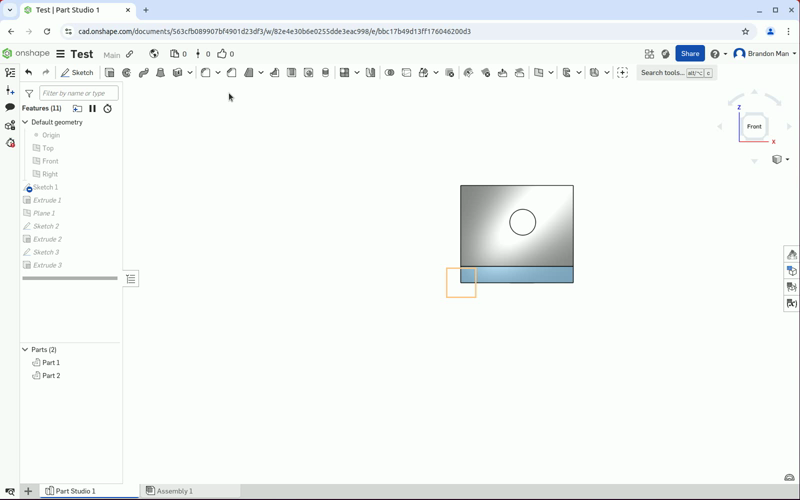
mouse_move(73, 352)
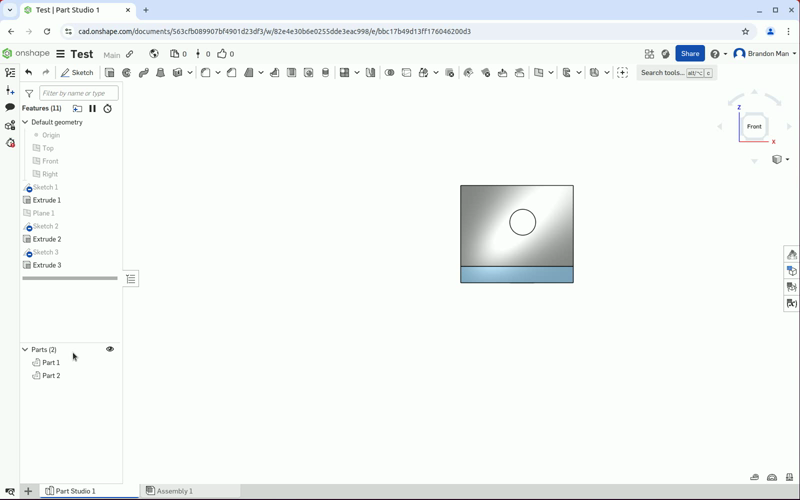
key(y)
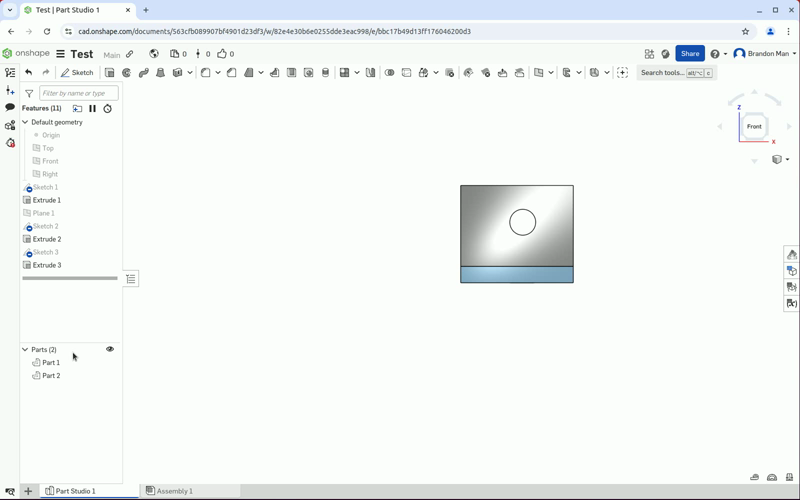
key(shift+p)
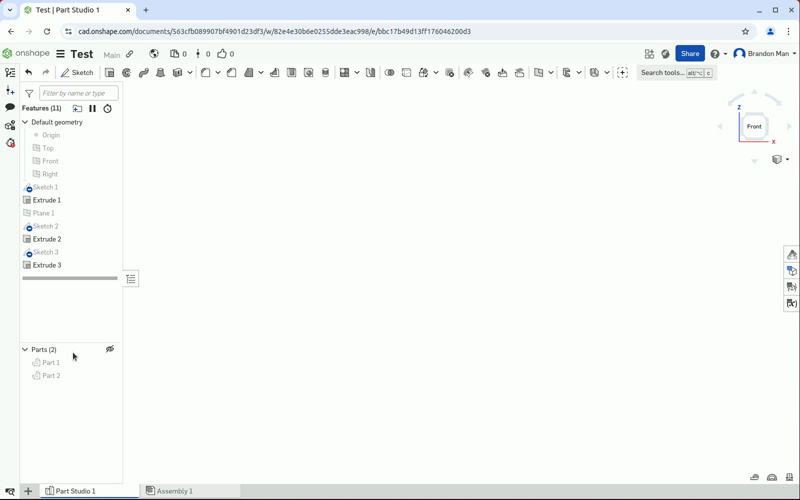
key(space)
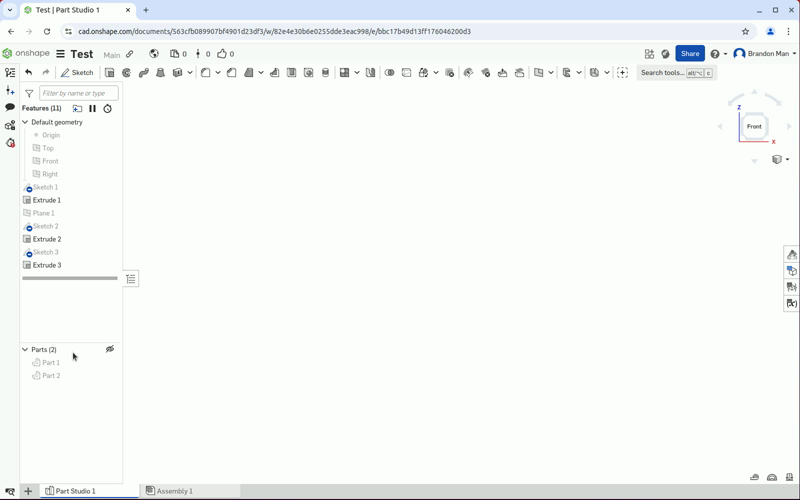
key_down(shift)
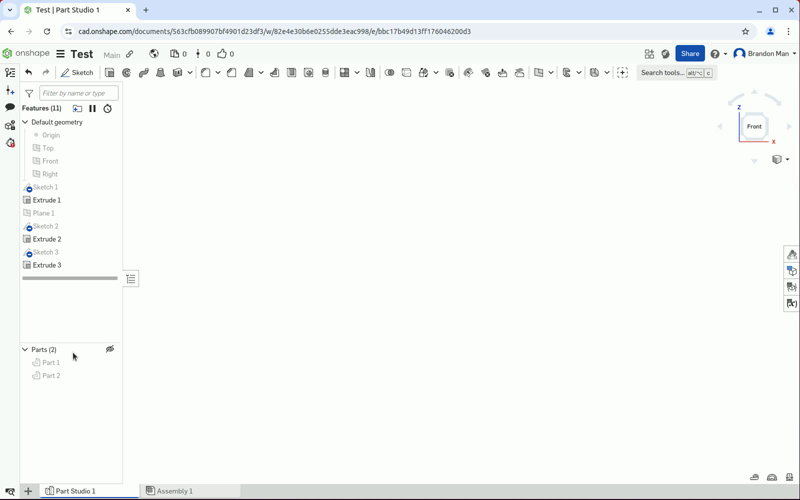
key(left)
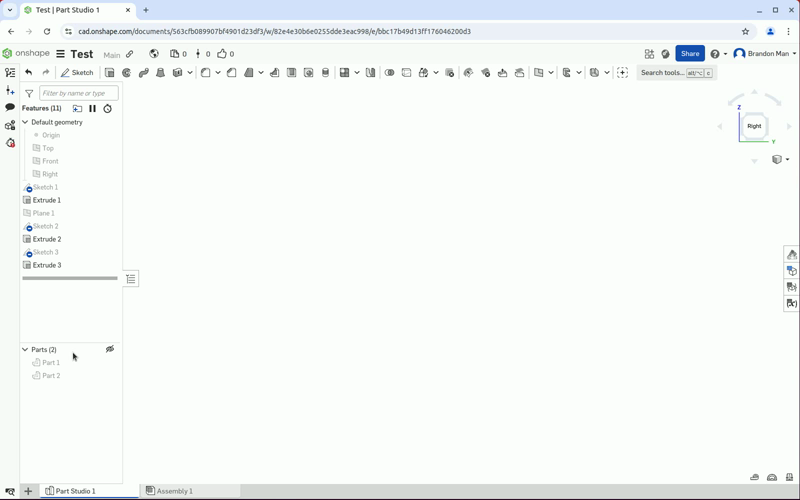
key_up(shift)
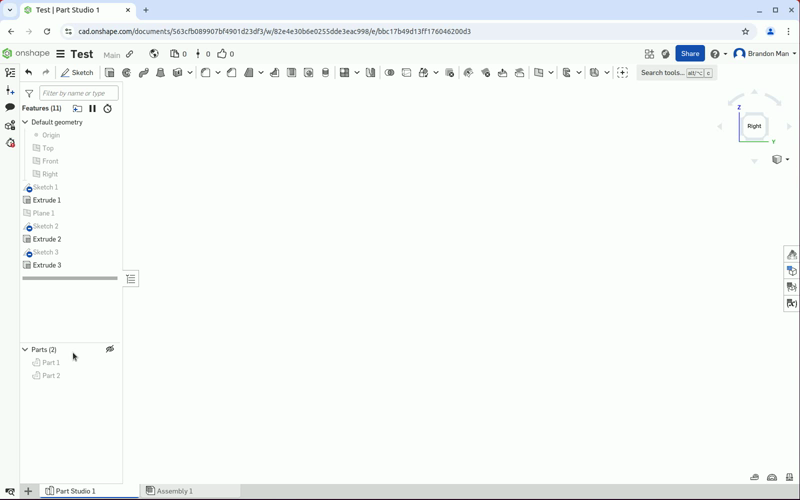
mouse_move(73, 352)
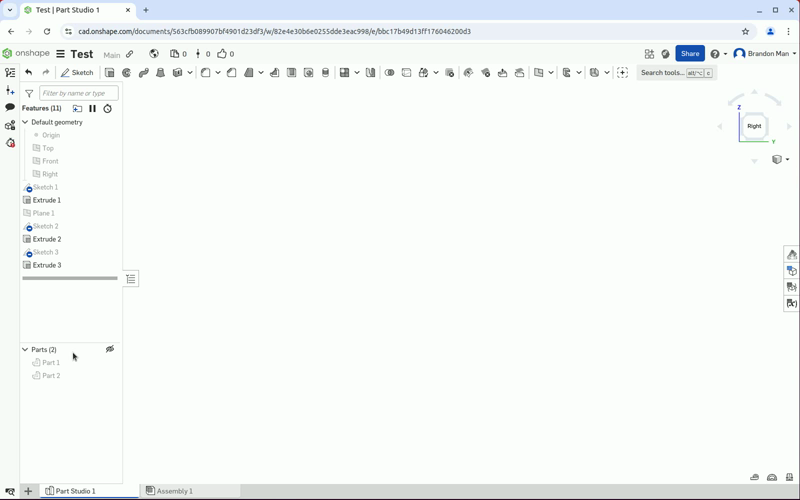
key(shift+y)
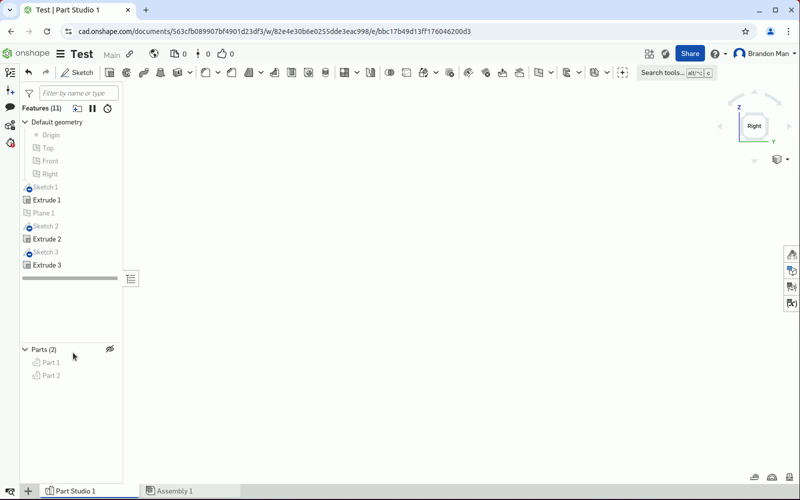
key(shift+s)
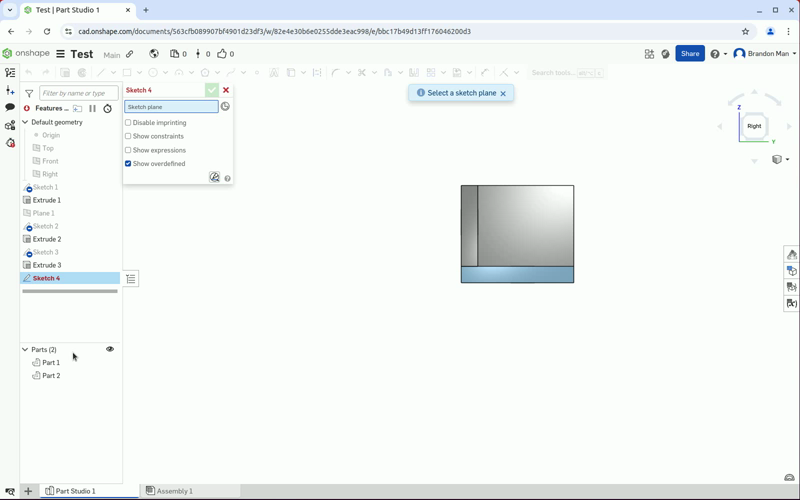
mouse_move(73, 176)
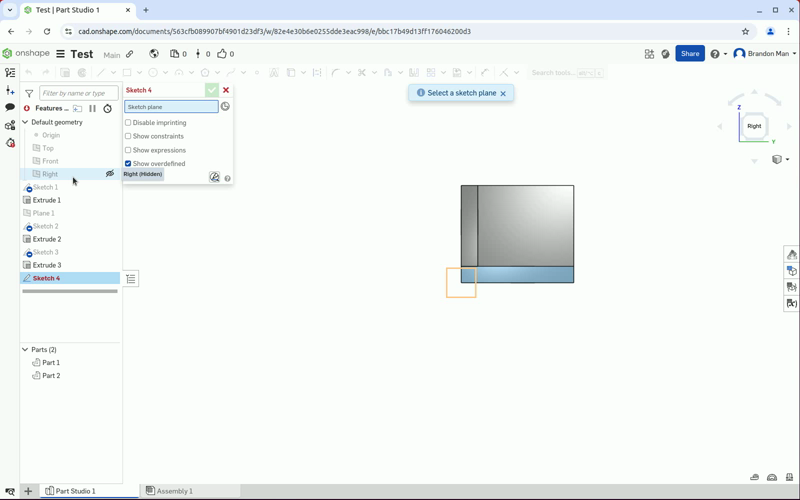
click(73, 176)
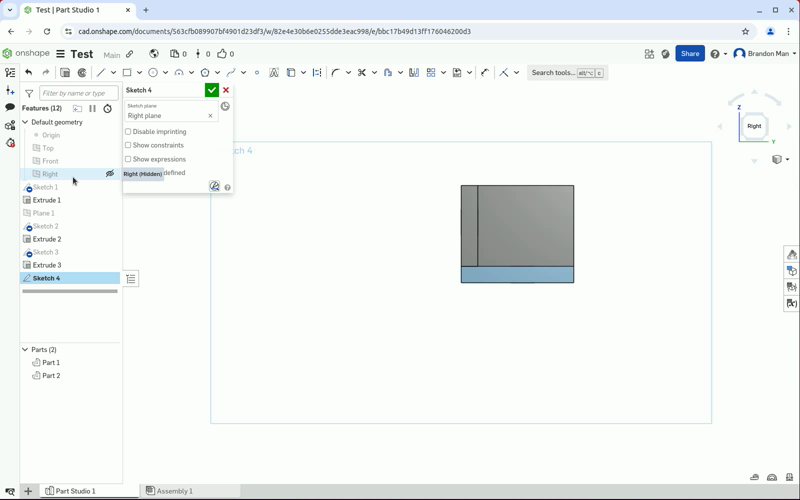
mouse_move(73, 352)
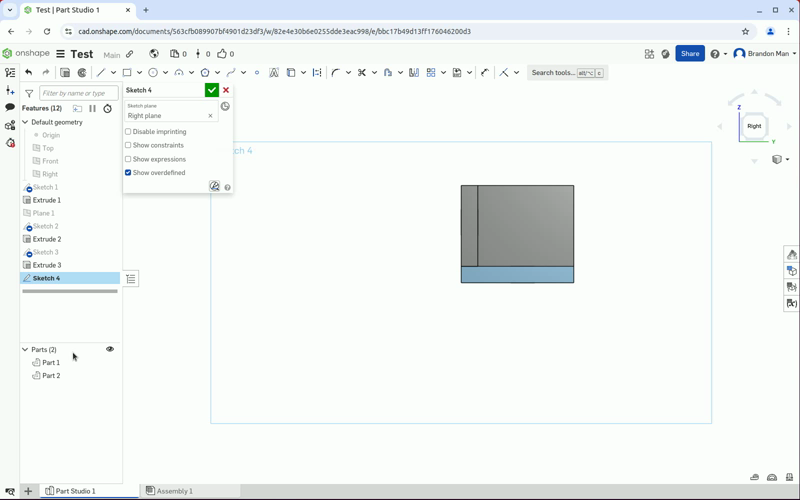
key(y)
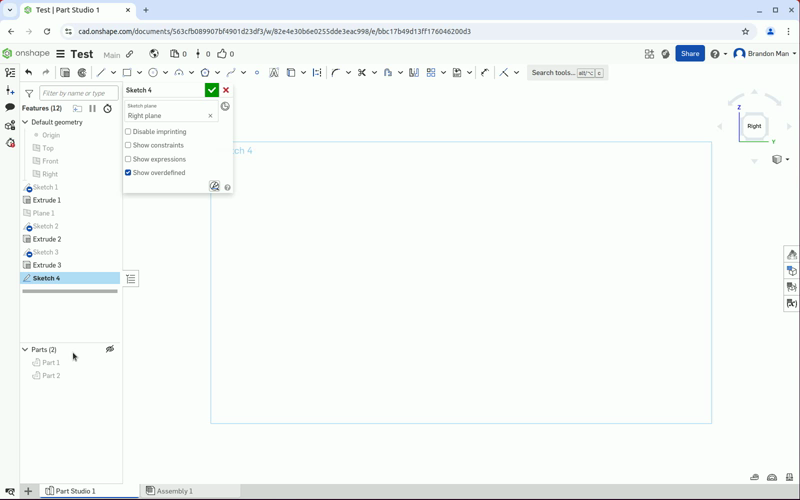
key(c)
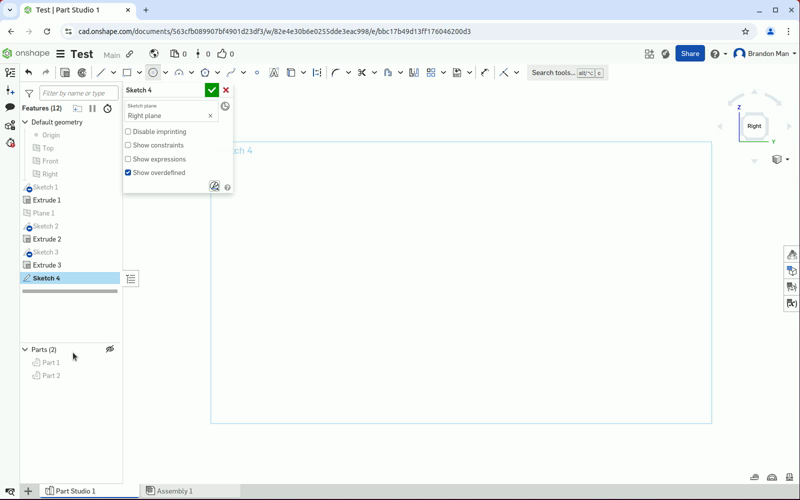
key_down(shift)
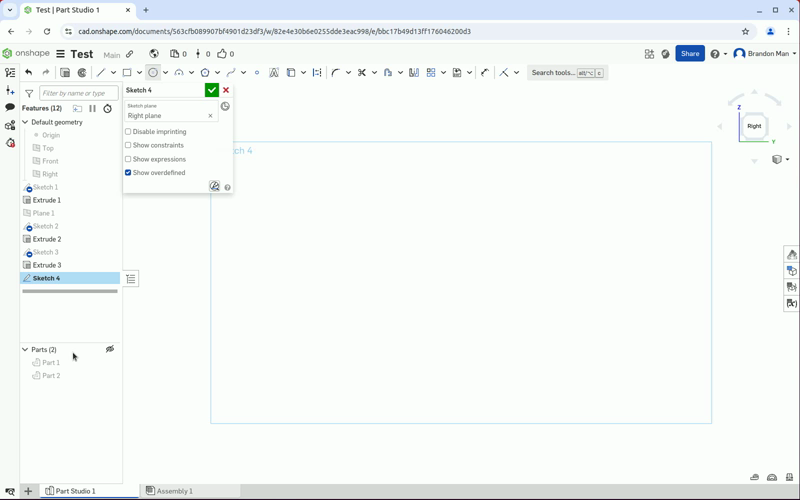
mouse_move(512, 222)
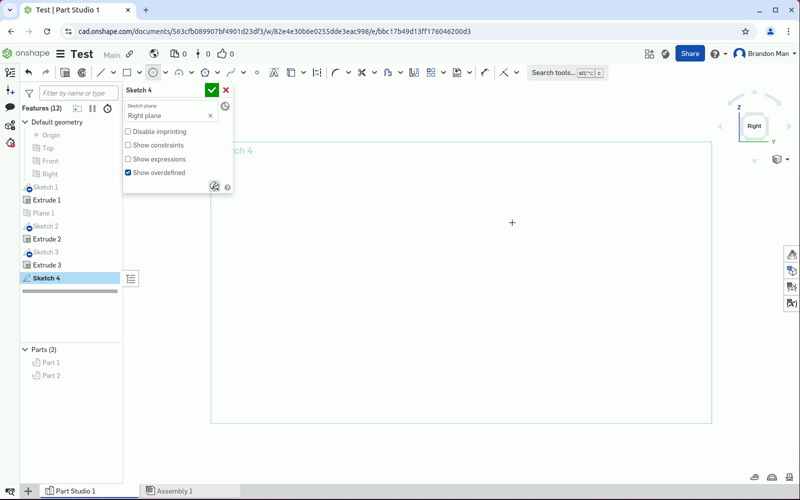
click(512, 222)
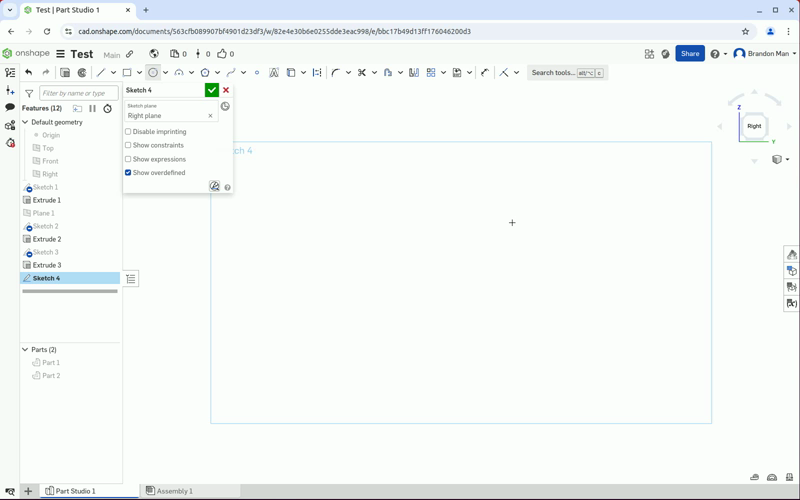
key_up(shift)
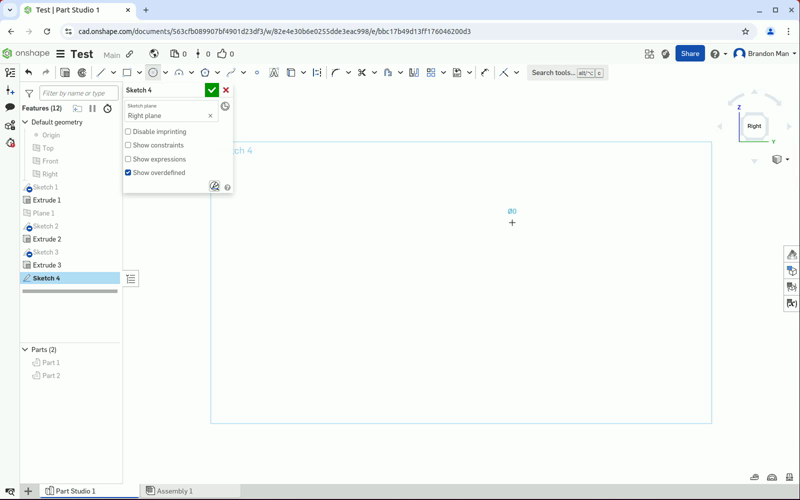
mouse_move(525, 222)
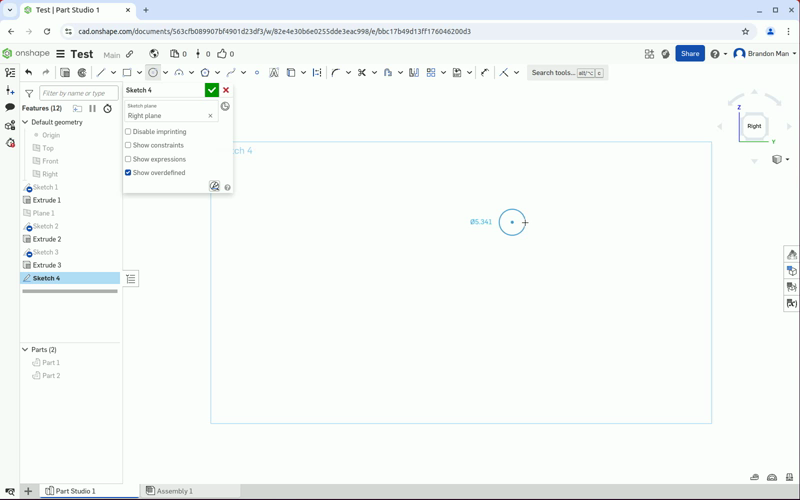
click(525, 222)
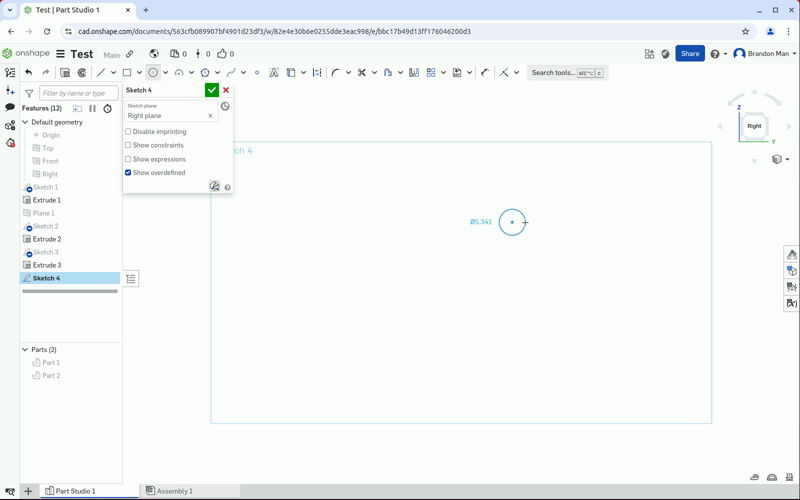
key(esc)
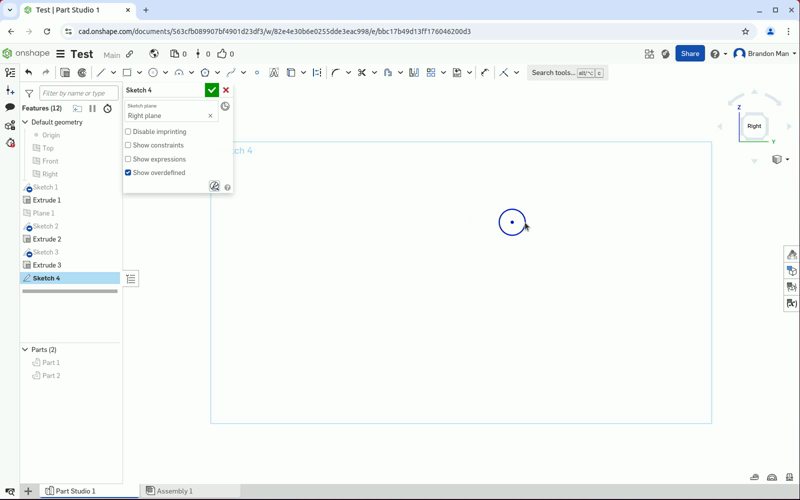
mouse_move(522, 219)
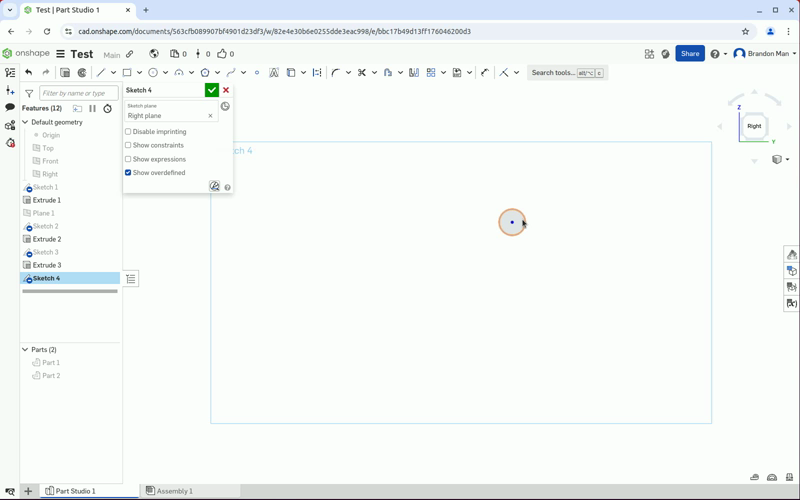
scroll(6)
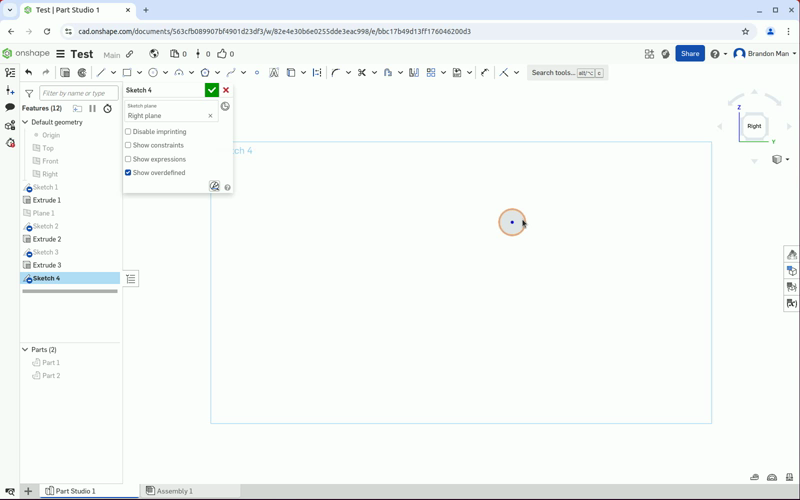
scroll(6)
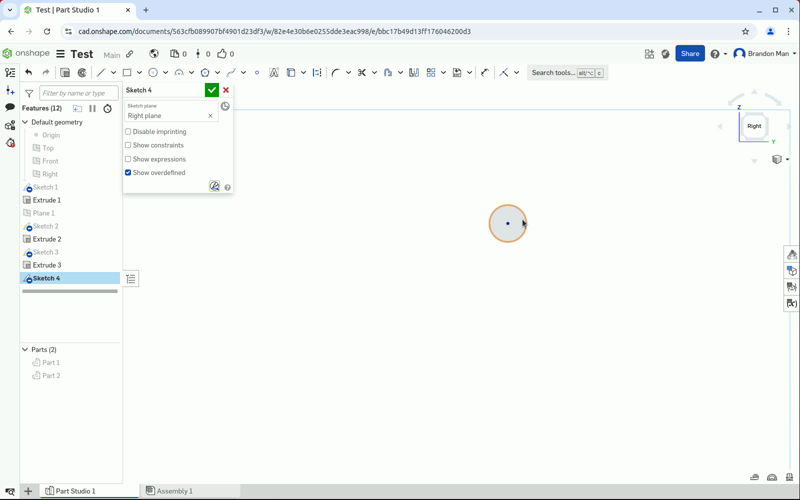
scroll(6)
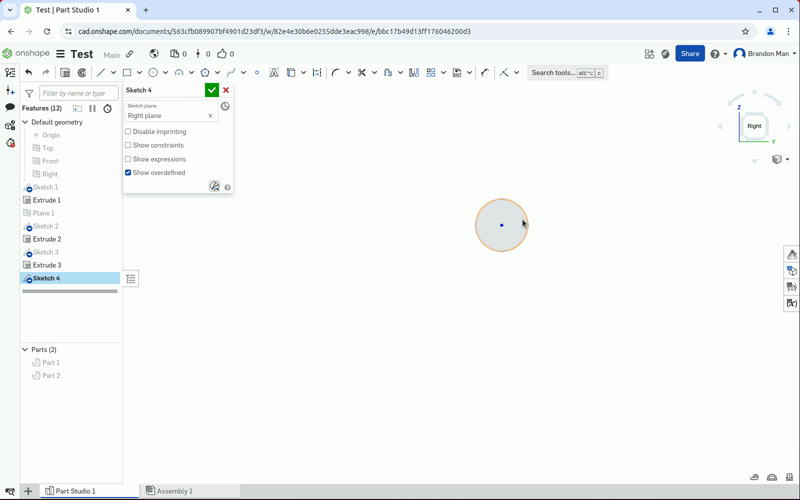
scroll(6)
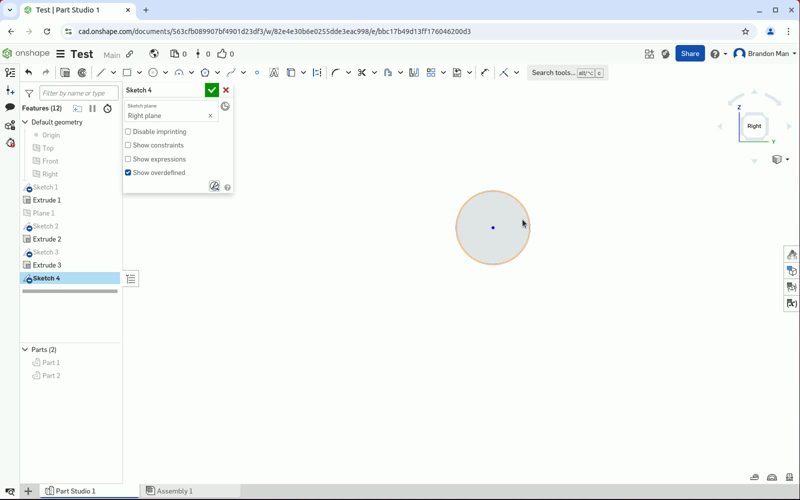
scroll(6)
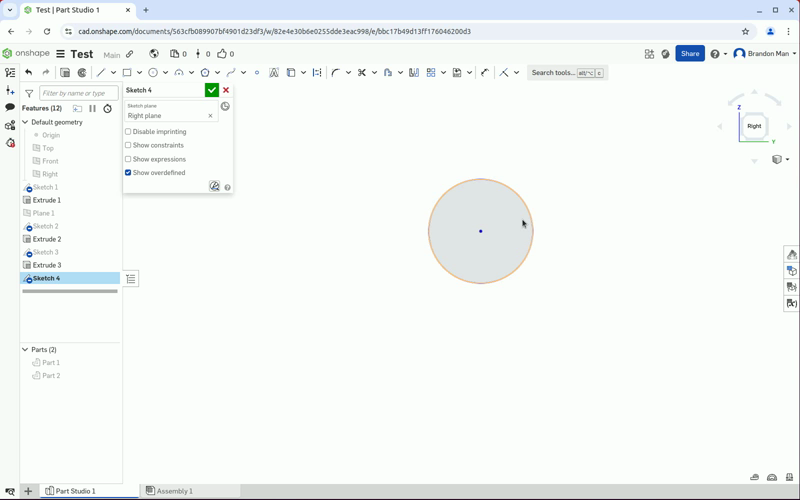
scroll(6)
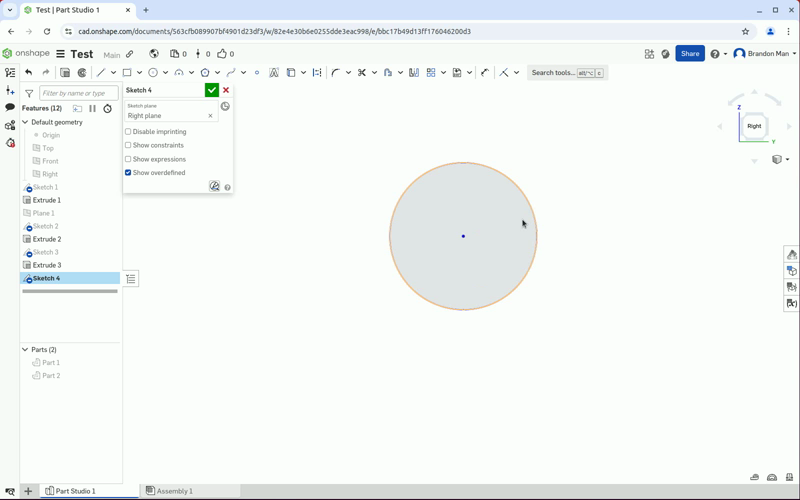
scroll(6)
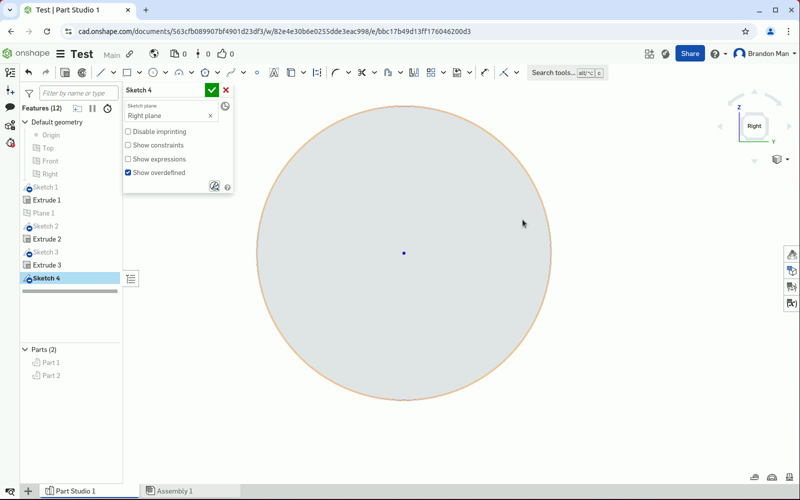
click(522, 219)
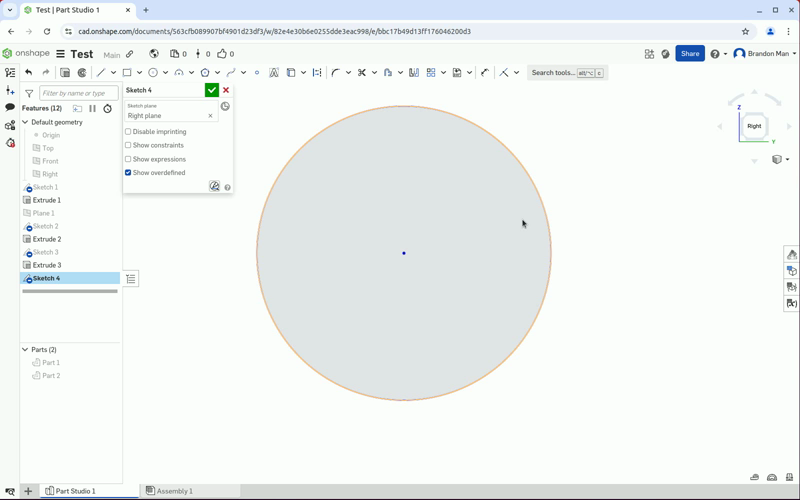
scroll(-6)
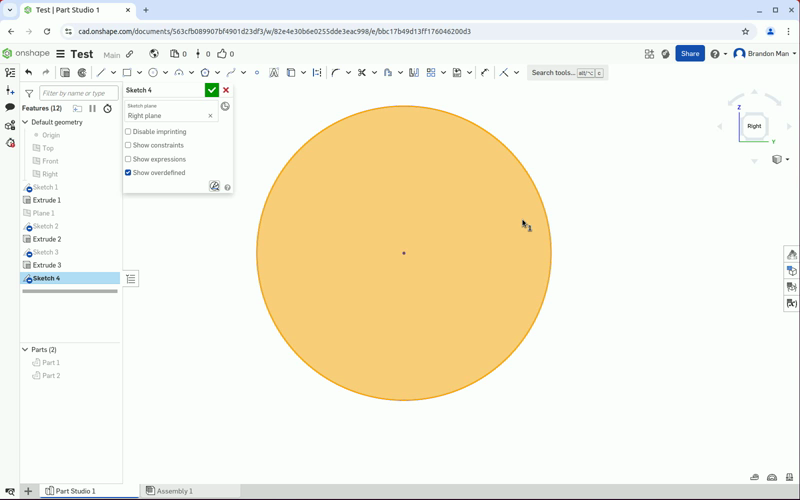
scroll(-6)
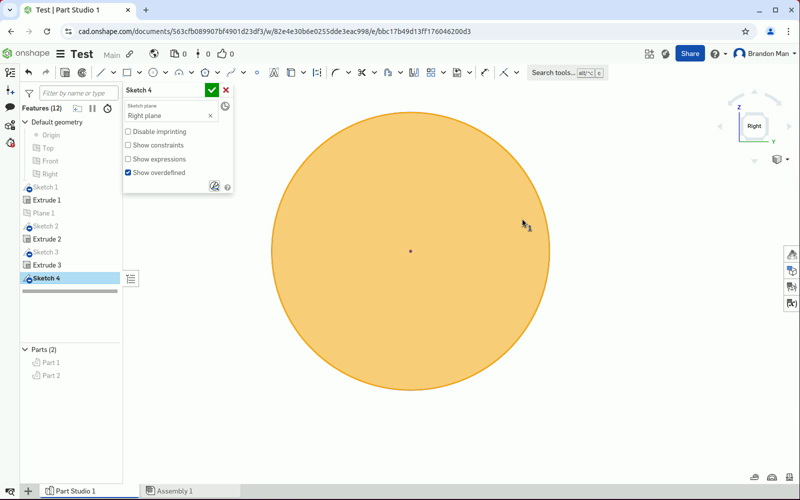
scroll(-6)
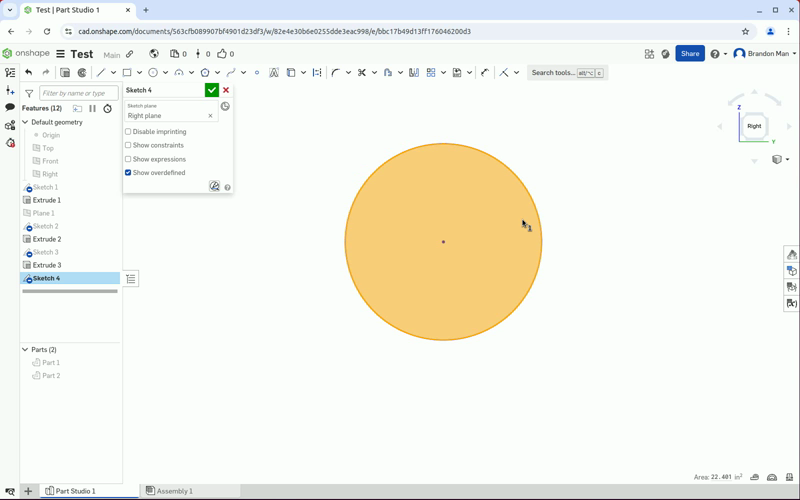
scroll(-6)
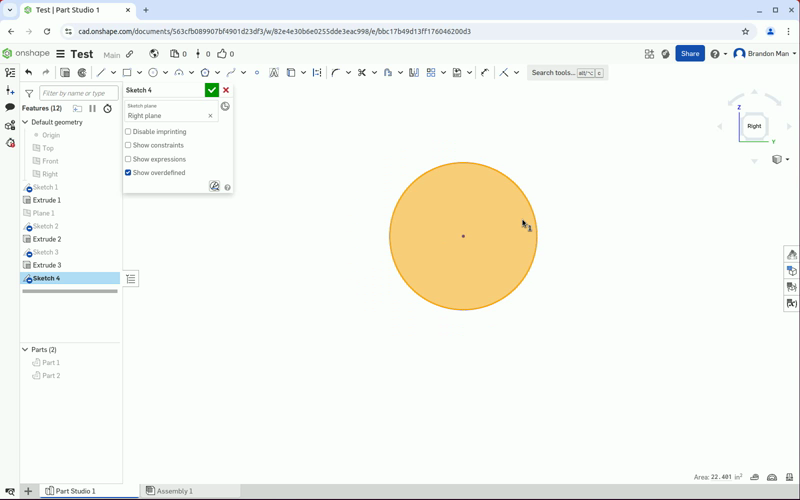
scroll(-6)
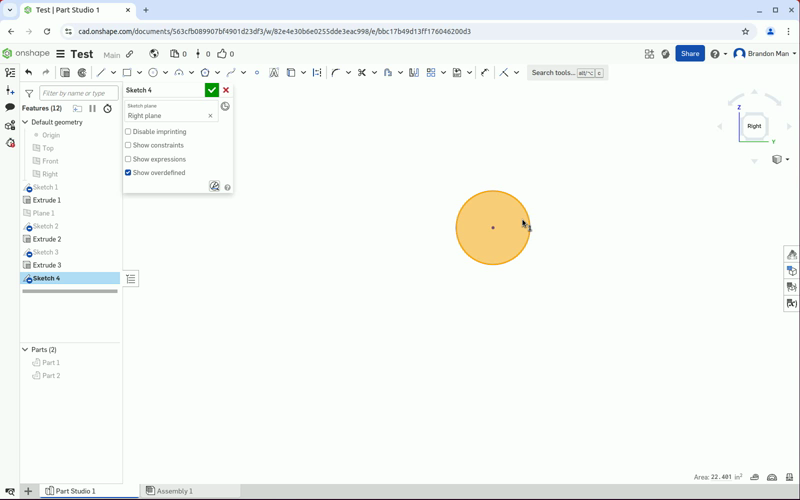
scroll(-6)
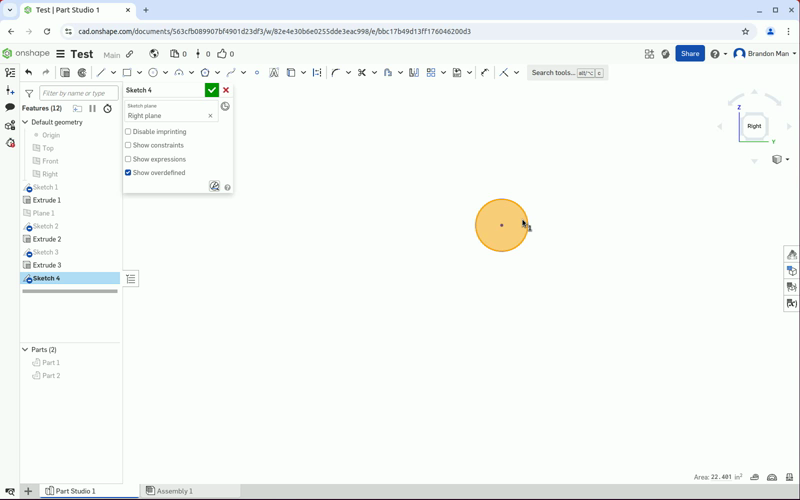
scroll(-6)
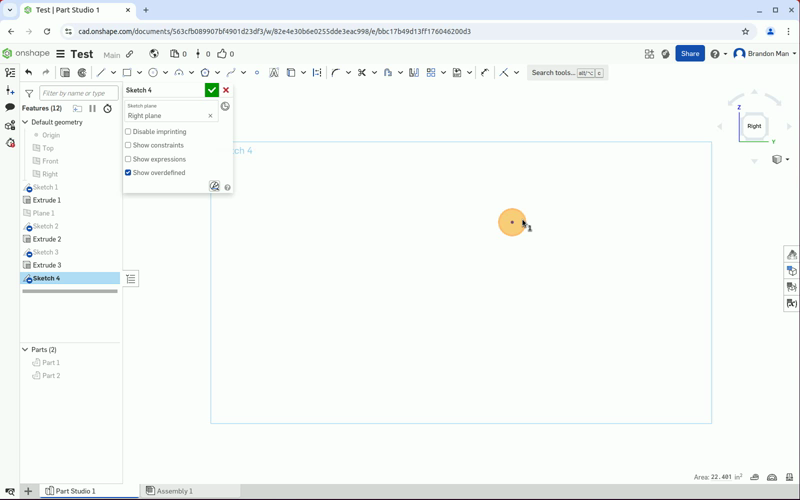
mouse_move(73, 352)
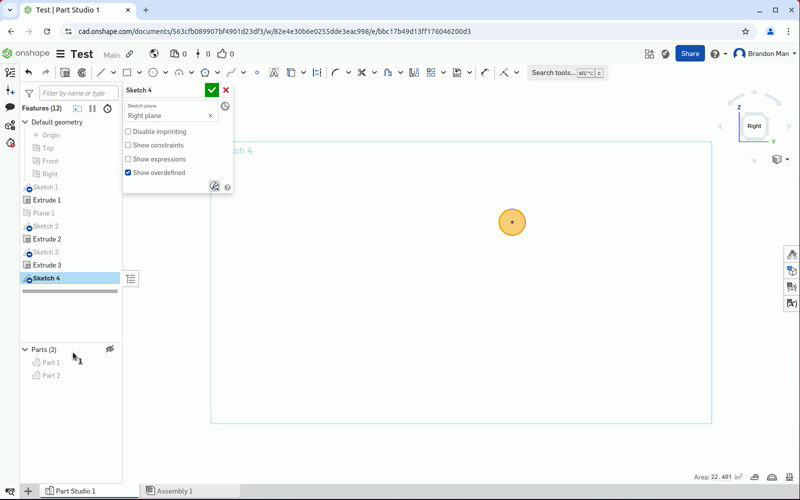
key(shift+y)
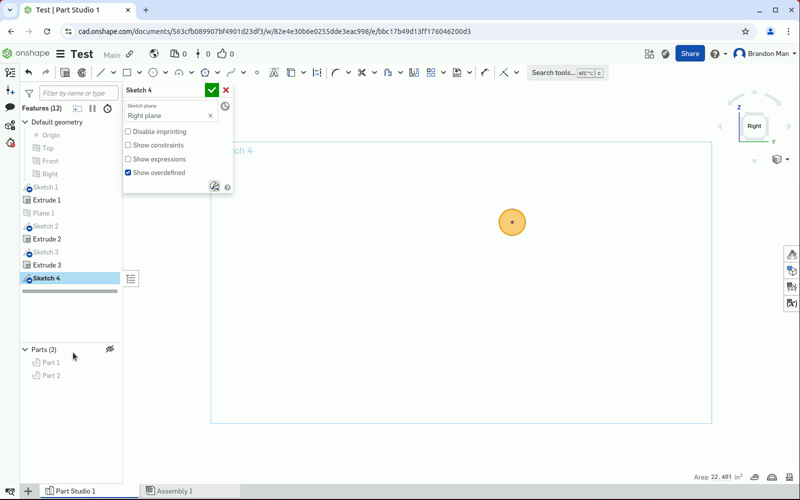
key(shift+e)
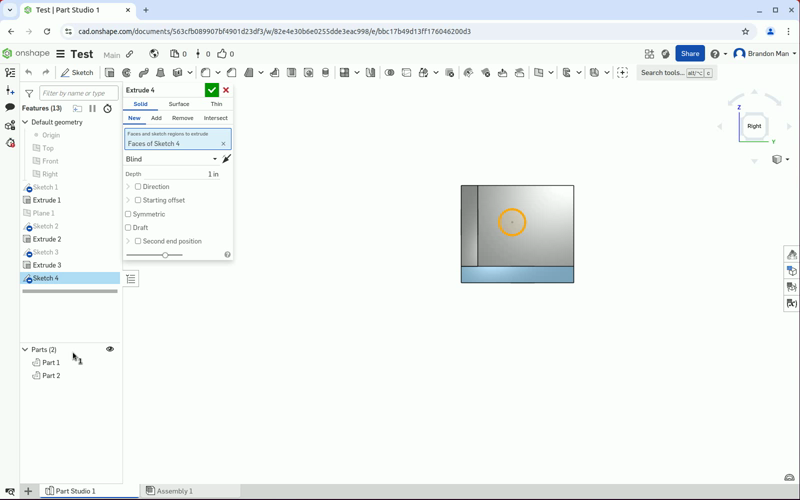
mouse_move(143, 106)
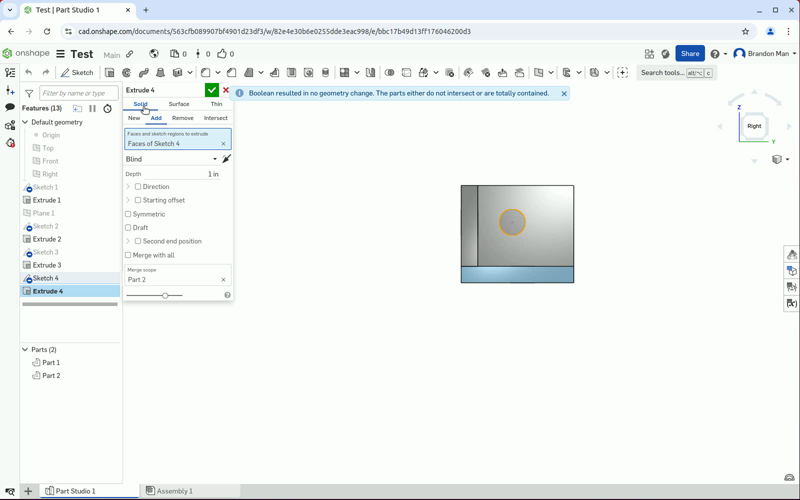
click(143, 106)
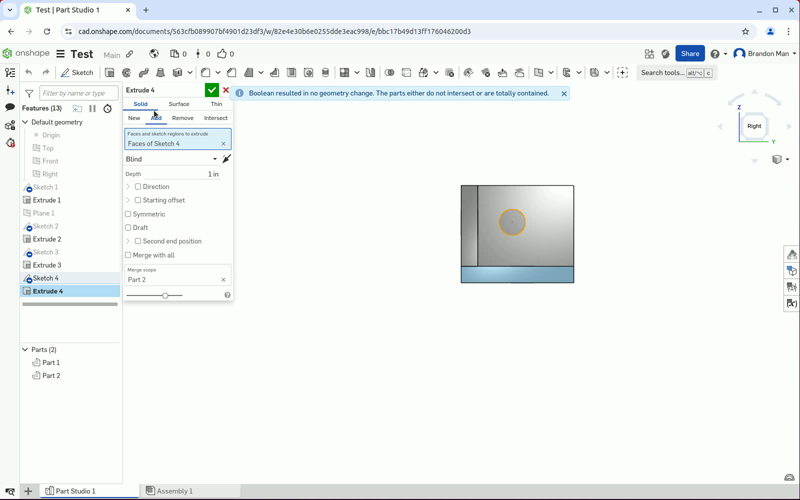
mouse_move(186, 120)
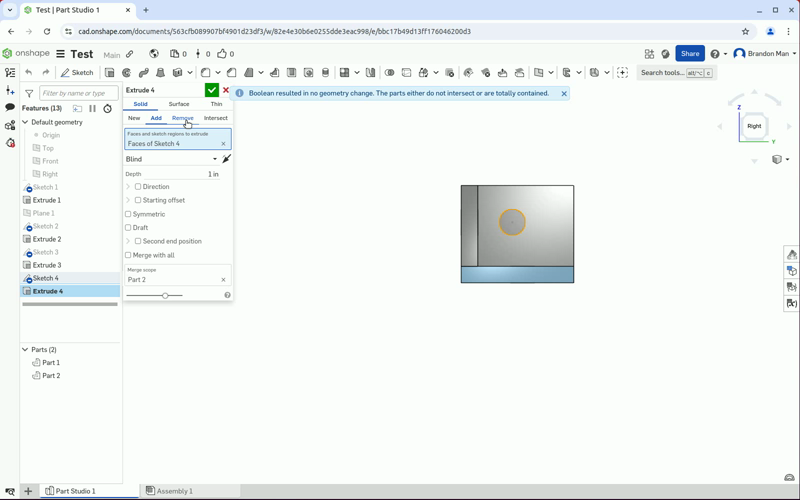
click(186, 120)
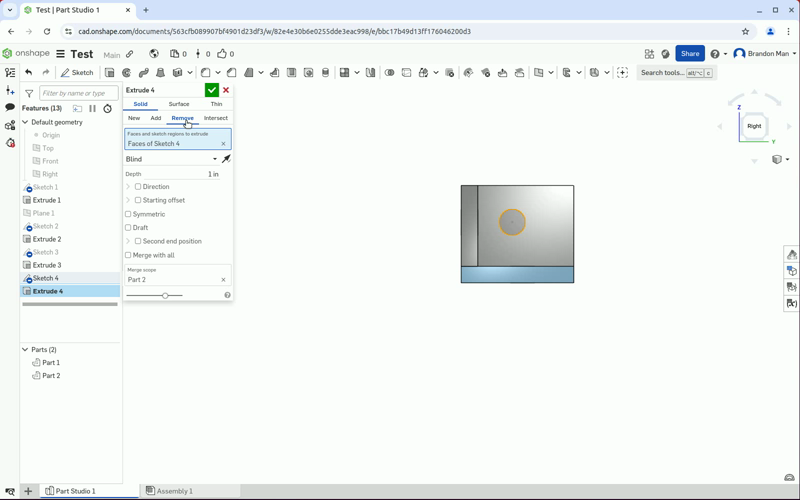
key(tab, 4)
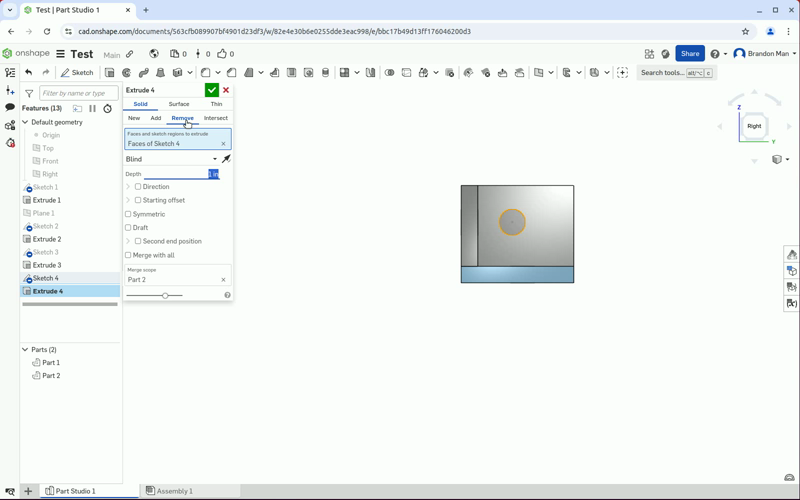
text(30.811)
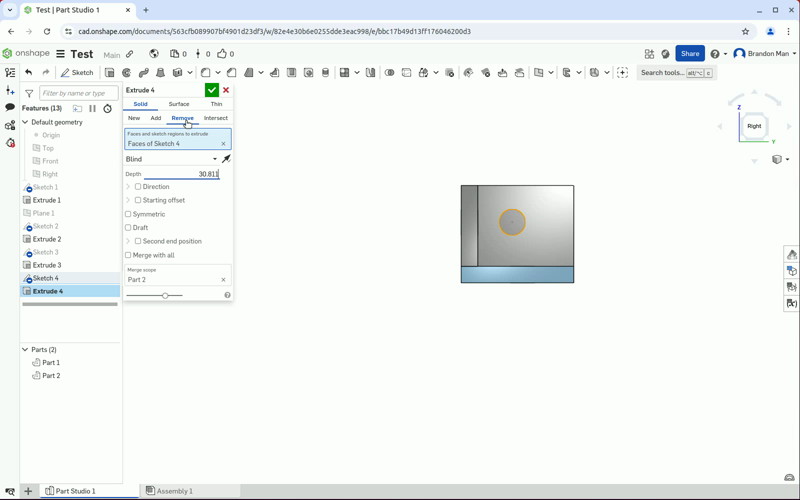
key(tab, 6)
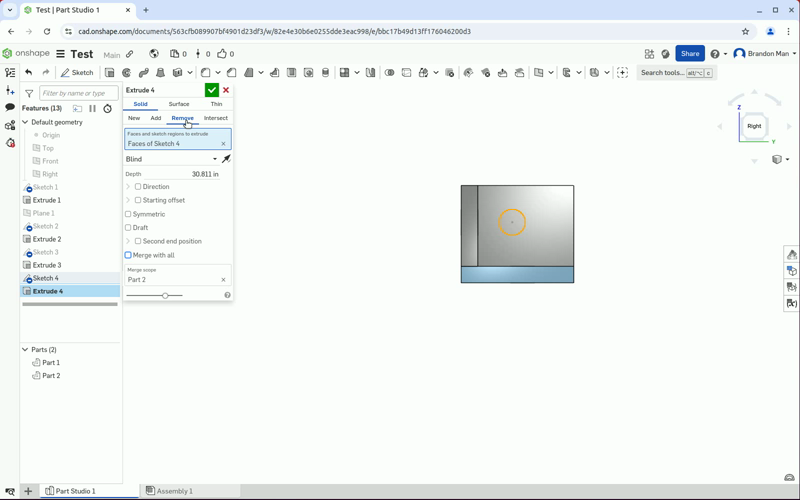
key(space)
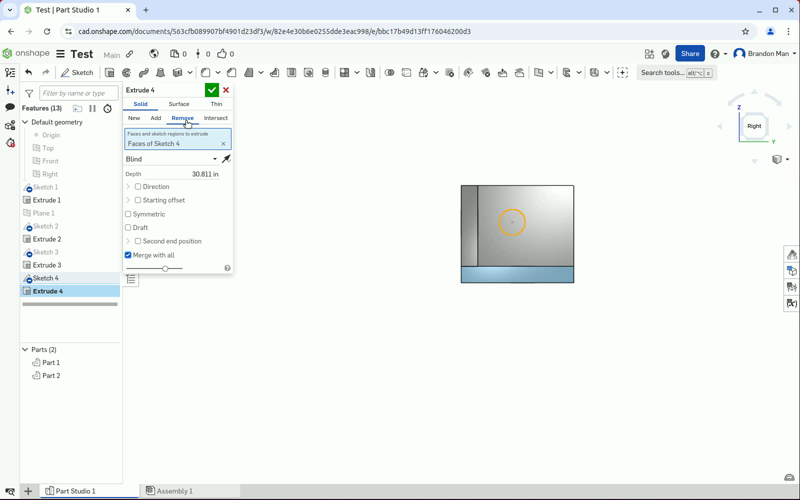
key(enter)
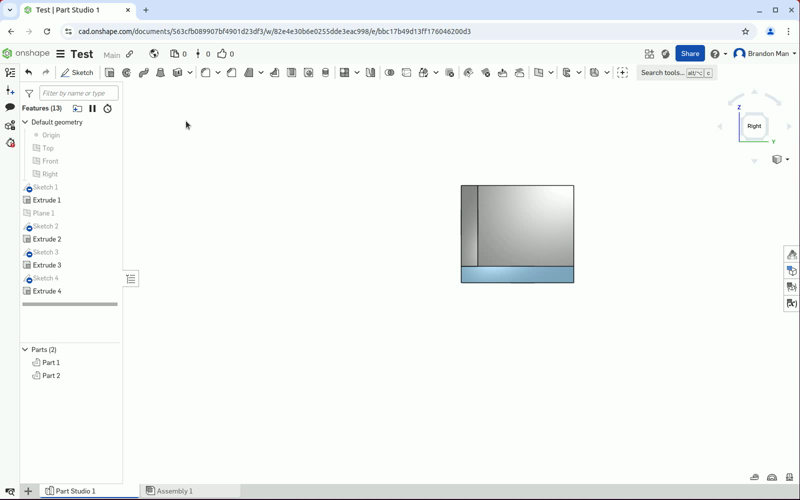
key(shift+h)
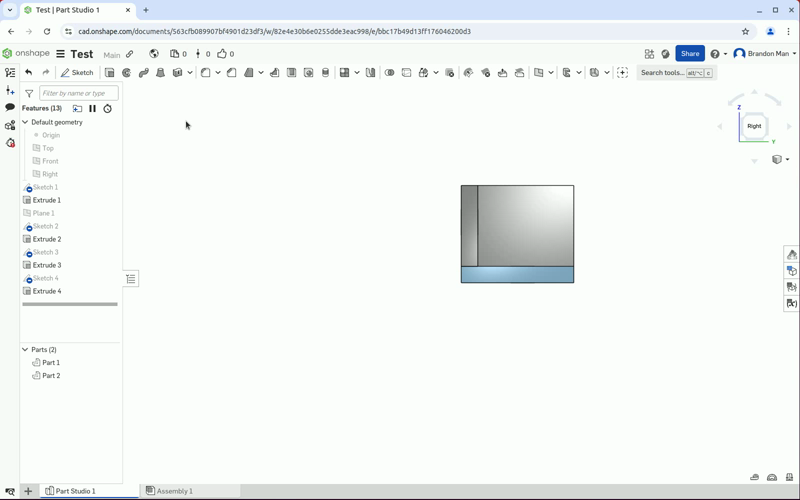
key(shift+h)
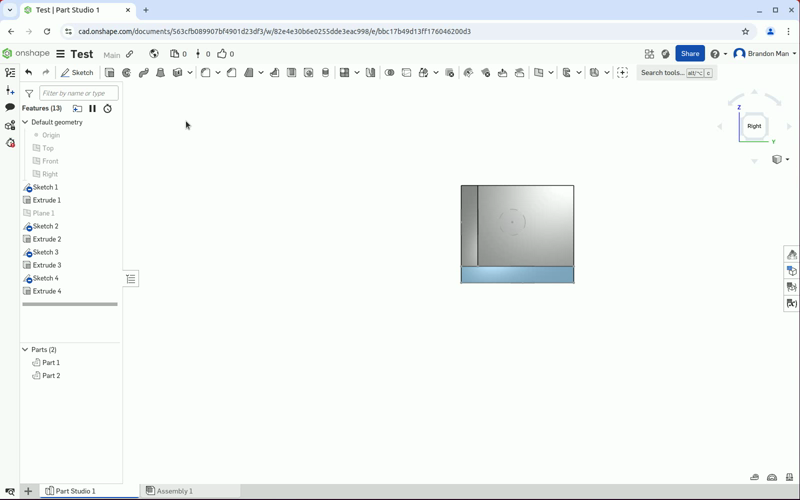
key(shift+7)
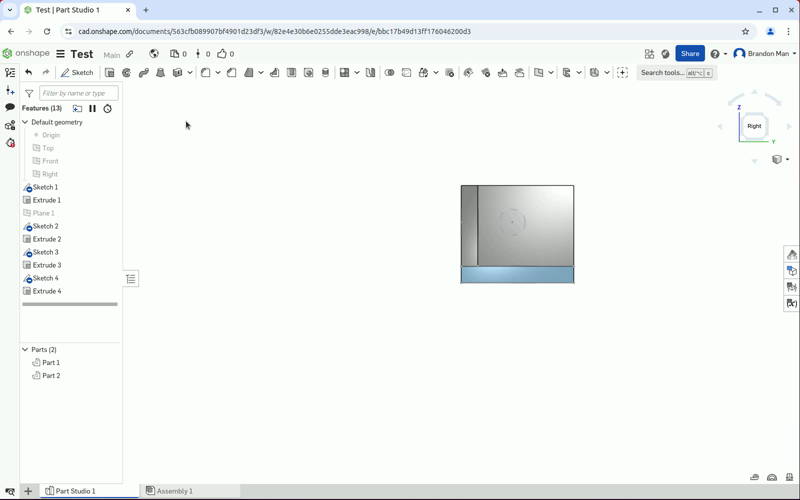
key(right, 2)
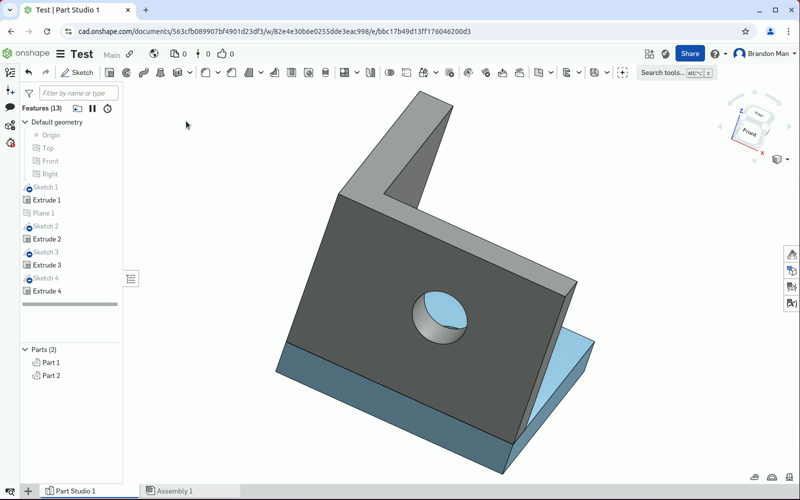
key(down, 2)
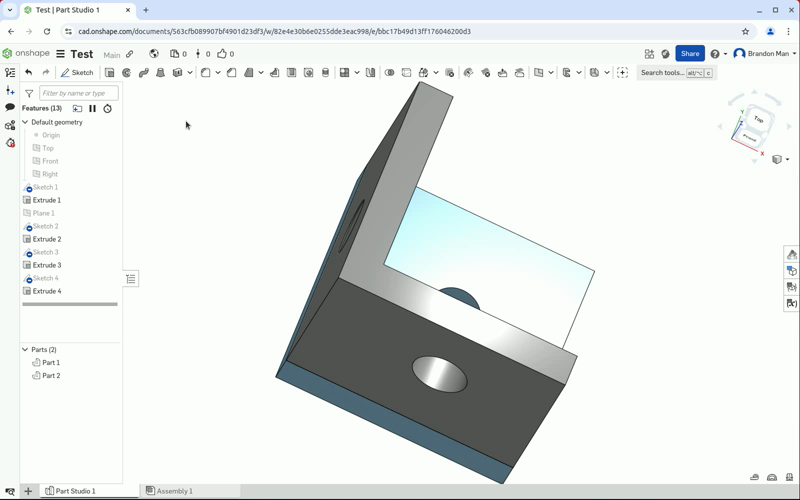
key(up, 2)
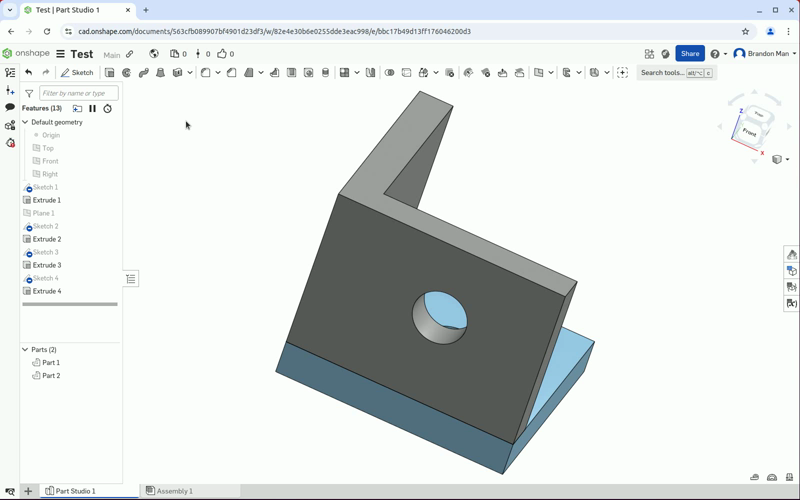
key(left, 2)
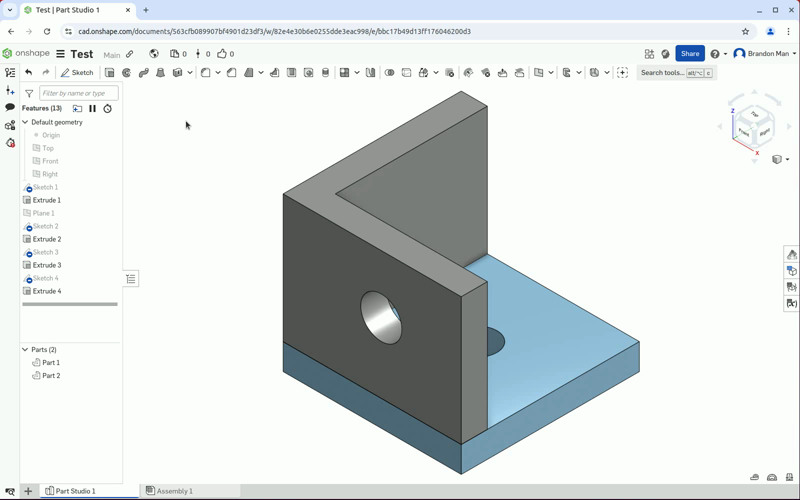
mouse_move(73, 189)
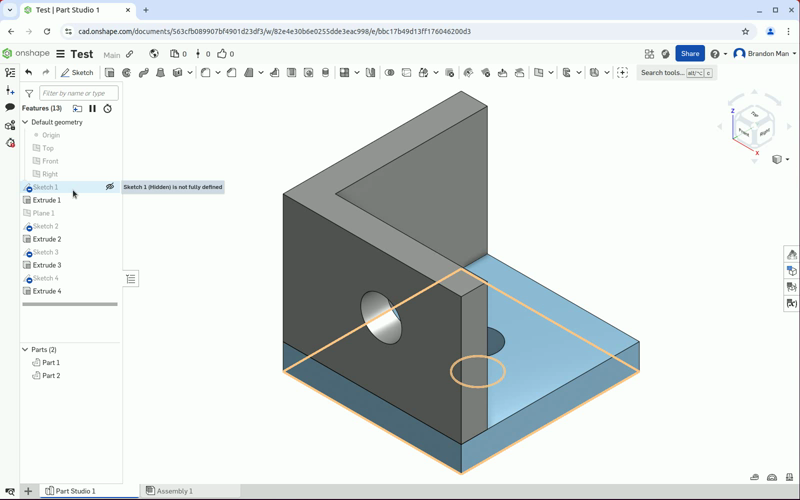
click(73, 189)